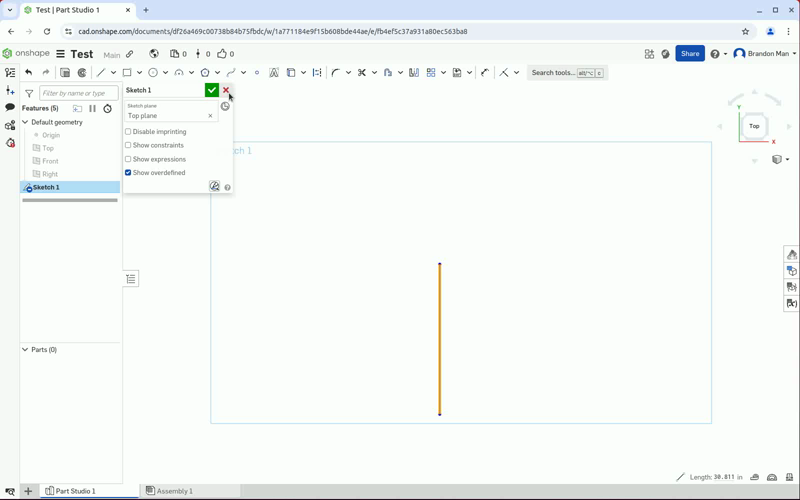
key(shift+h)
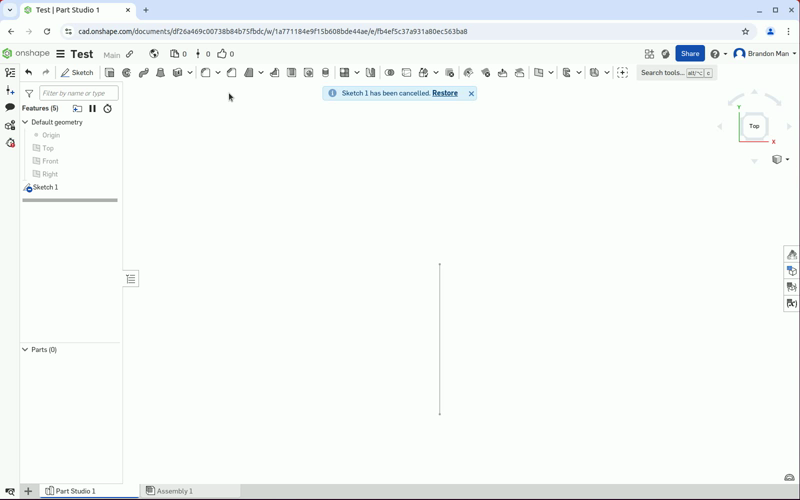
mouse_move(73, 352)
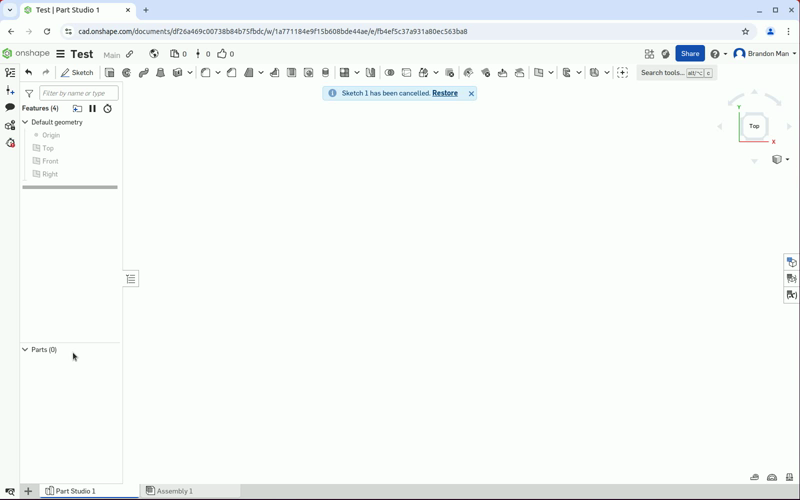
key(y)
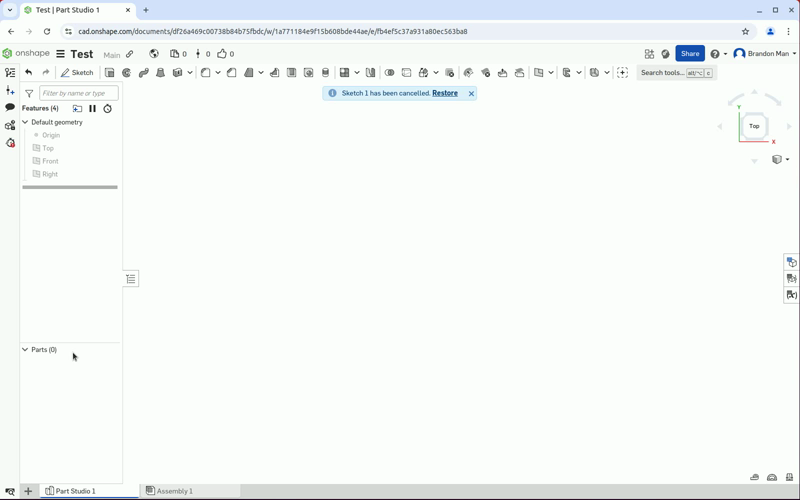
key(shift+p)
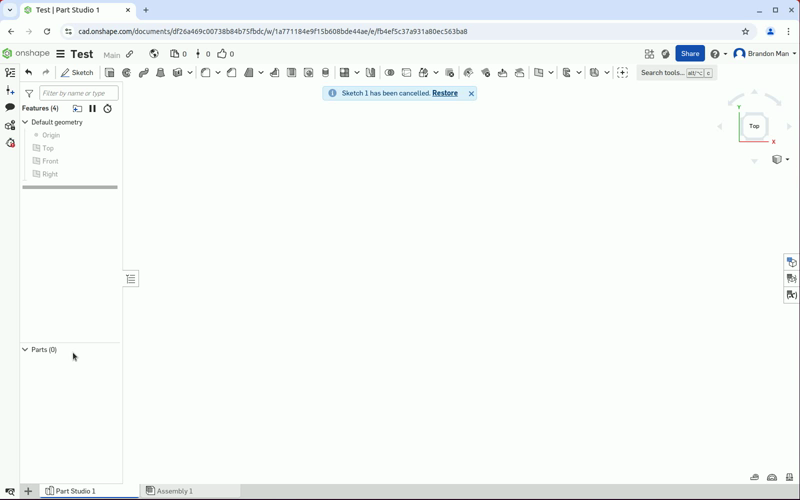
key(space)
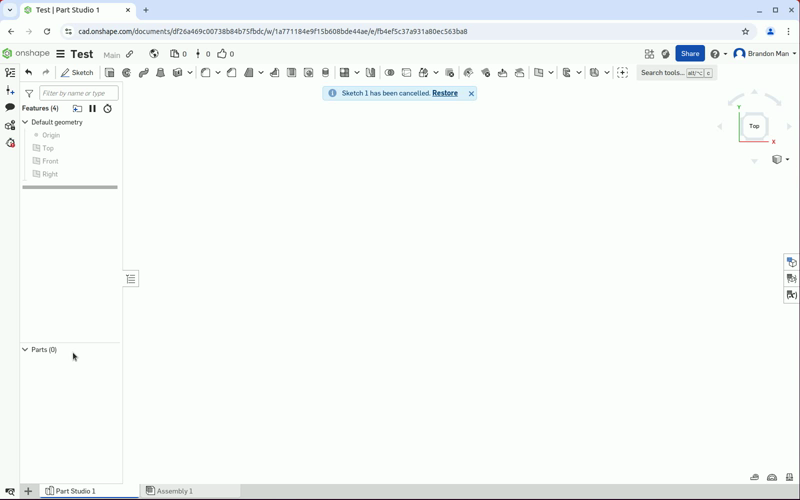
key_down(shift)
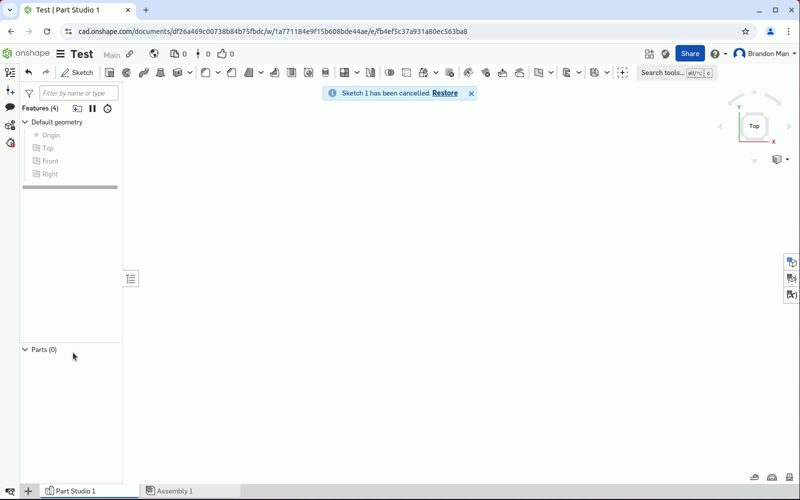
key(up)
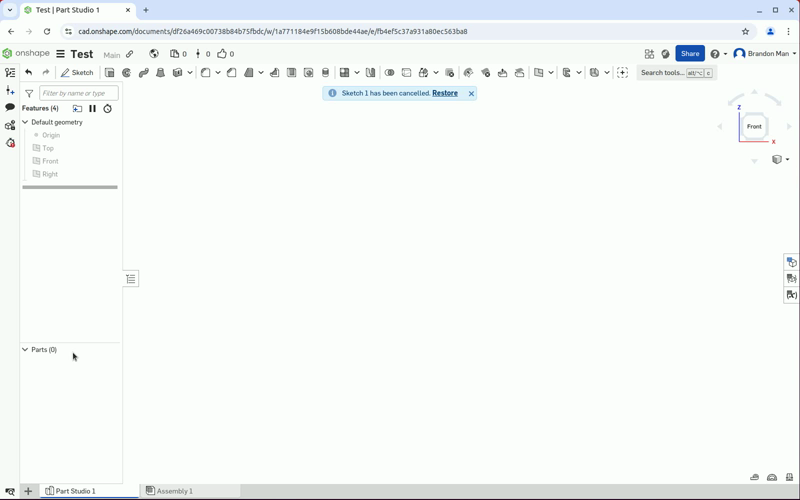
key_up(shift)
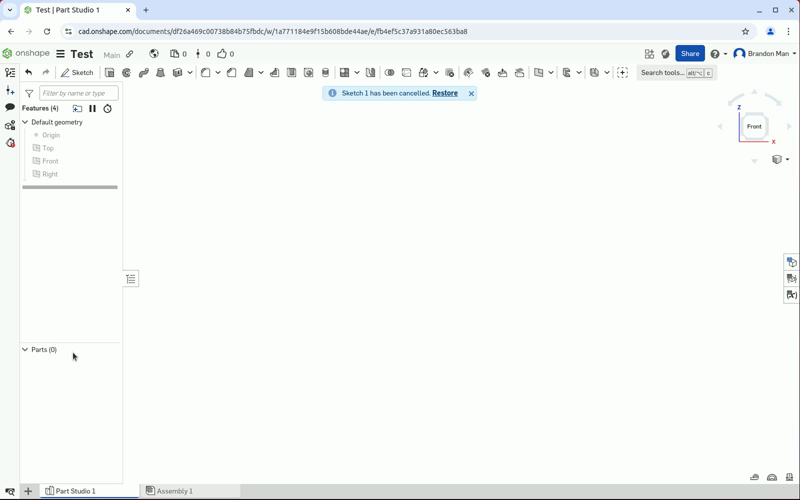
mouse_move(73, 352)
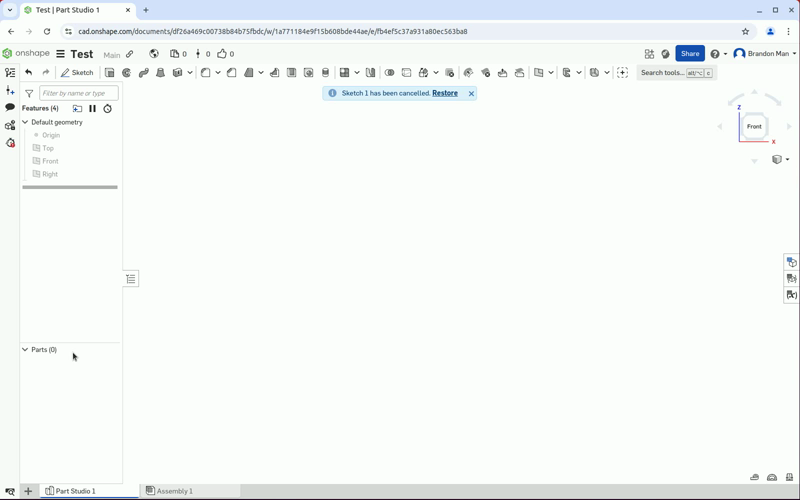
key(shift+y)
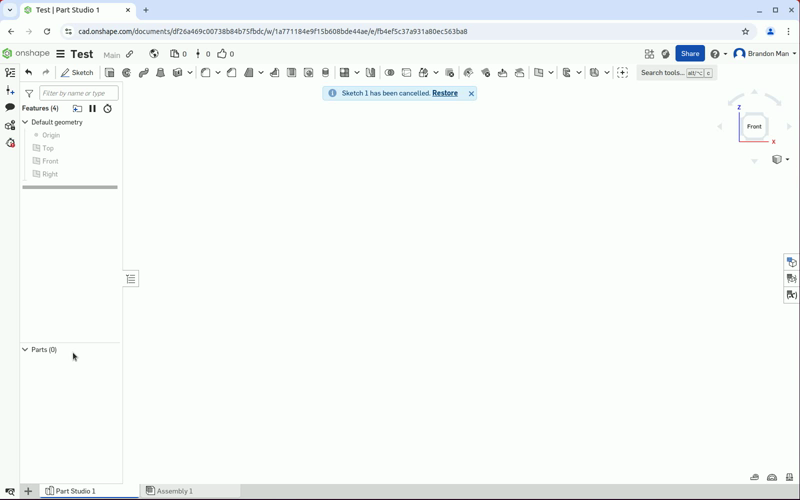
key(shift+s)
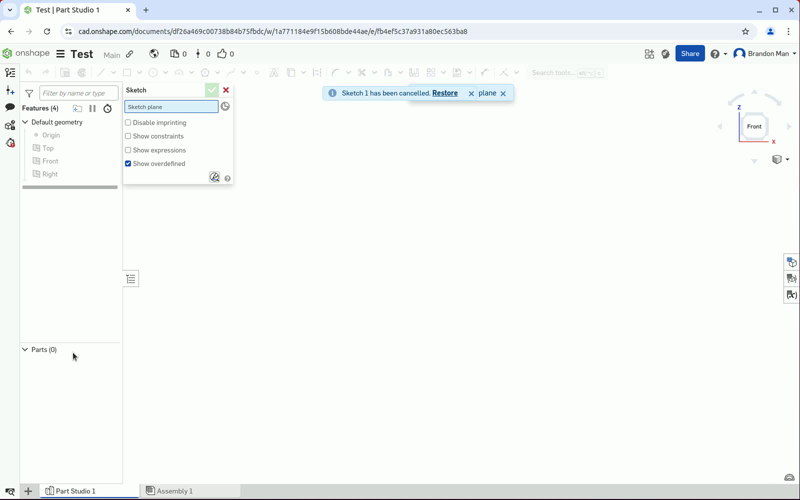
mouse_move(73, 163)
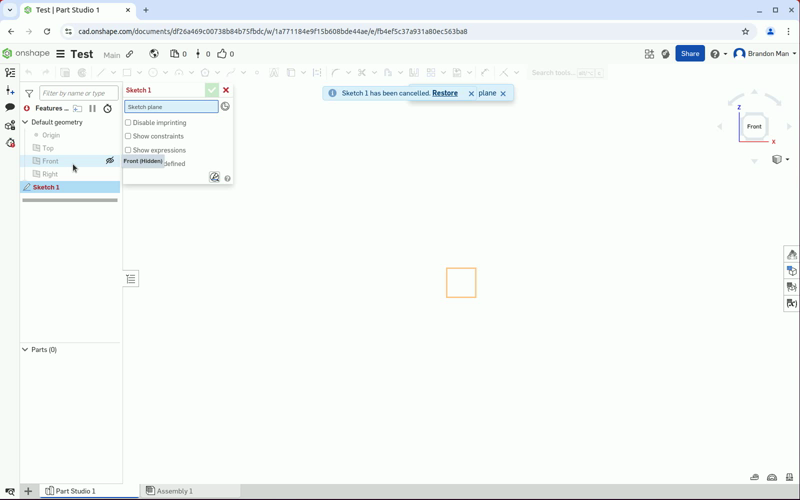
click(73, 163)
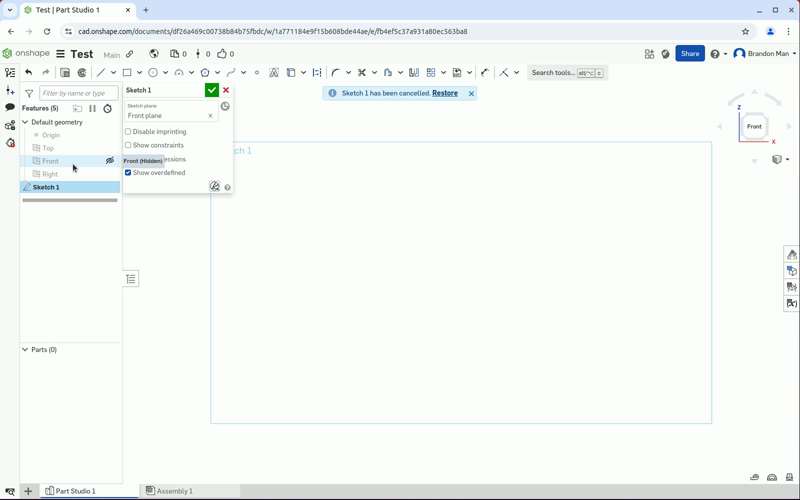
mouse_move(73, 352)
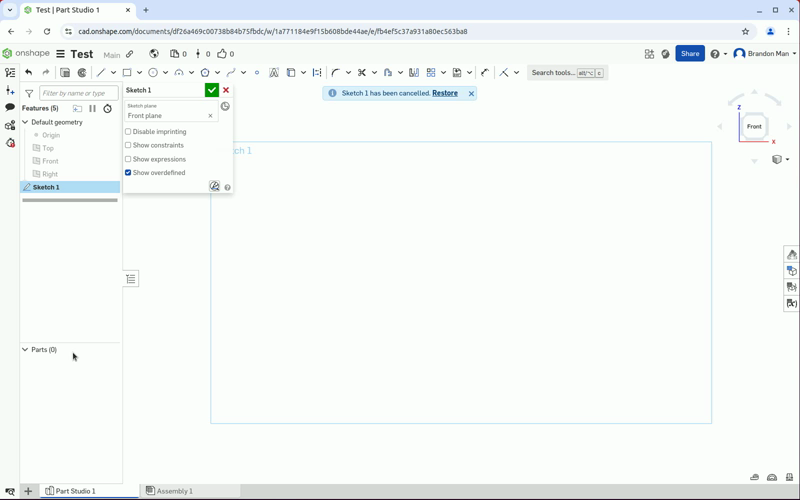
key(y)
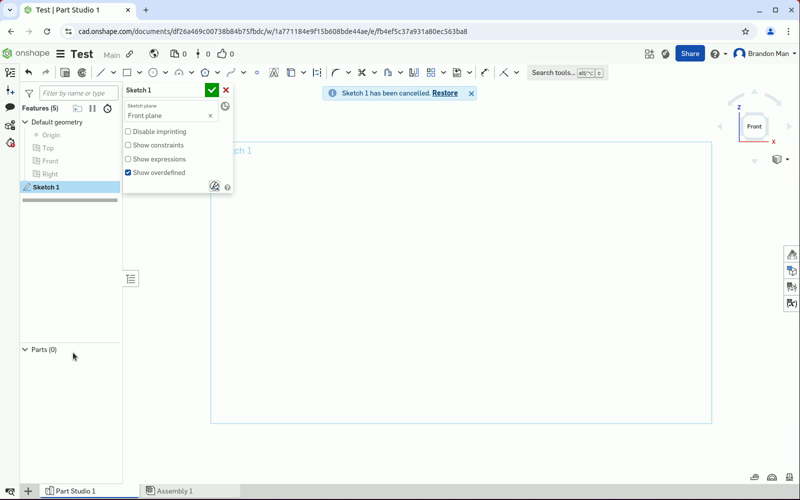
key(a)
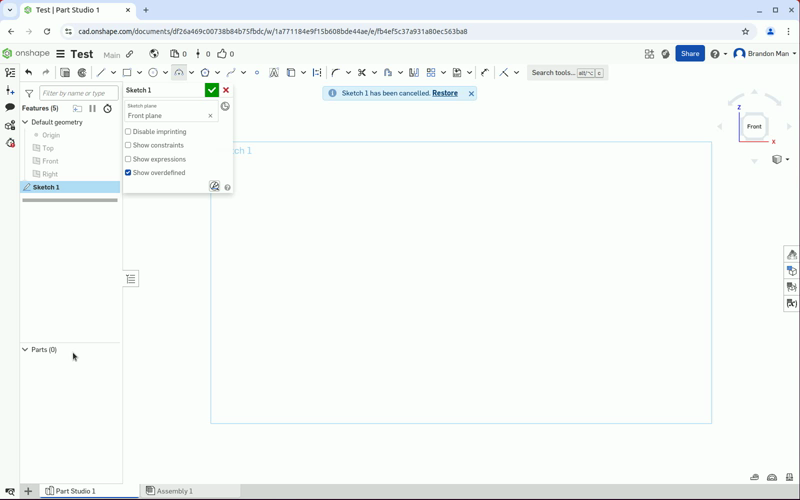
key_down(shift)
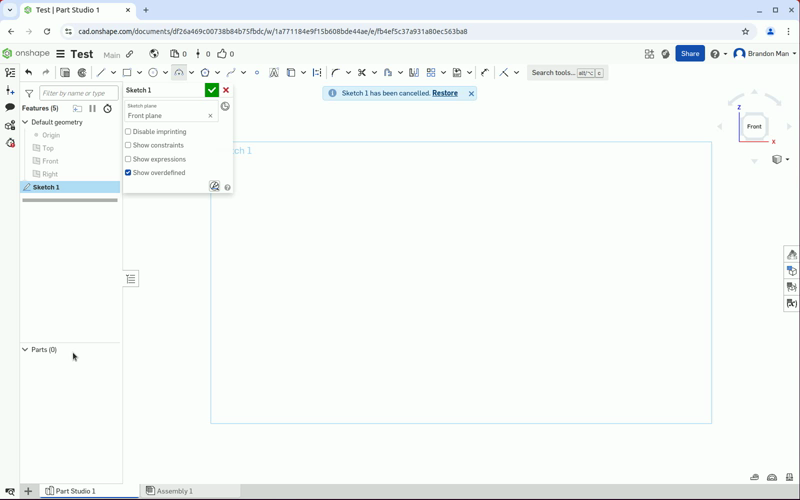
mouse_move(460, 278)
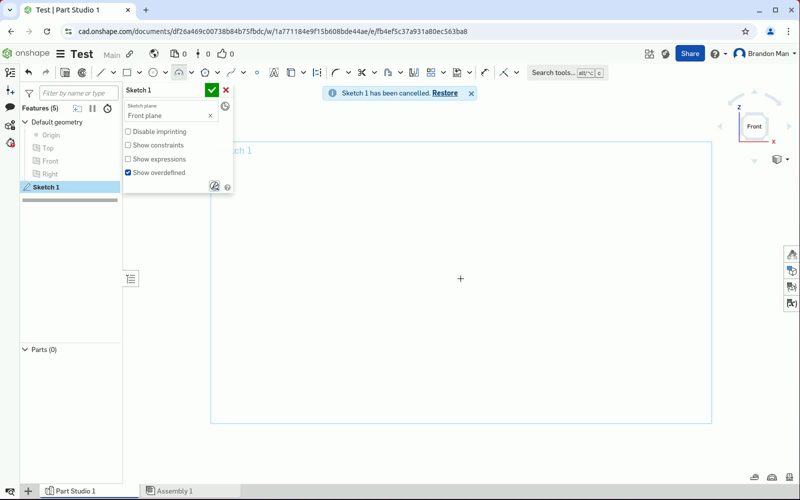
click(460, 278)
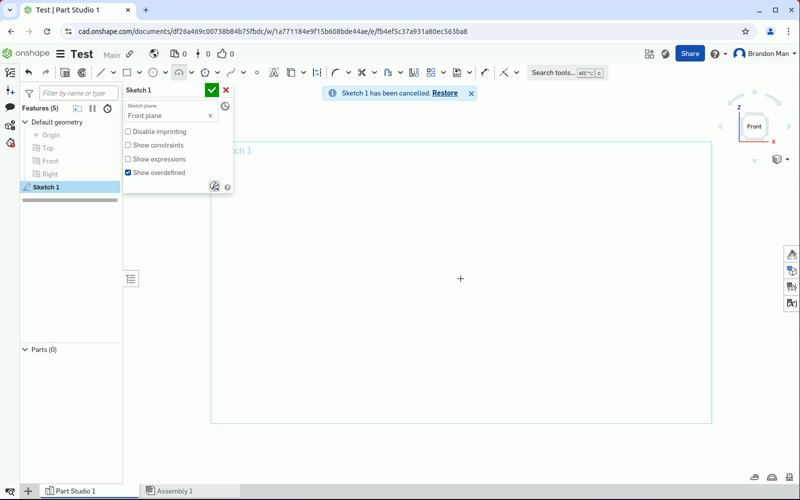
key_up(shift)
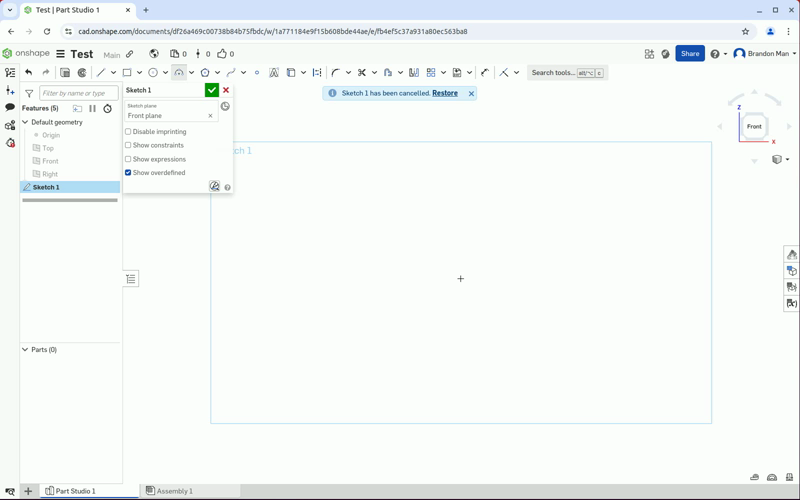
key_down(shift)
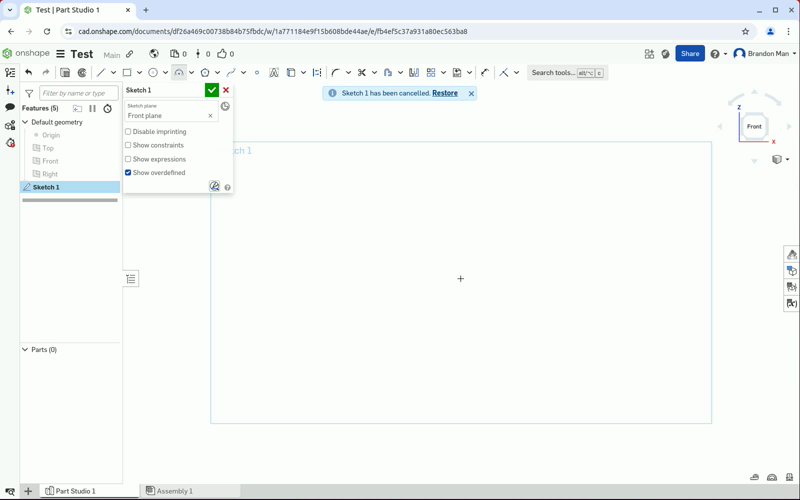
mouse_move(468, 286)
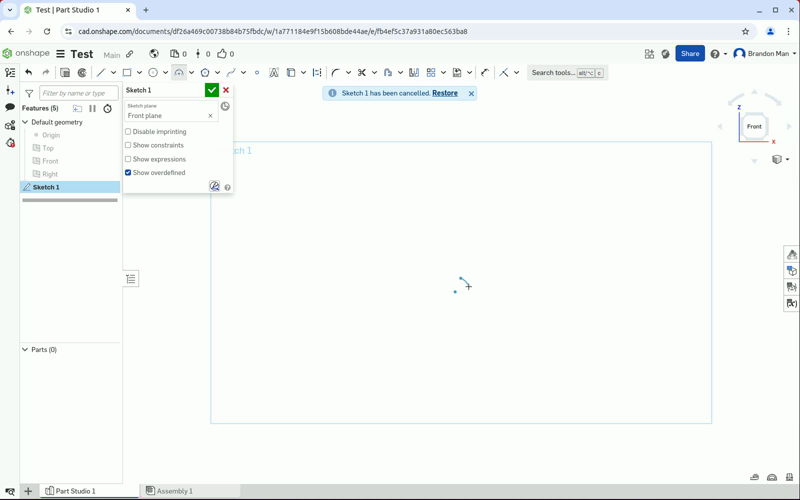
click(468, 286)
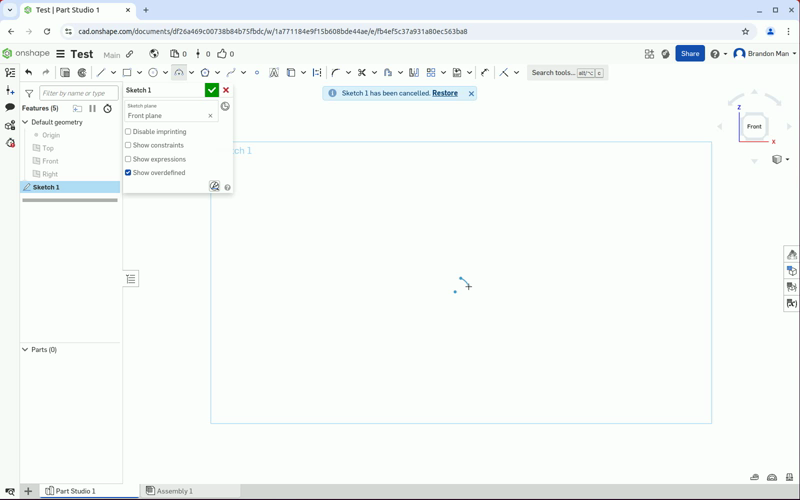
mouse_move(463, 283)
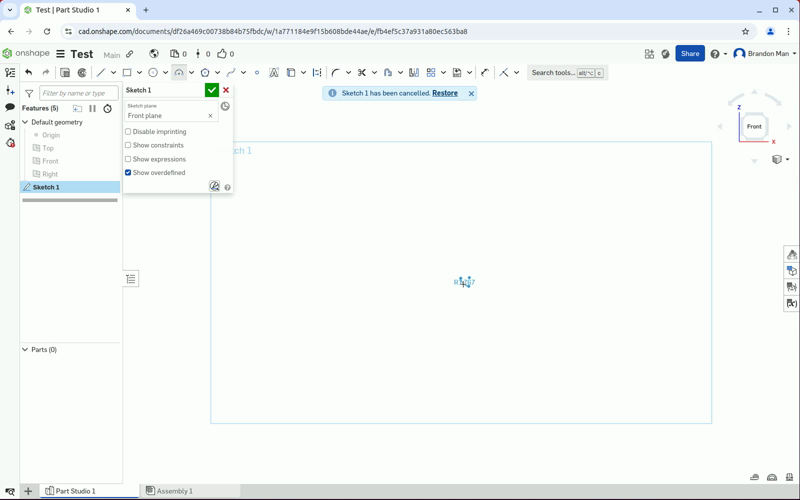
click(463, 283)
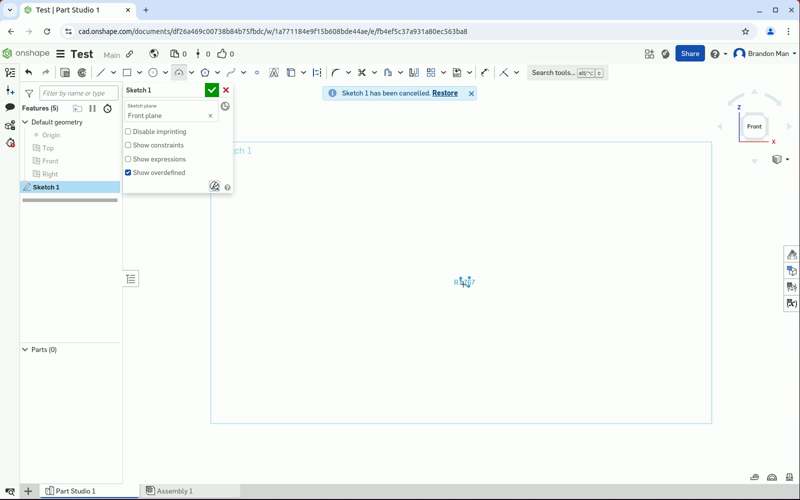
key_up(shift)
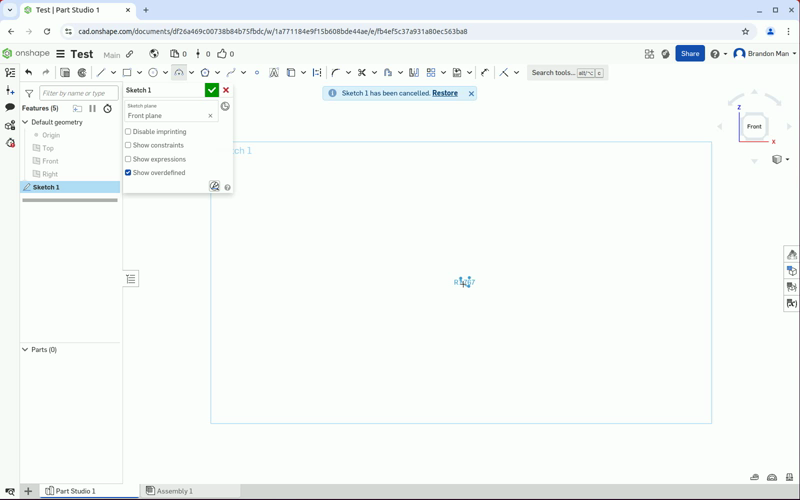
key(esc)
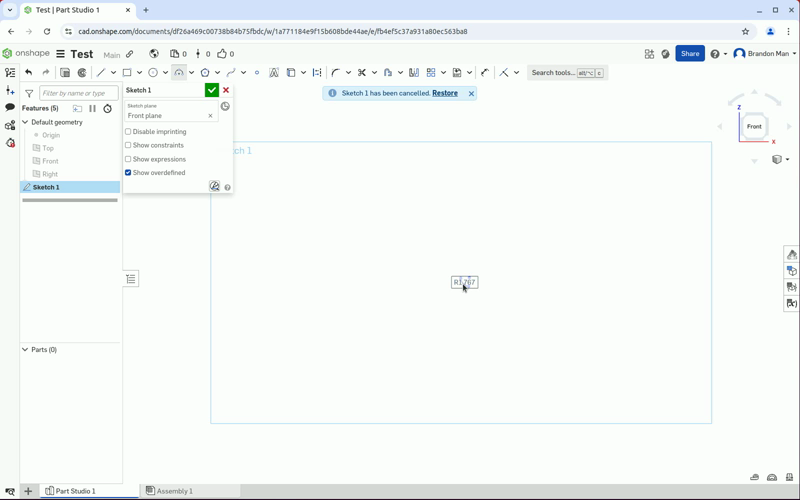
key(l)
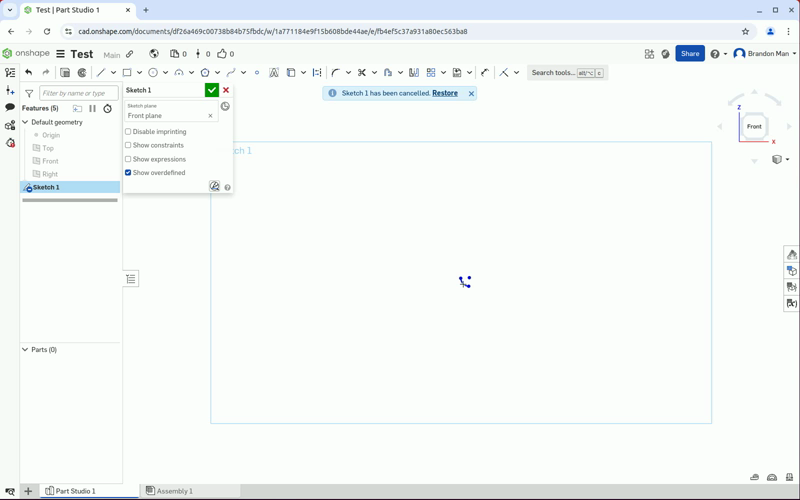
mouse_move(468, 286)
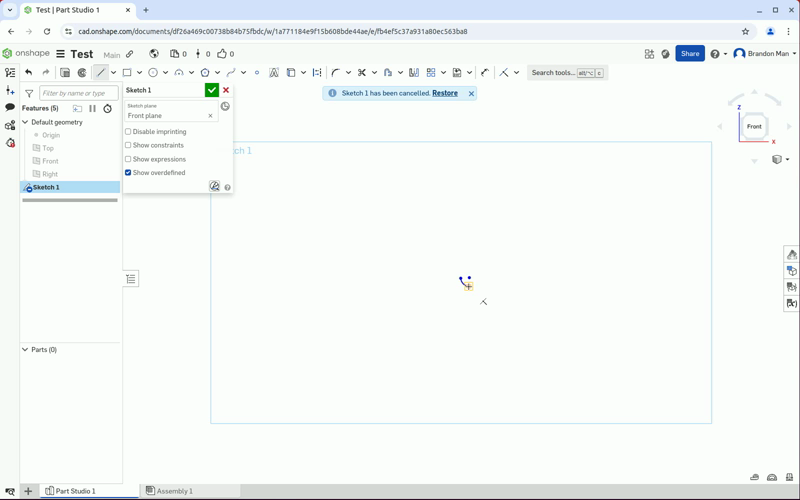
click(468, 286)
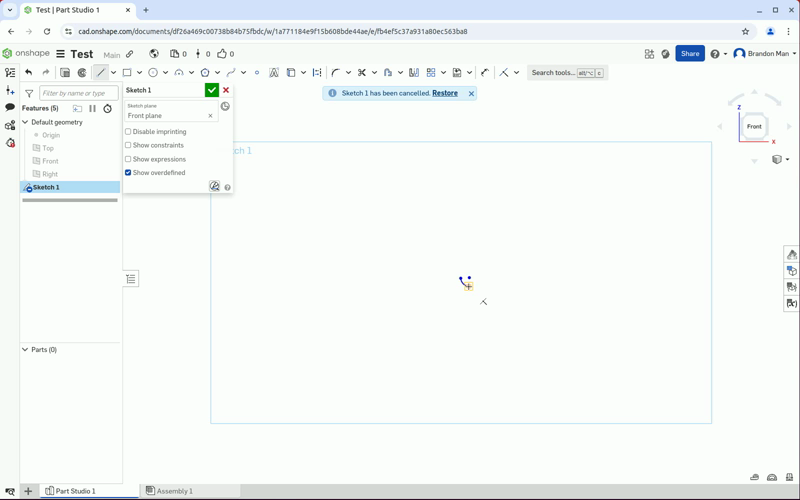
key_down(shift)
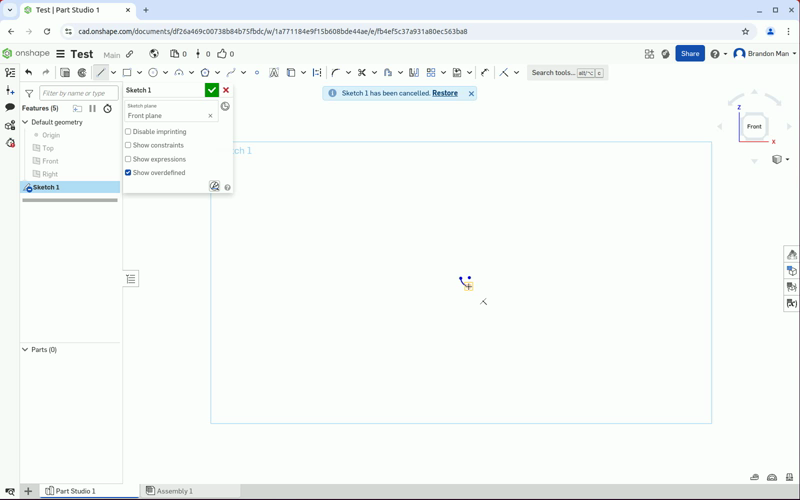
mouse_move(498, 286)
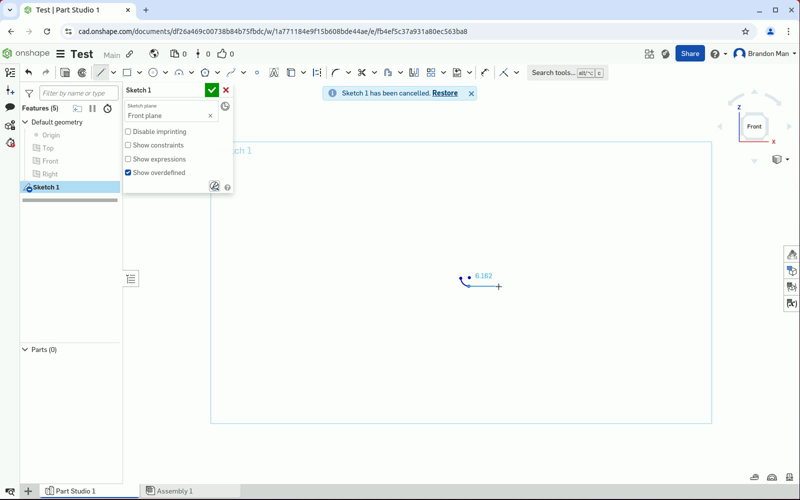
mouse_move(502, 286)
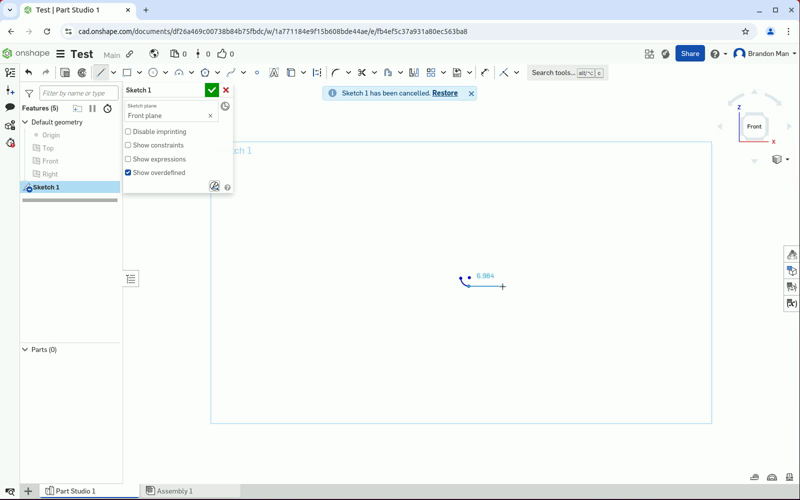
click(502, 286)
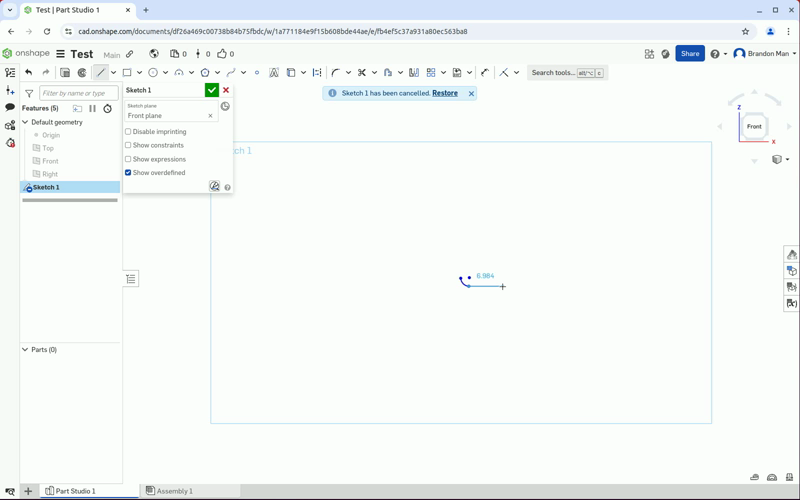
key_up(shift)
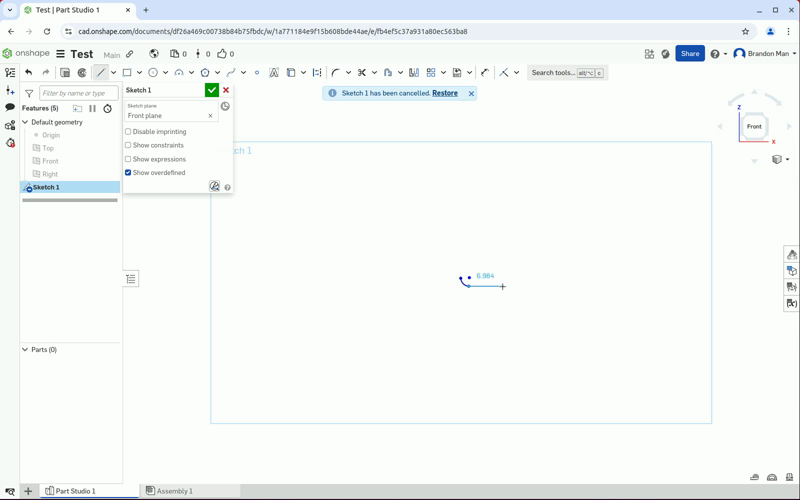
key_down(shift)
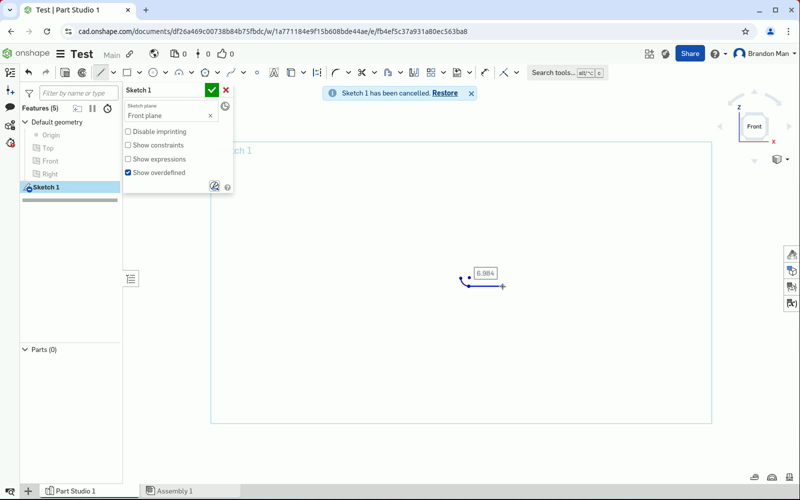
mouse_move(502, 195)
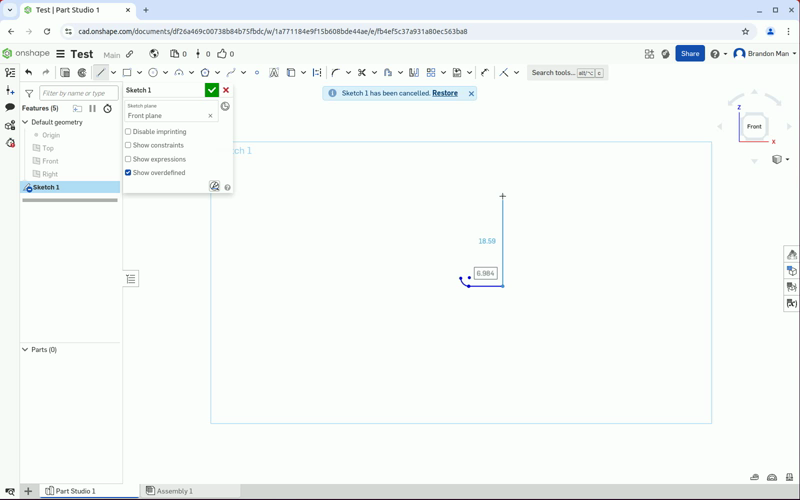
click(502, 195)
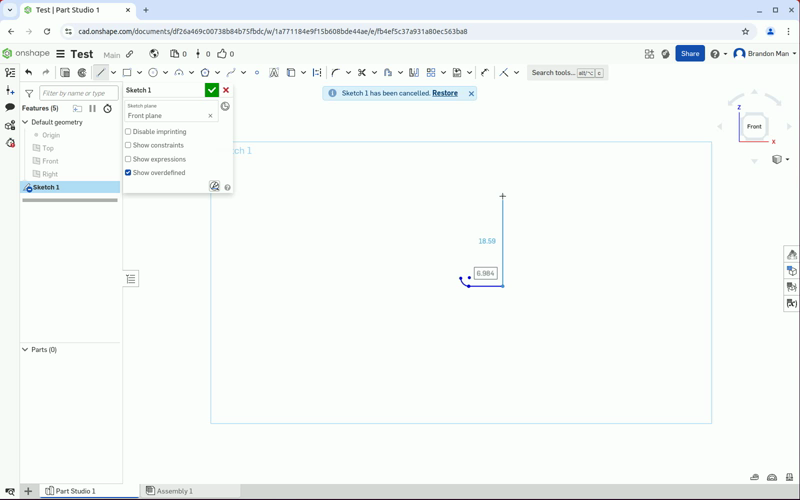
key_up(shift)
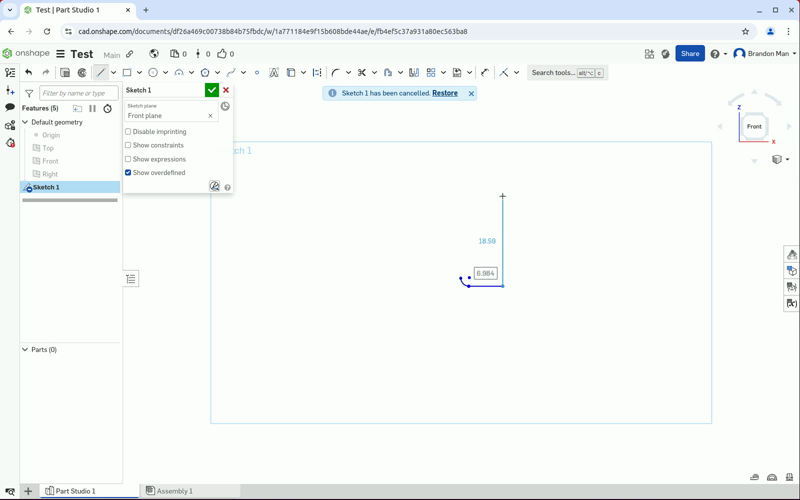
key_down(shift)
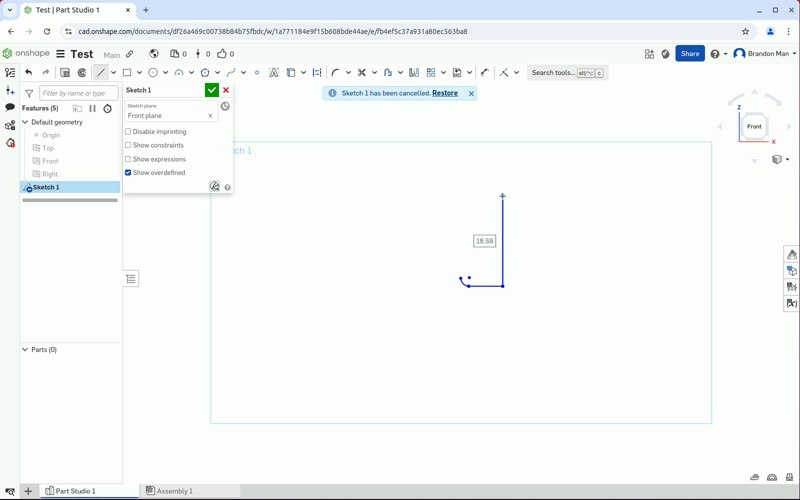
mouse_move(532, 195)
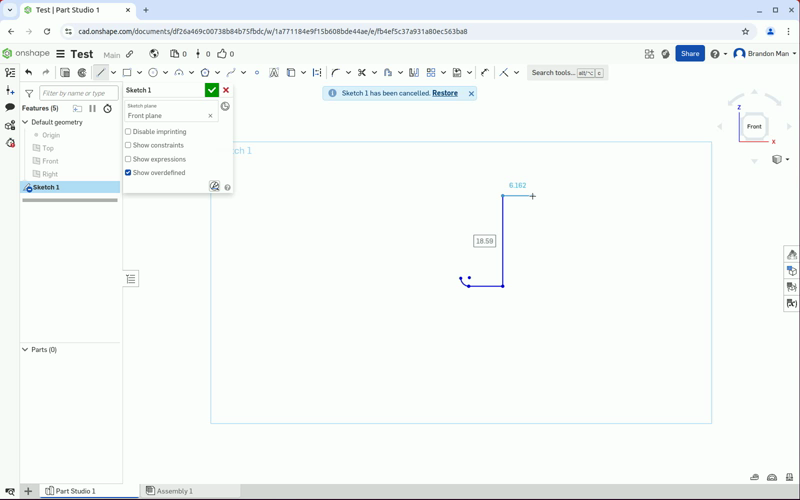
mouse_move(468, 195)
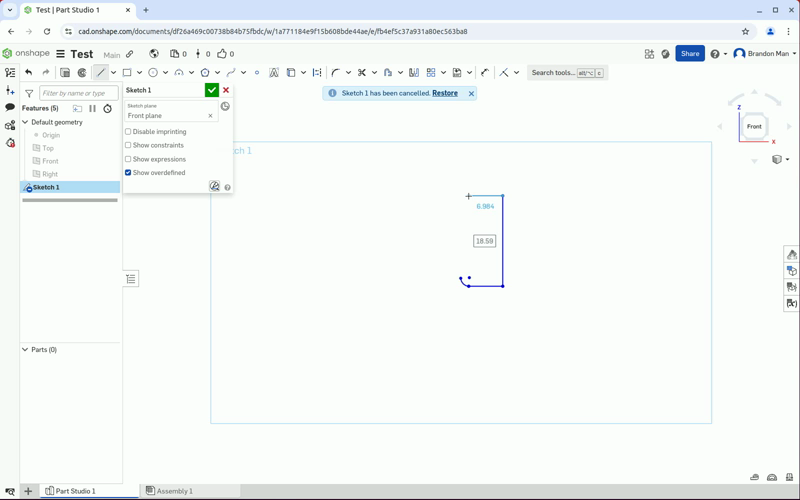
click(468, 195)
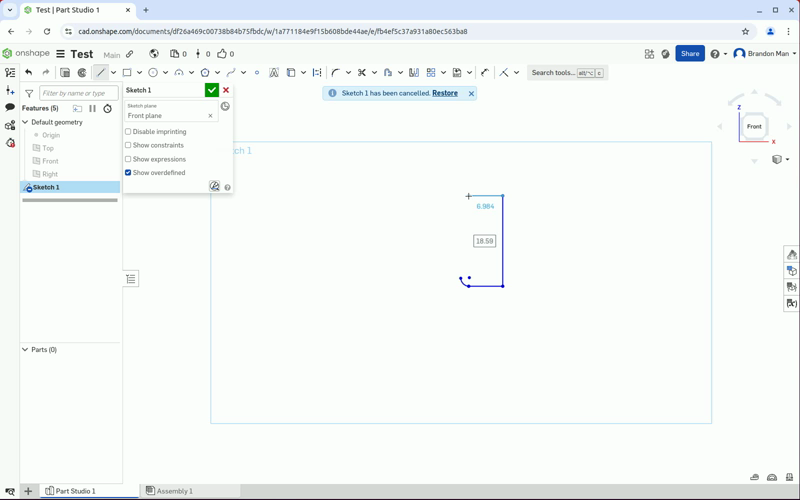
key_up(shift)
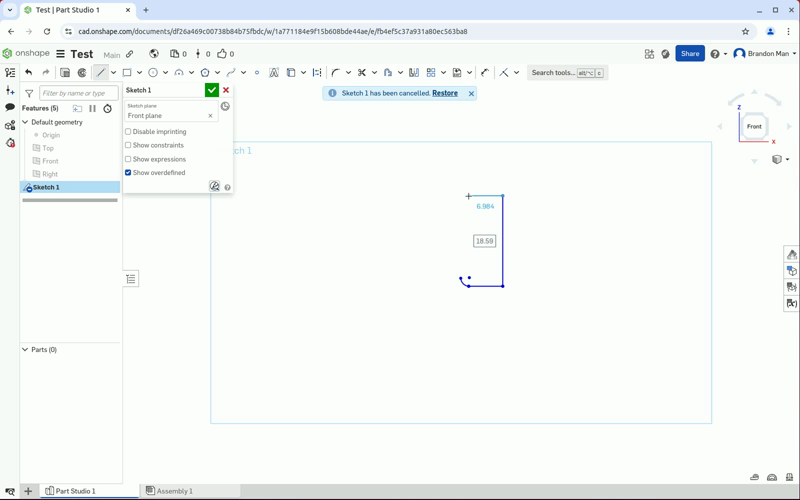
key(esc)
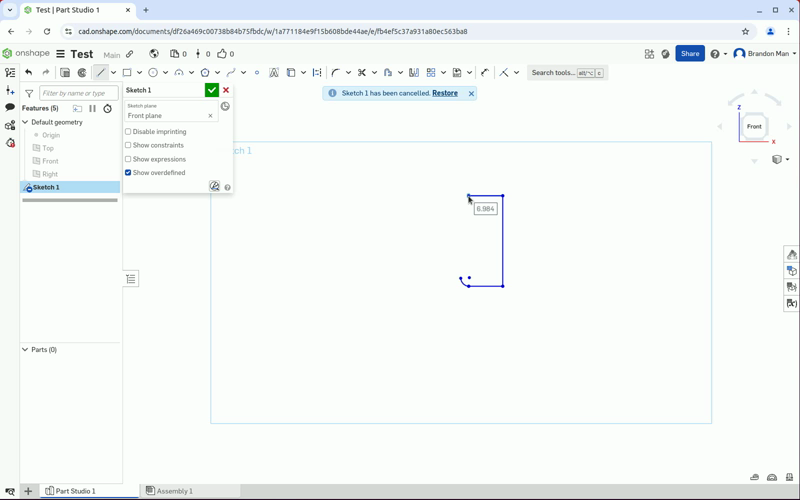
key(a)
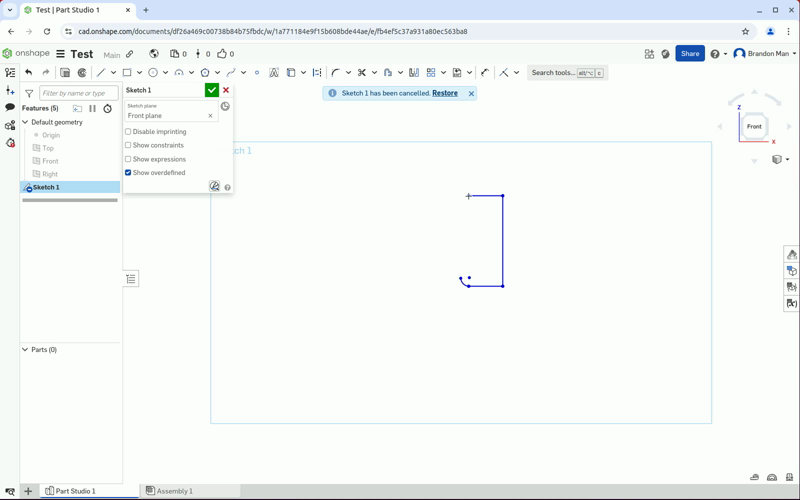
mouse_move(468, 195)
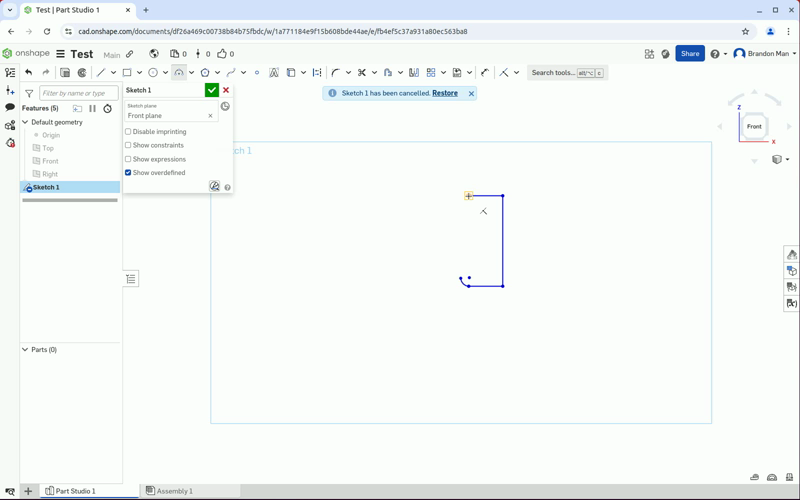
click(468, 195)
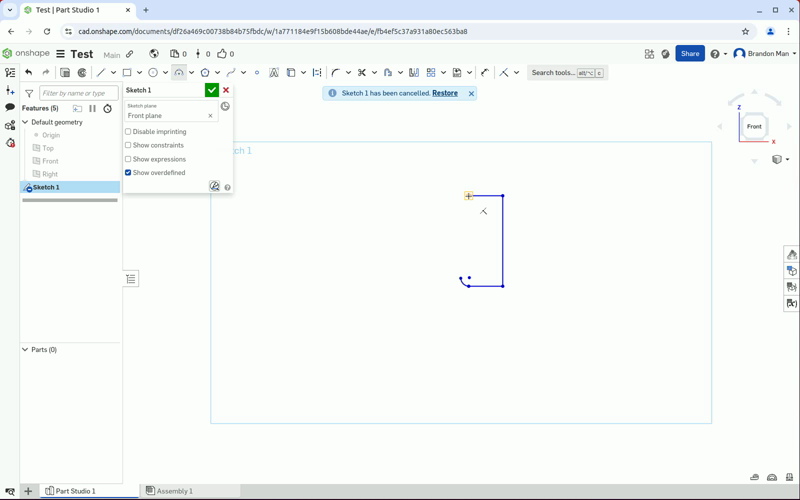
key_down(shift)
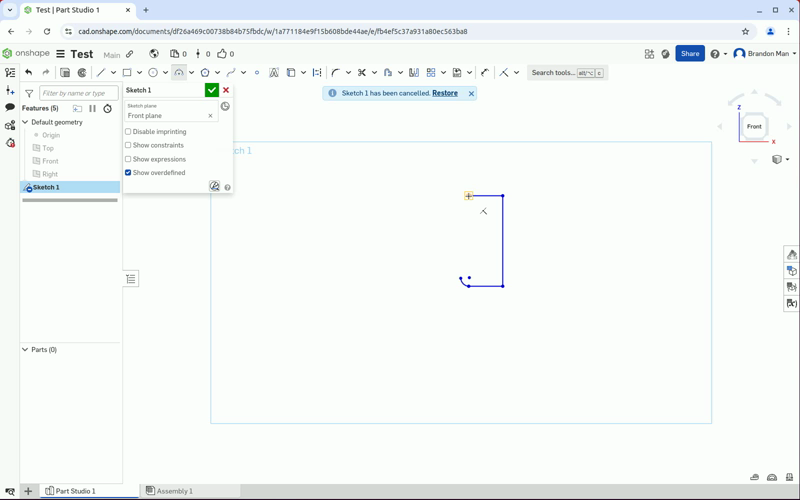
mouse_move(460, 203)
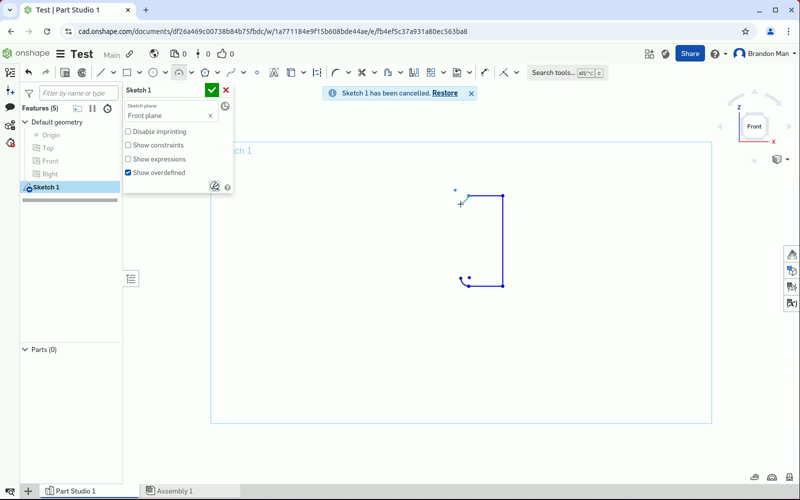
click(460, 203)
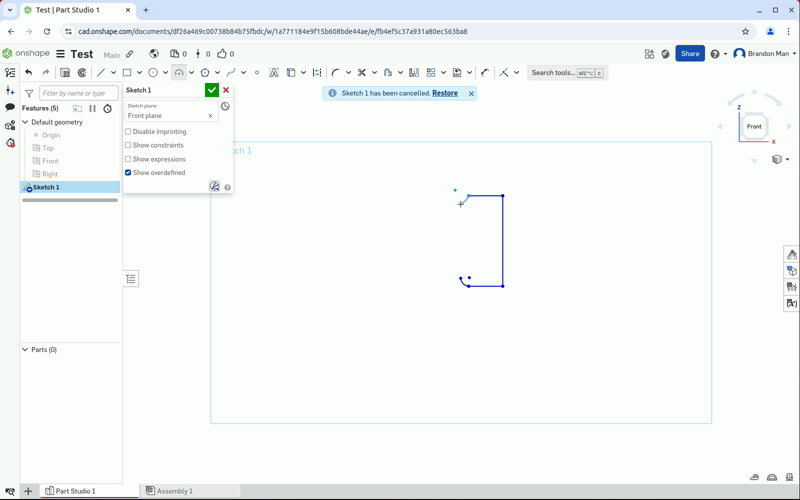
mouse_move(463, 198)
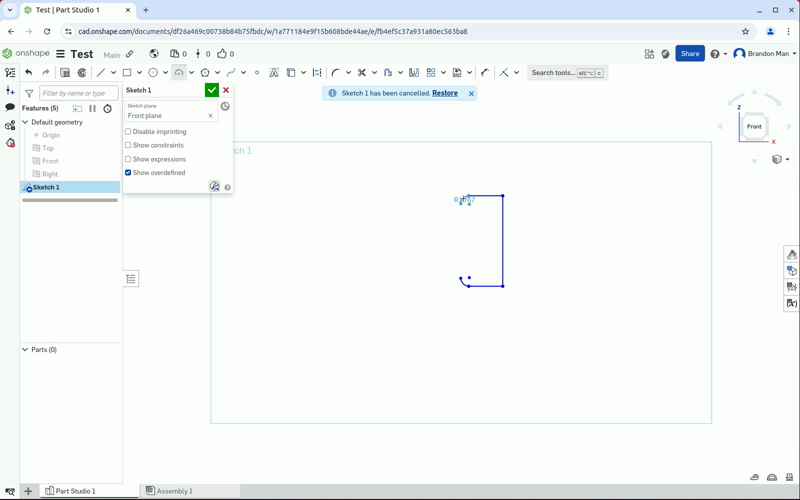
click(463, 198)
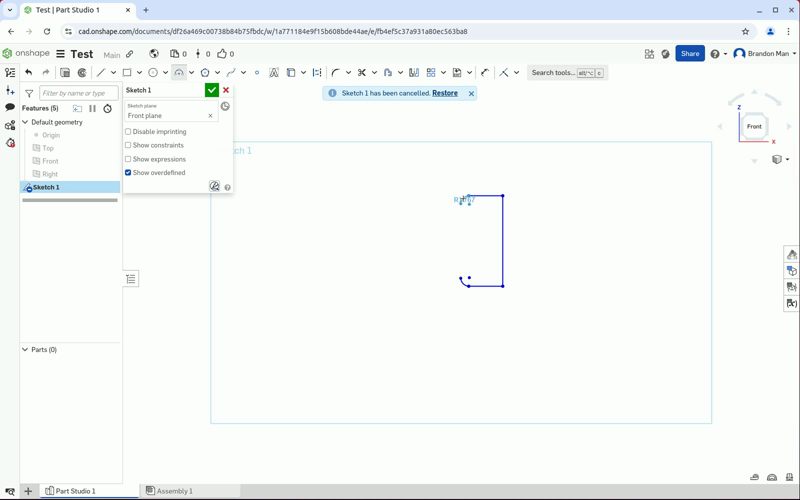
key_up(shift)
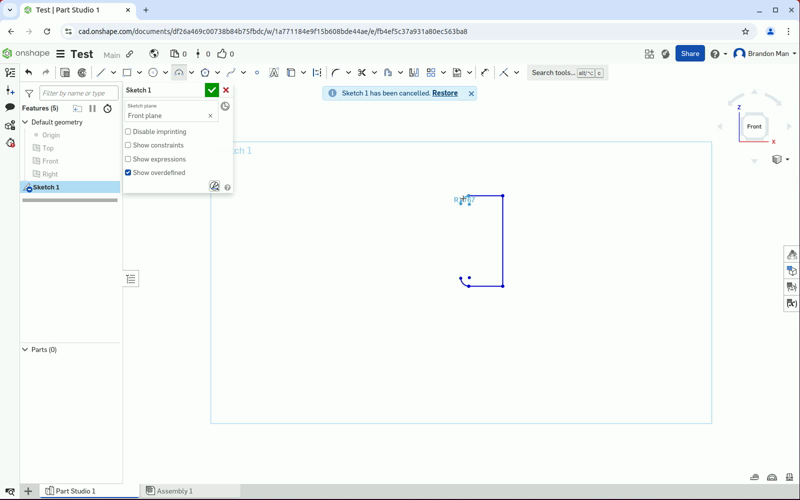
key(esc)
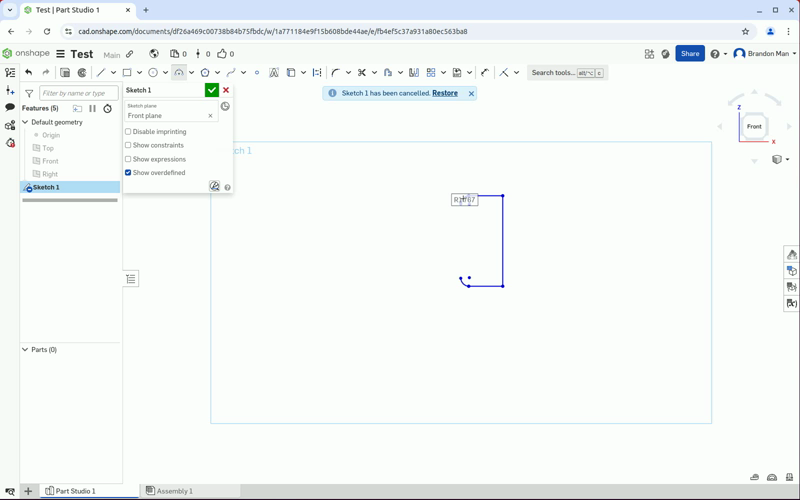
key(l)
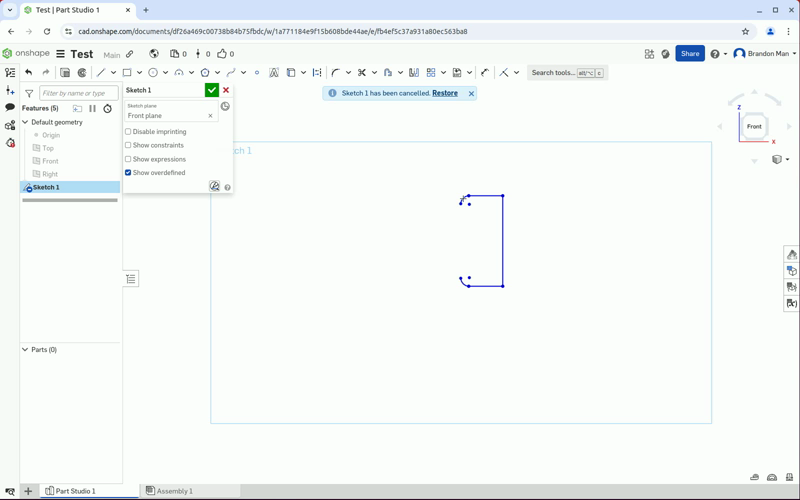
mouse_move(460, 203)
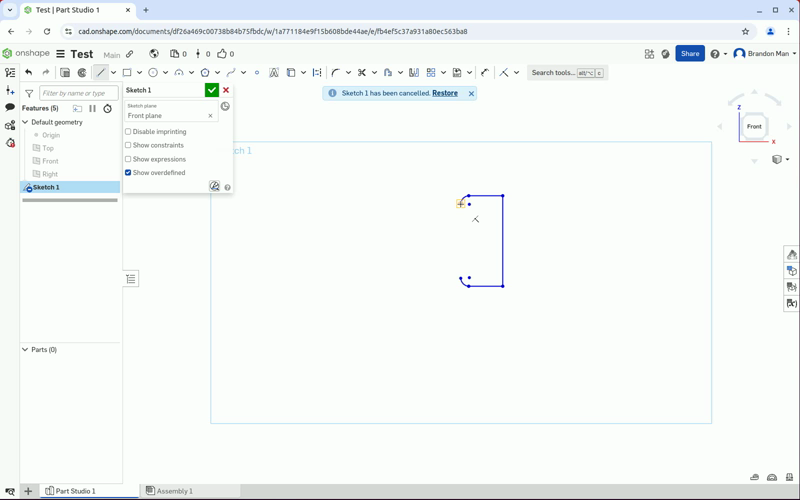
click(460, 203)
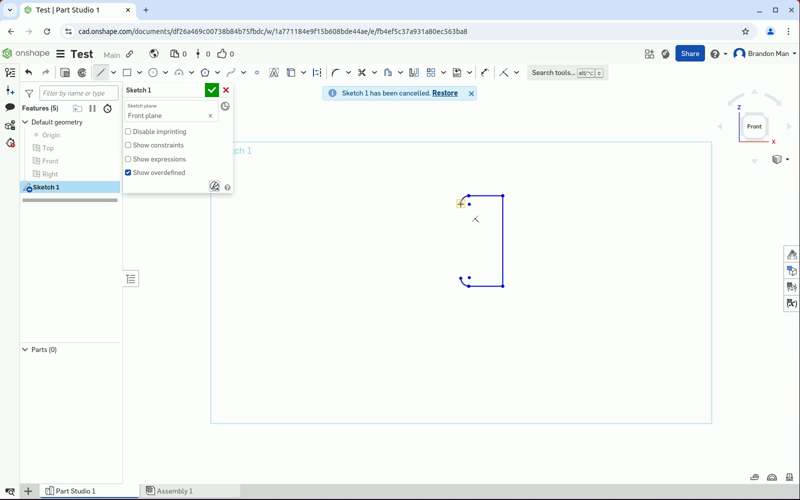
key_down(shift)
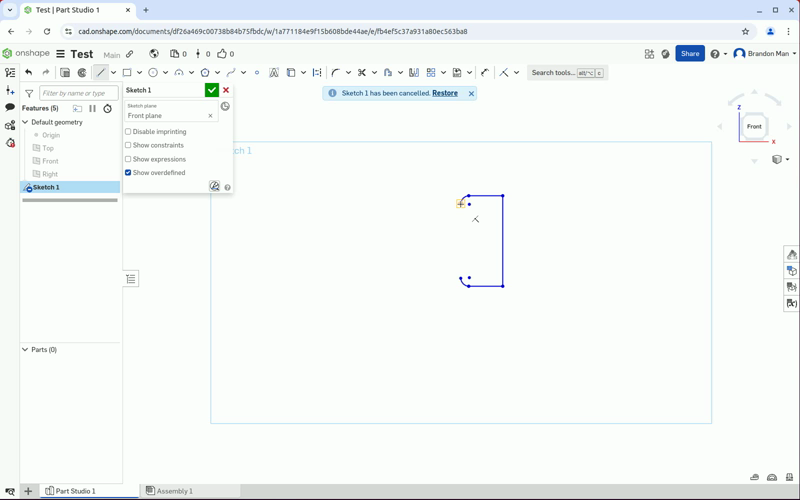
mouse_move(490, 203)
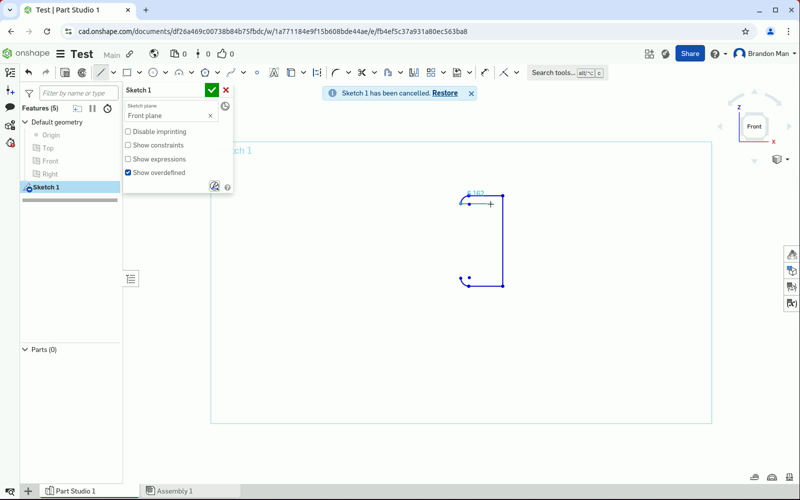
mouse_move(460, 209)
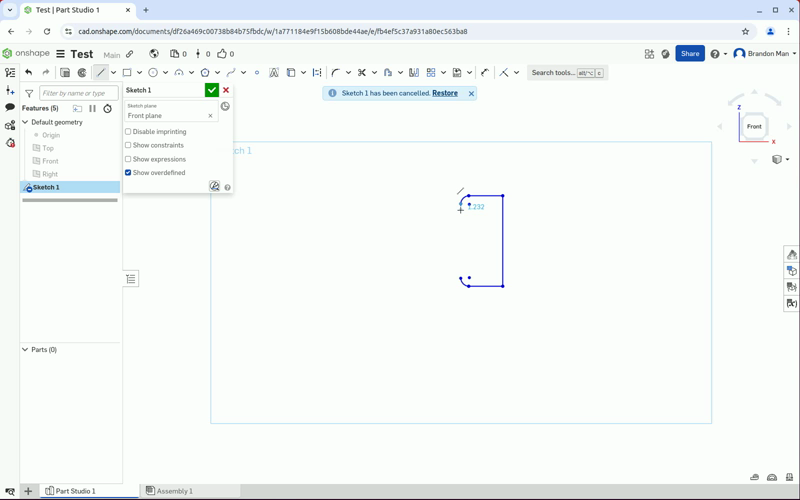
scroll(6)
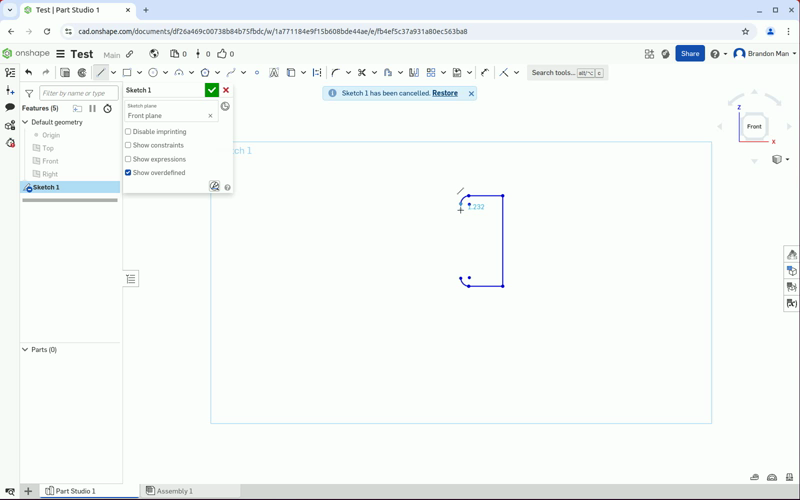
scroll(6)
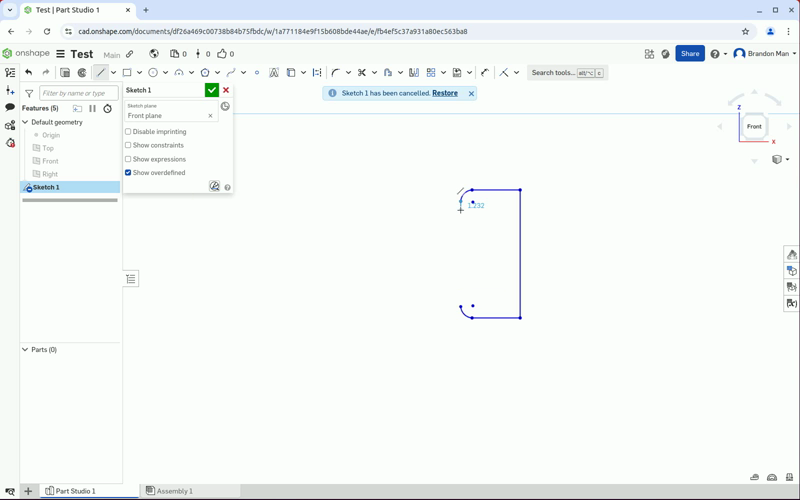
scroll(6)
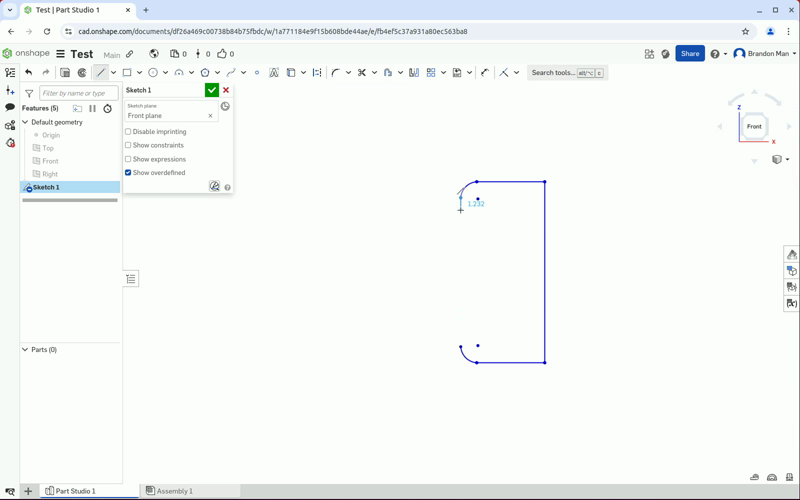
scroll(6)
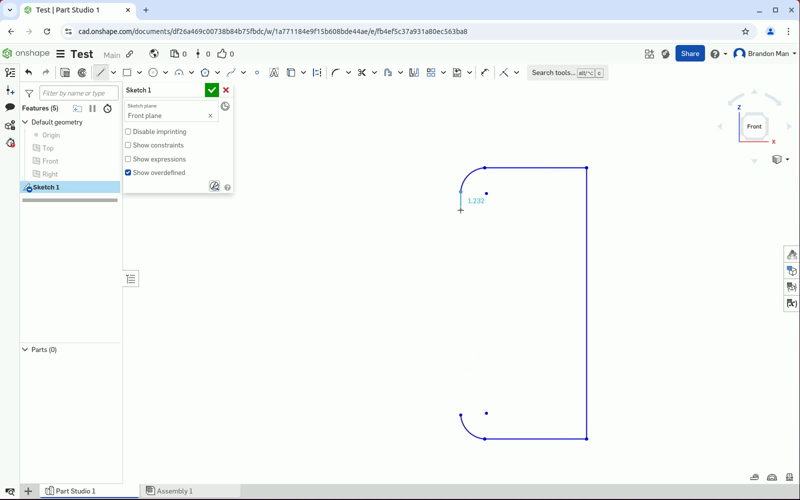
scroll(6)
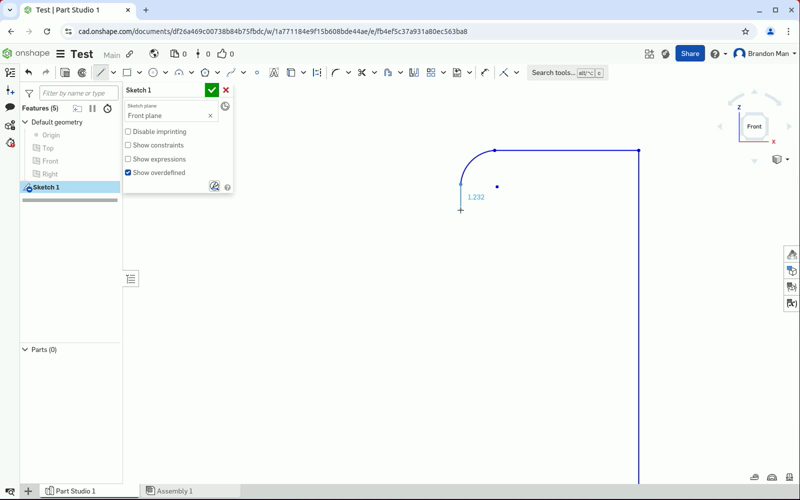
scroll(6)
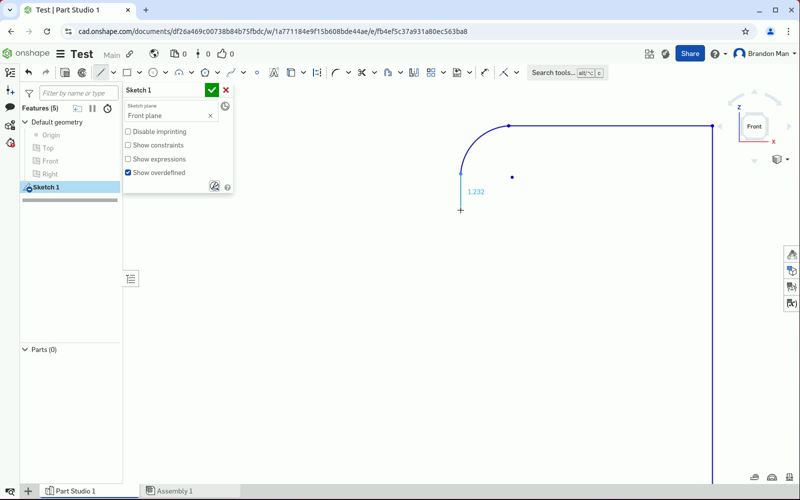
scroll(6)
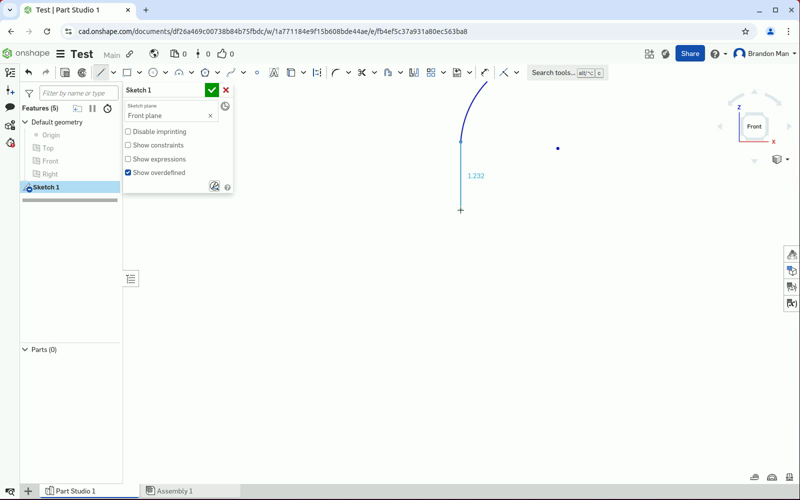
click(460, 209)
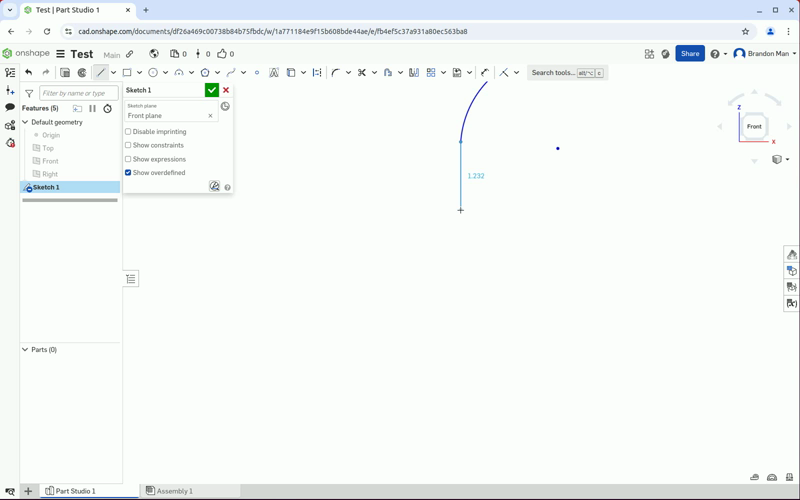
scroll(-6)
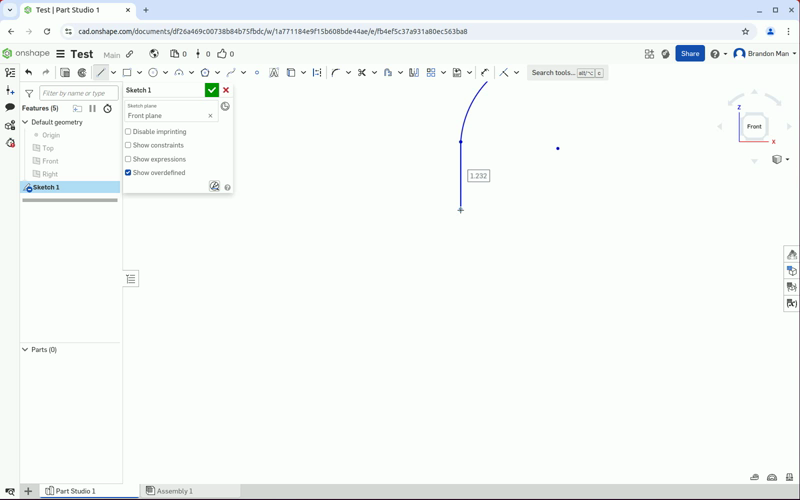
scroll(-6)
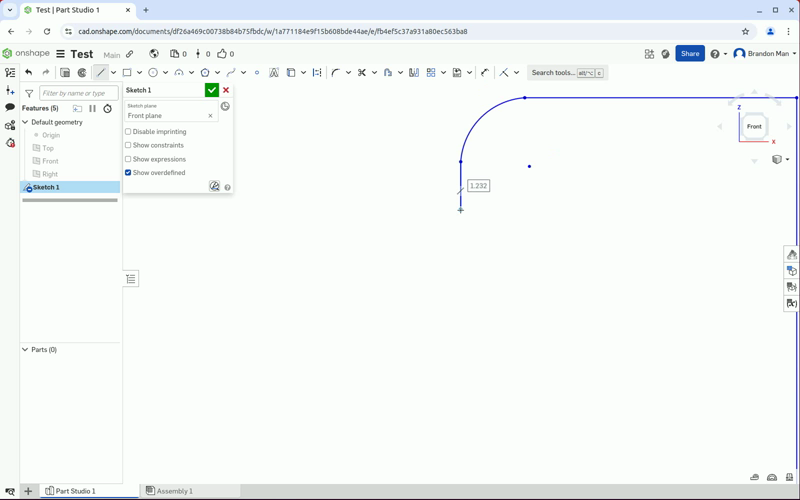
scroll(-6)
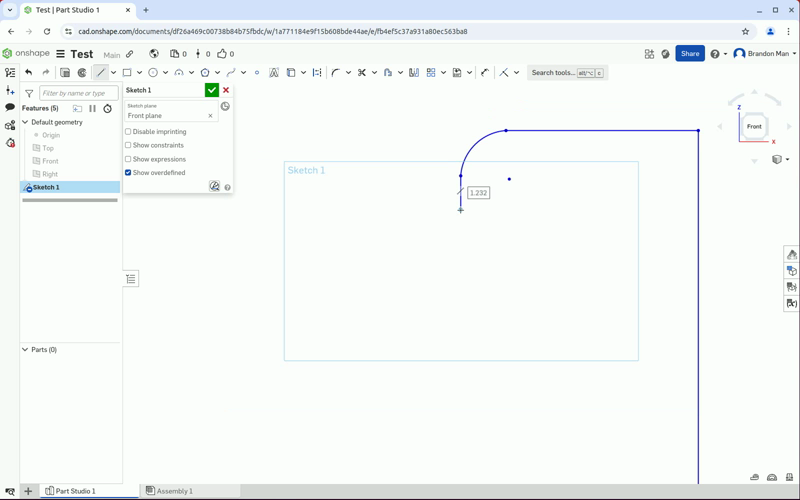
scroll(-6)
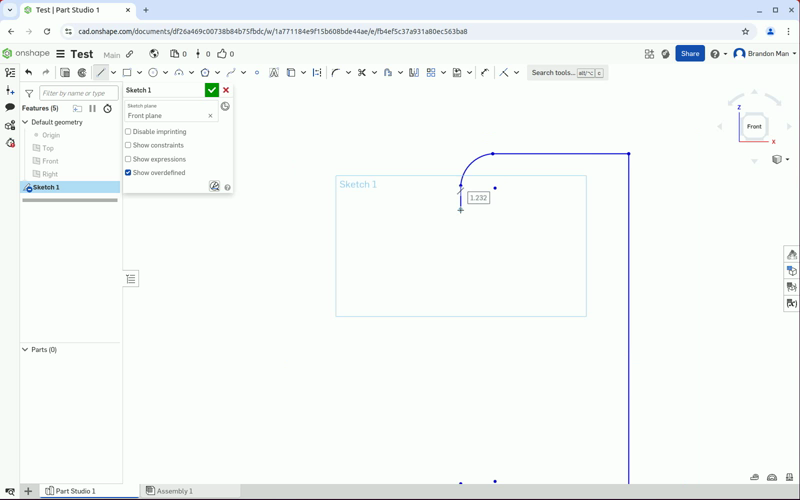
scroll(-6)
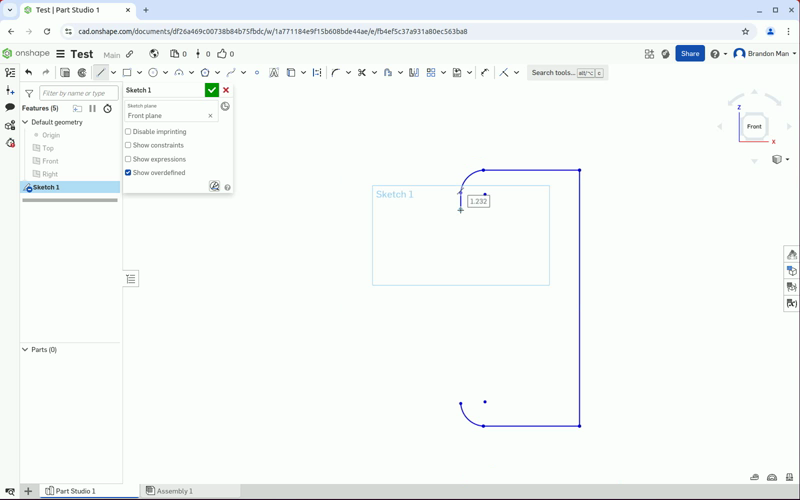
scroll(-6)
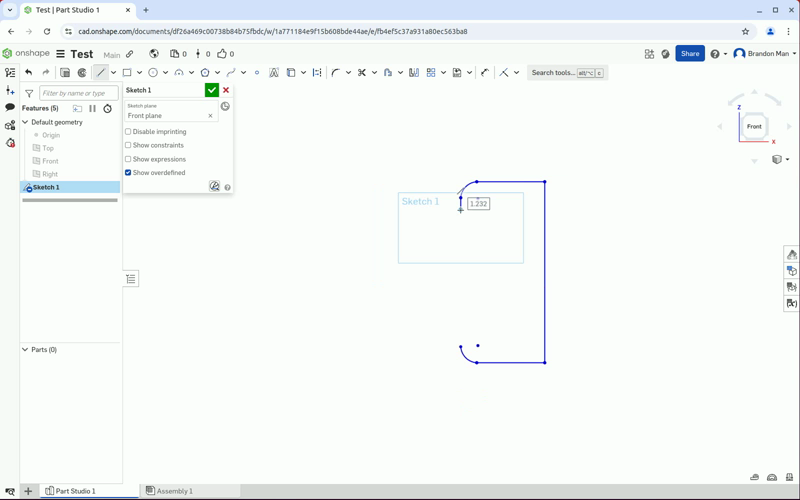
scroll(-6)
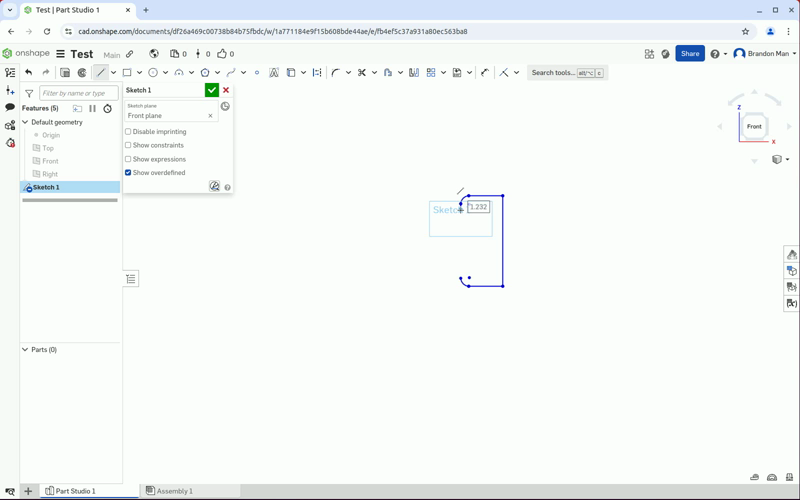
key_up(shift)
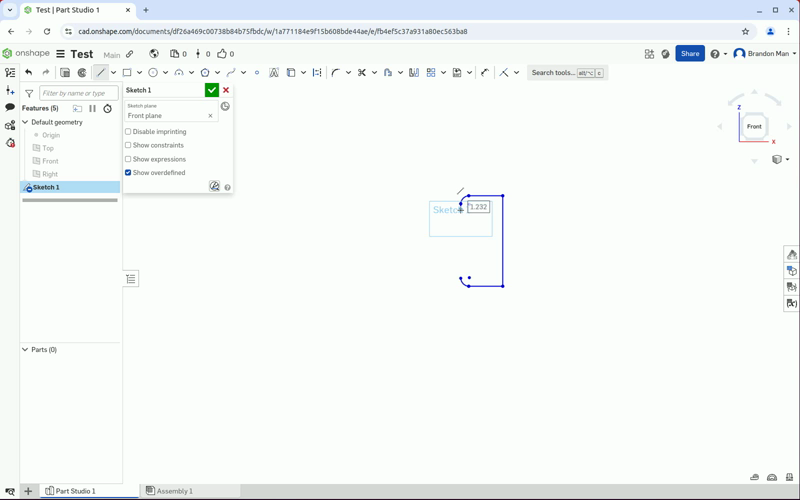
key_down(shift)
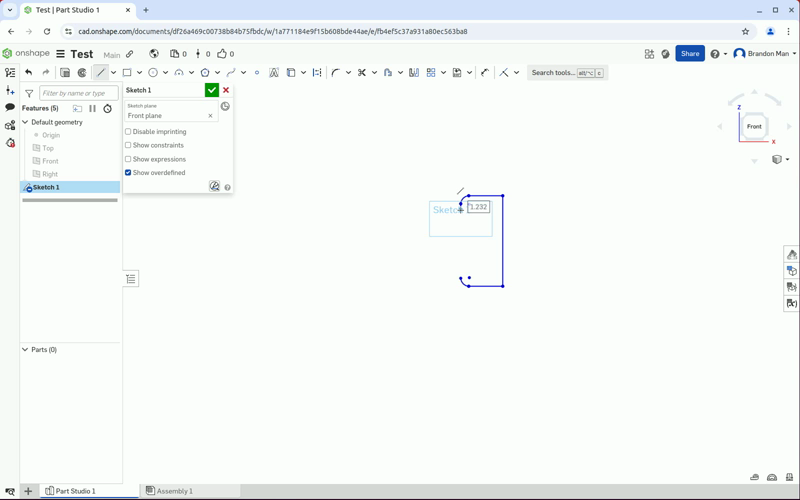
mouse_move(490, 209)
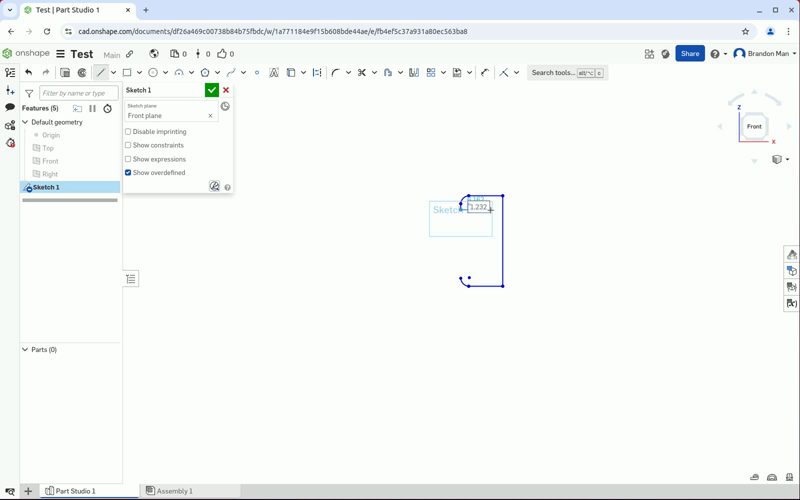
mouse_move(468, 209)
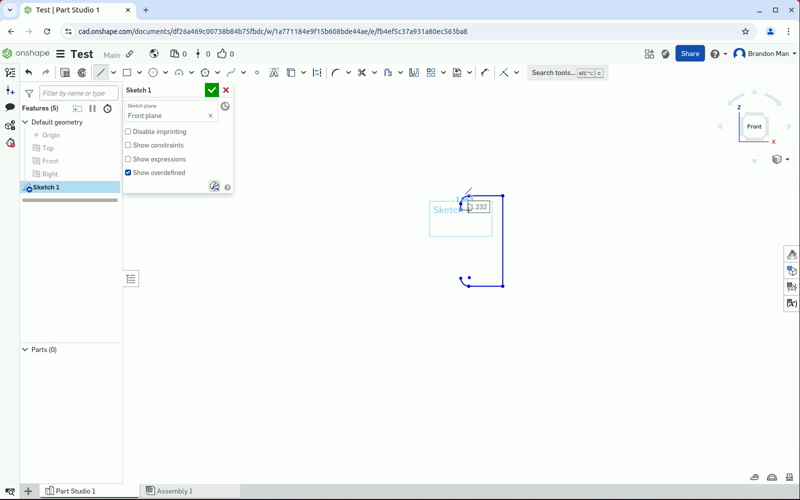
click(468, 209)
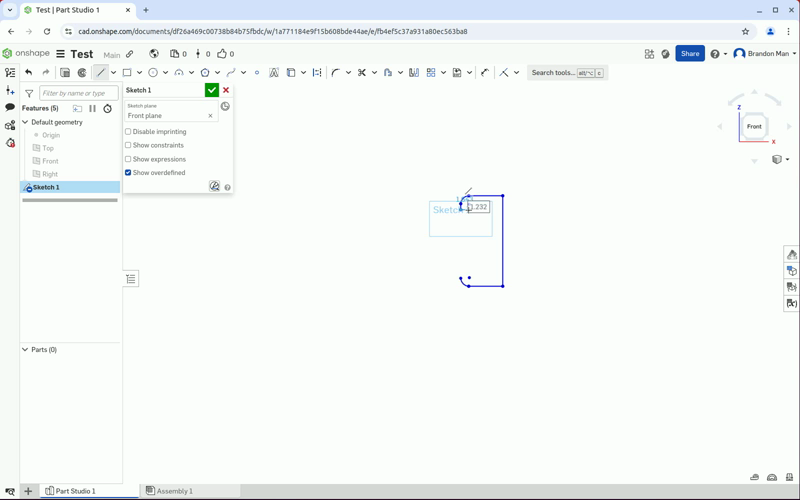
key_up(shift)
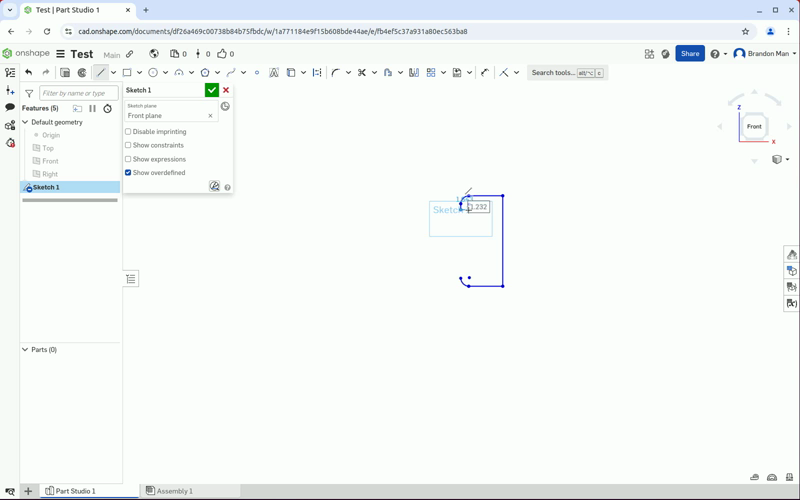
key(esc)
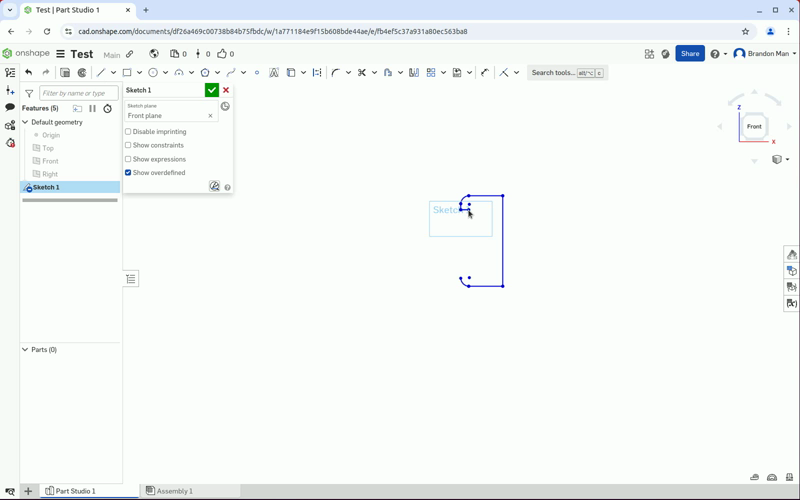
key(a)
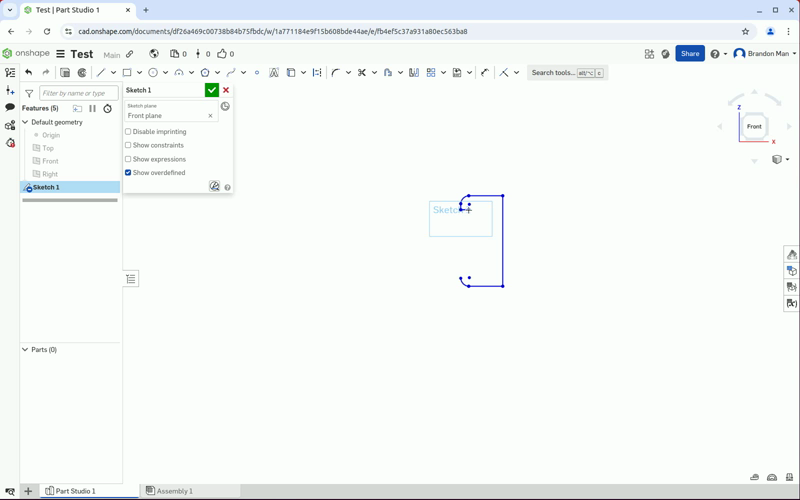
mouse_move(468, 209)
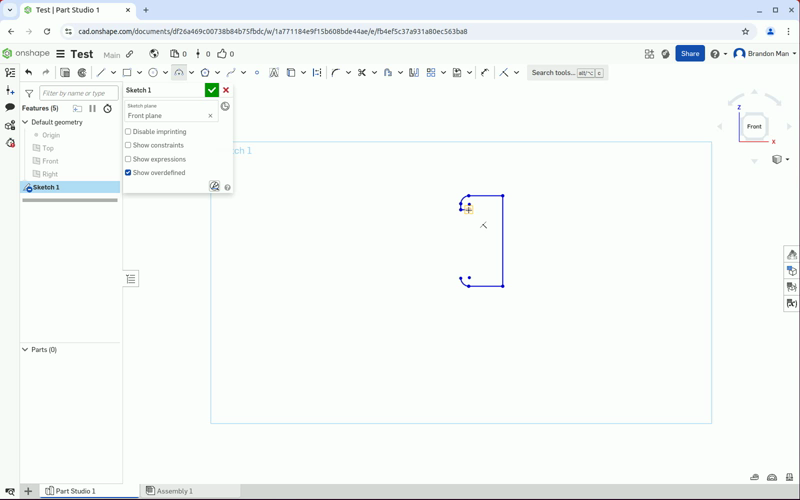
click(468, 209)
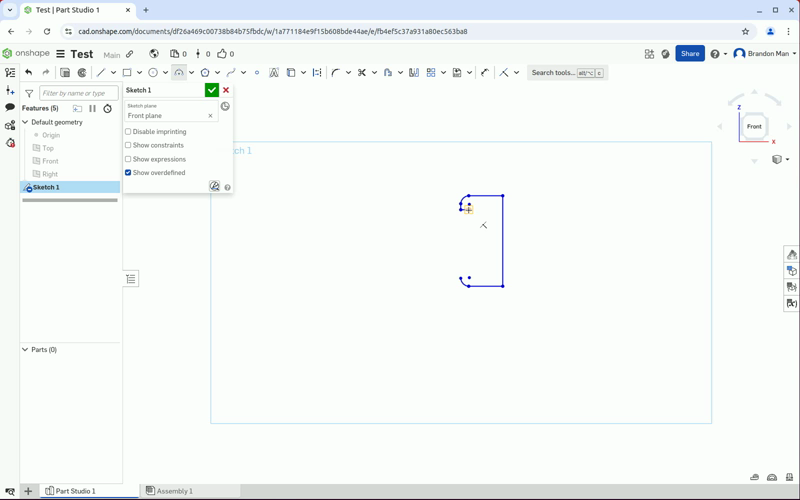
key_down(shift)
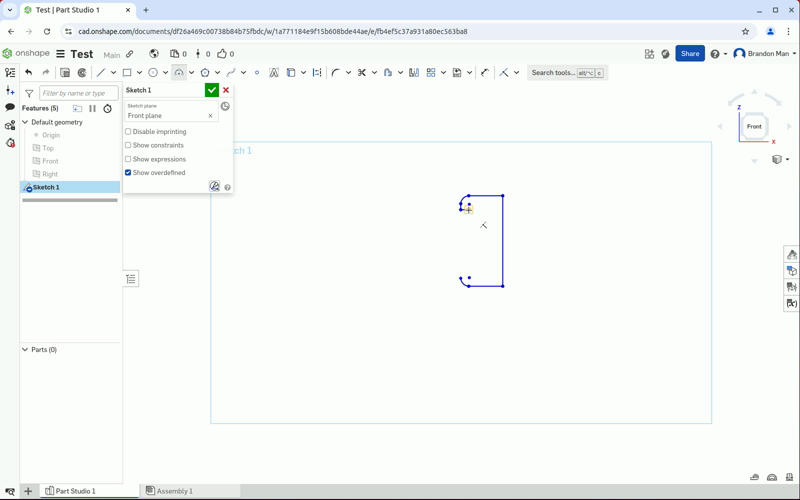
mouse_move(477, 209)
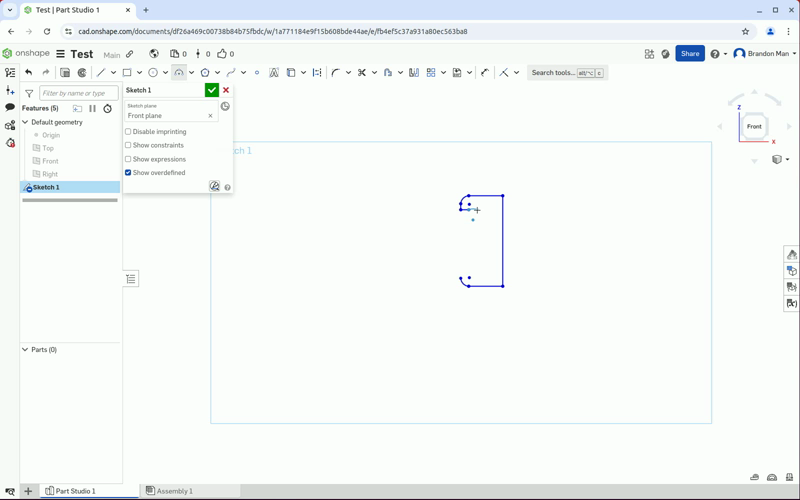
click(477, 209)
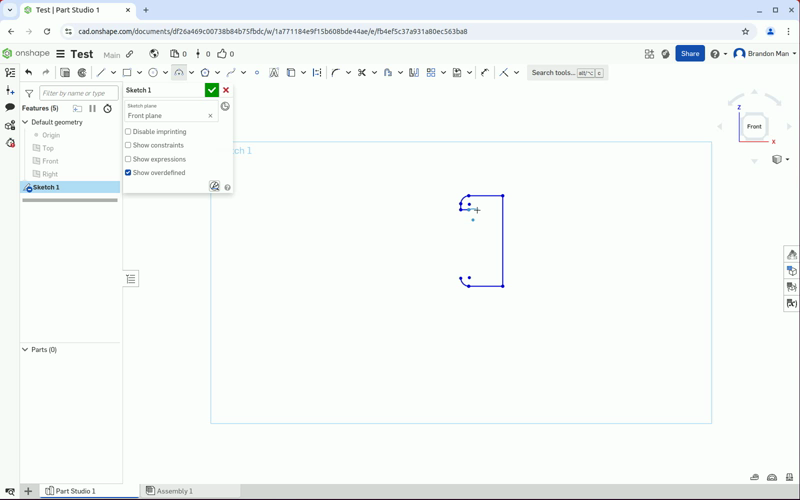
mouse_move(472, 214)
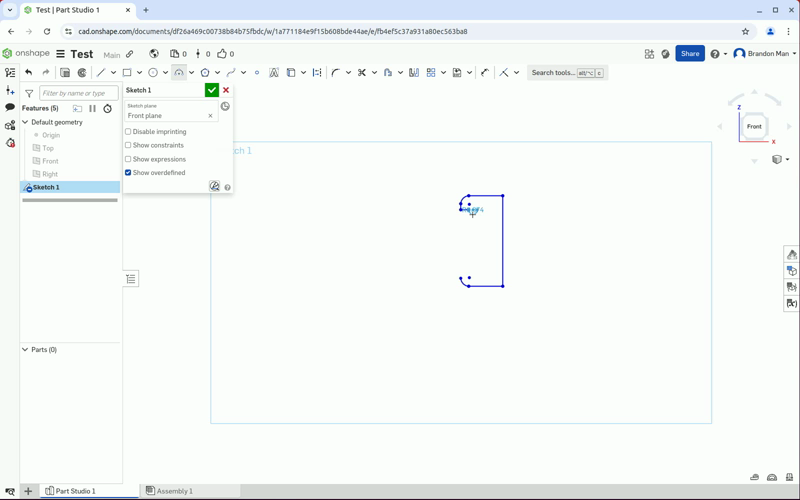
click(472, 214)
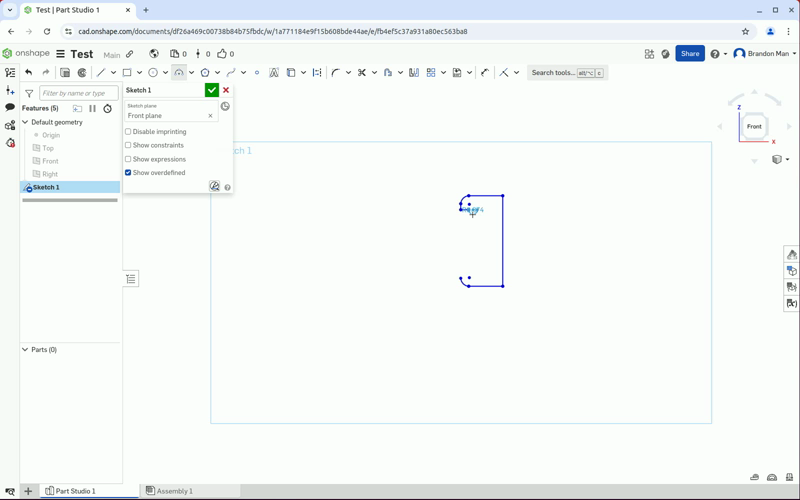
key_up(shift)
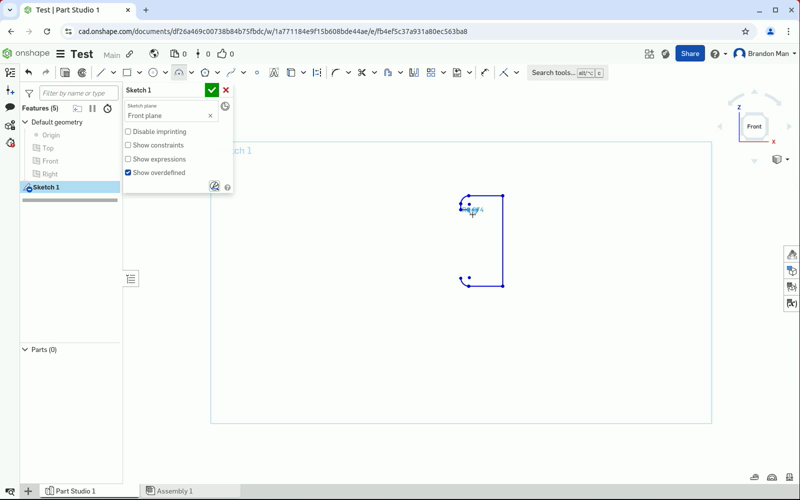
key(esc)
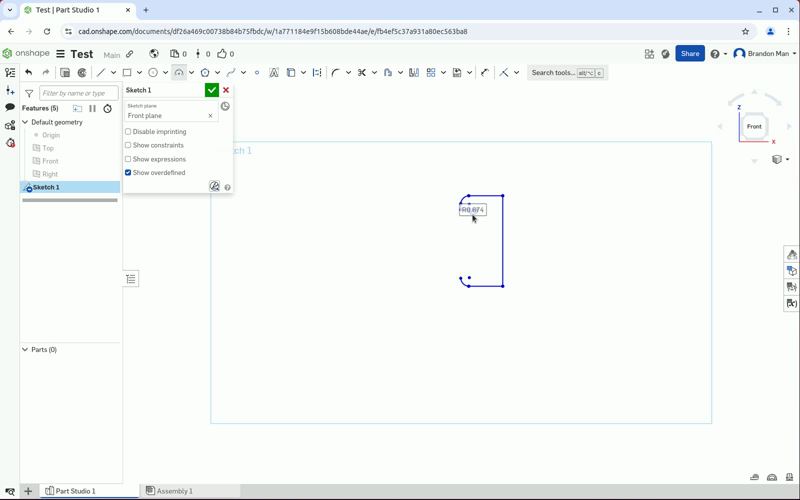
key(l)
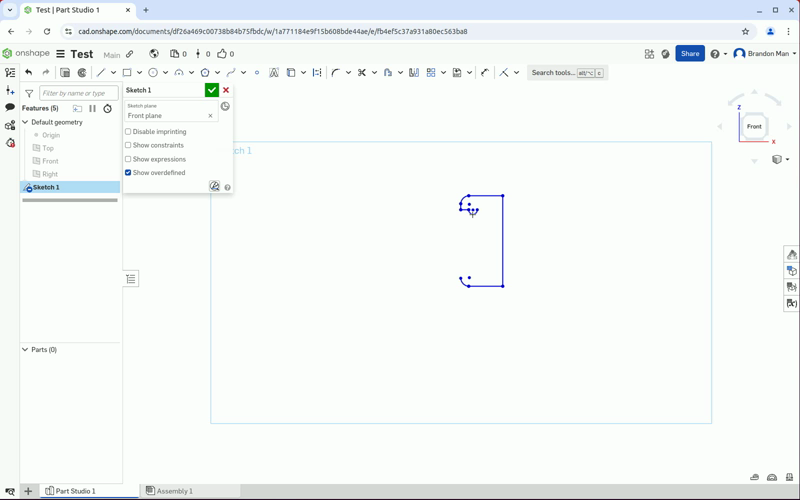
mouse_move(477, 209)
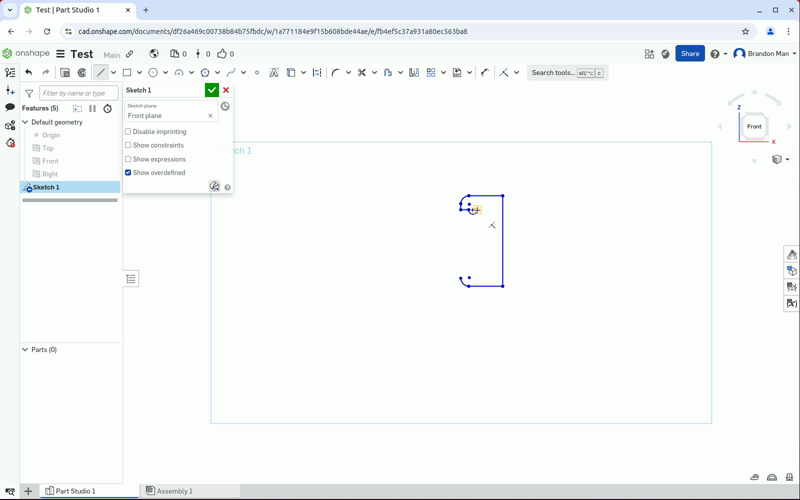
click(477, 209)
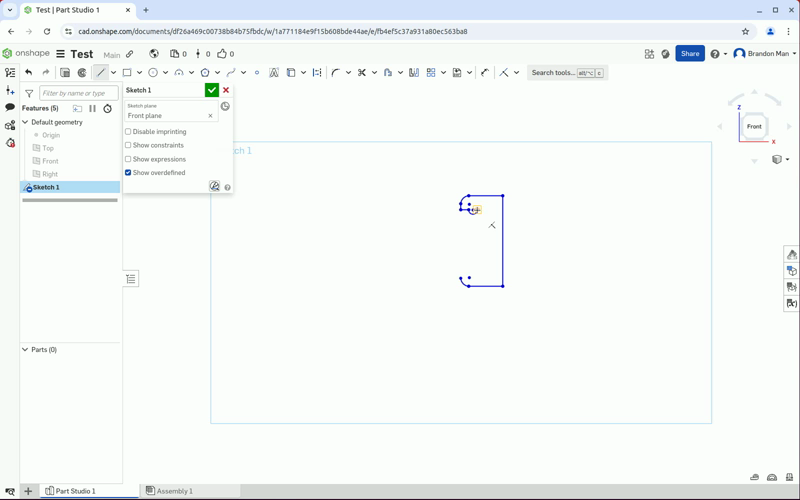
key_down(shift)
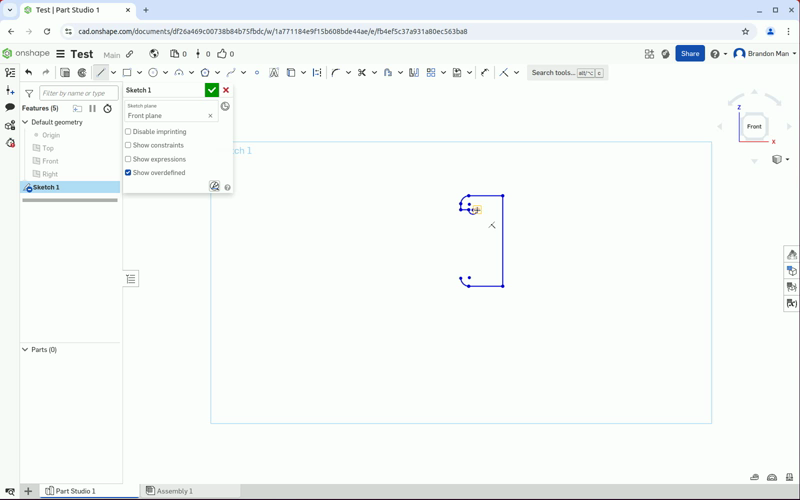
mouse_move(507, 209)
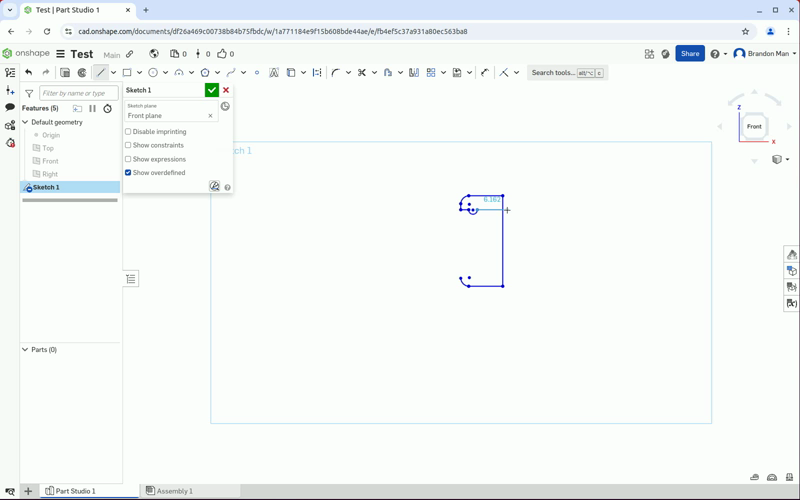
mouse_move(486, 209)
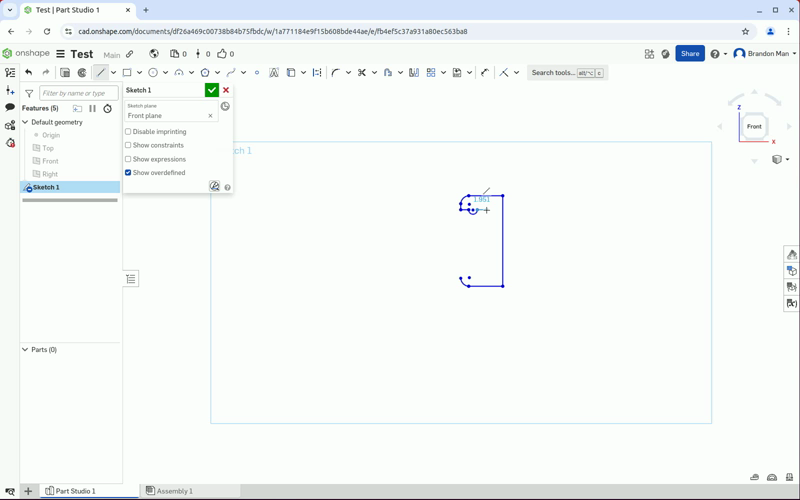
click(486, 209)
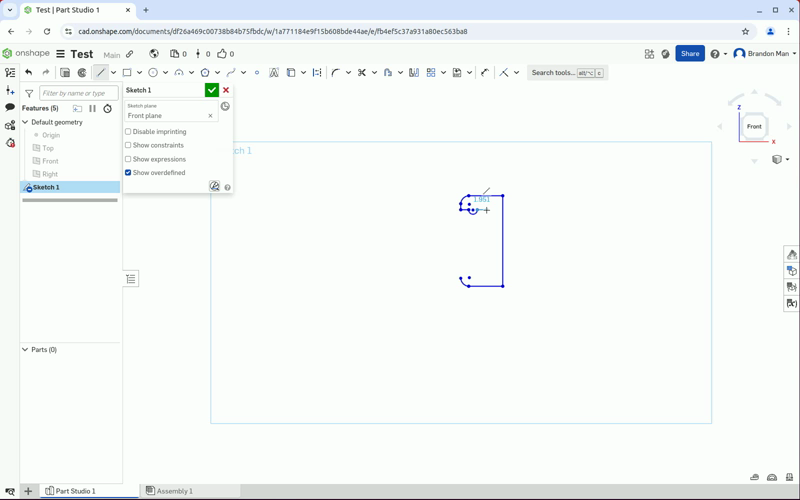
key_up(shift)
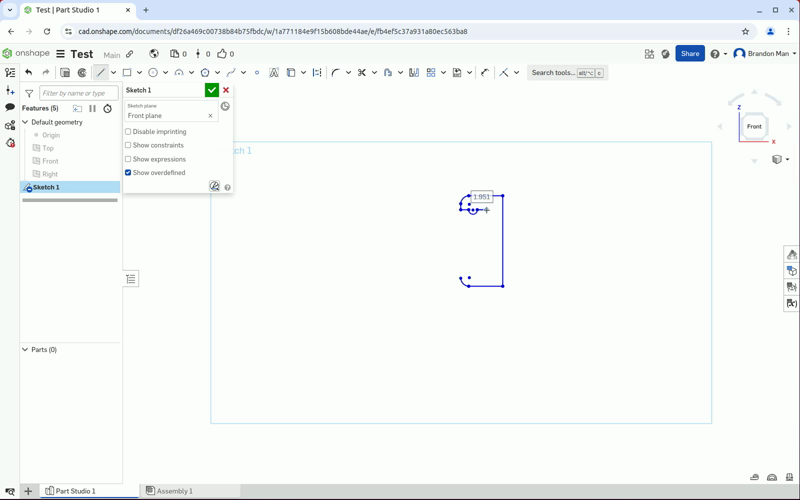
key_down(shift)
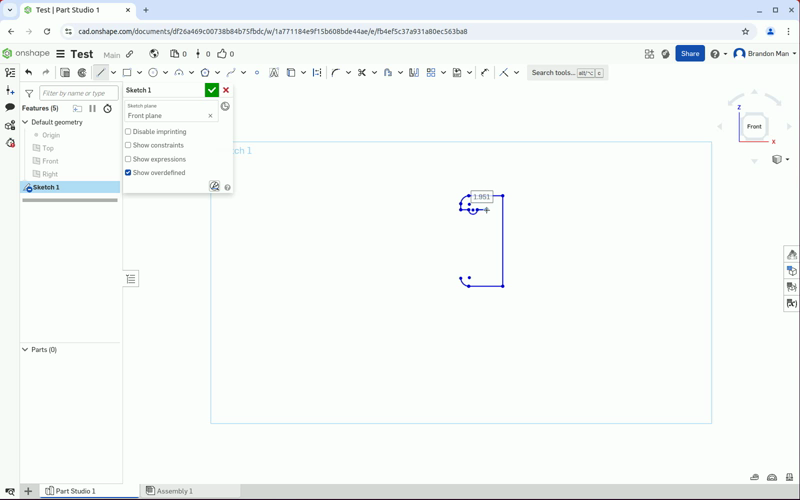
mouse_move(486, 272)
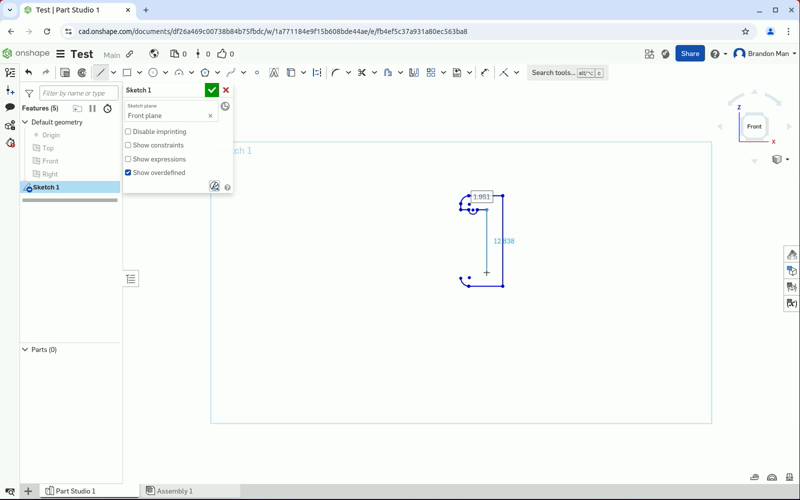
click(486, 272)
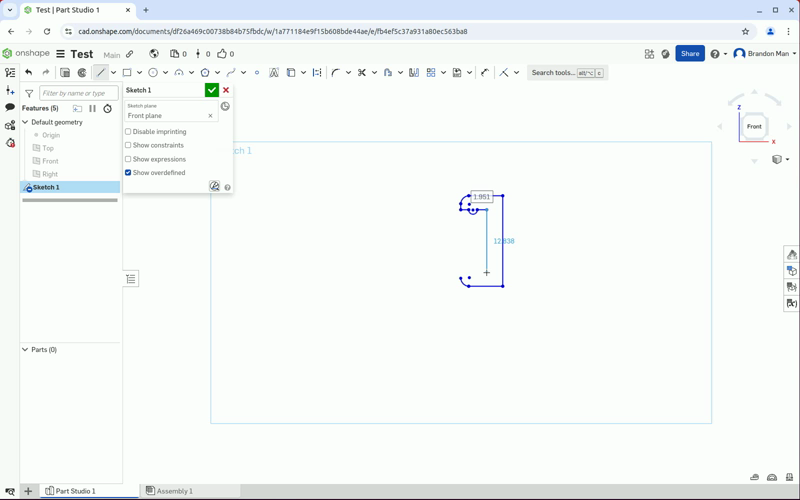
key_up(shift)
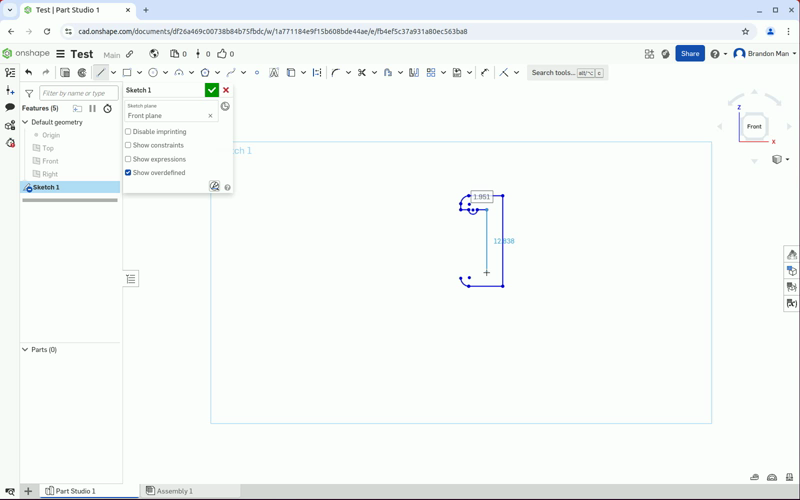
key_down(shift)
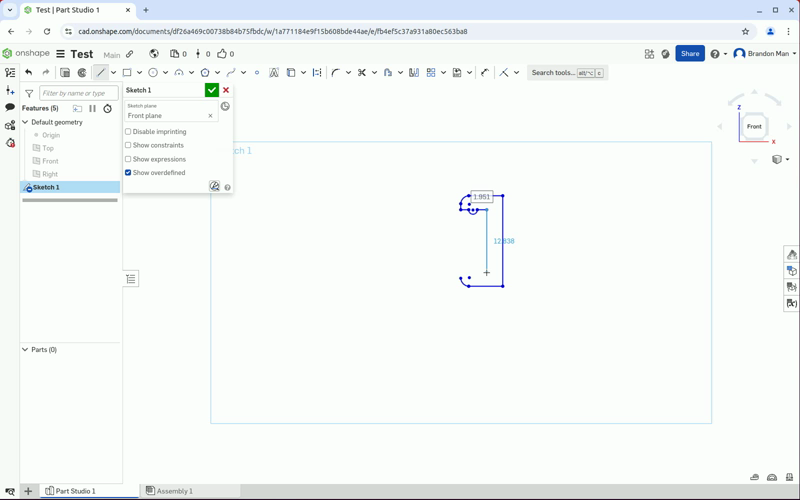
mouse_move(516, 272)
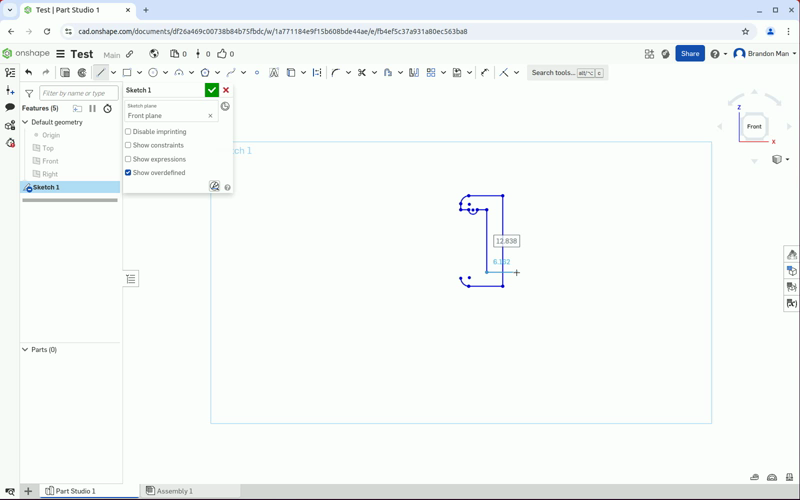
mouse_move(477, 272)
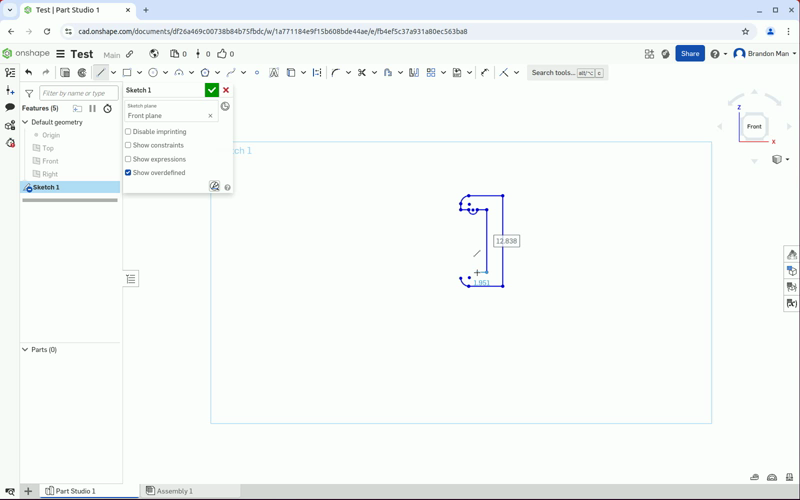
click(477, 272)
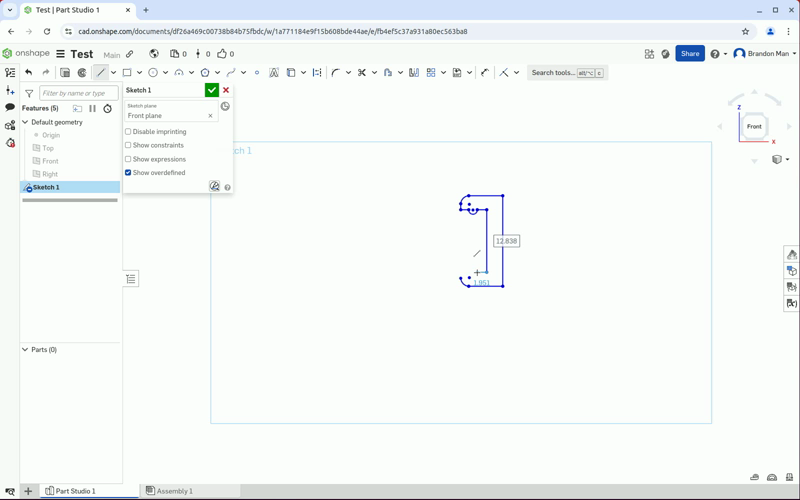
key_up(shift)
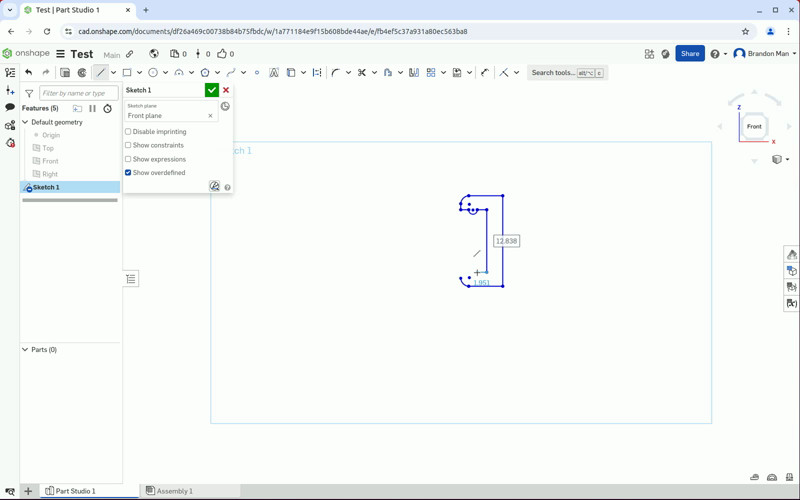
key(esc)
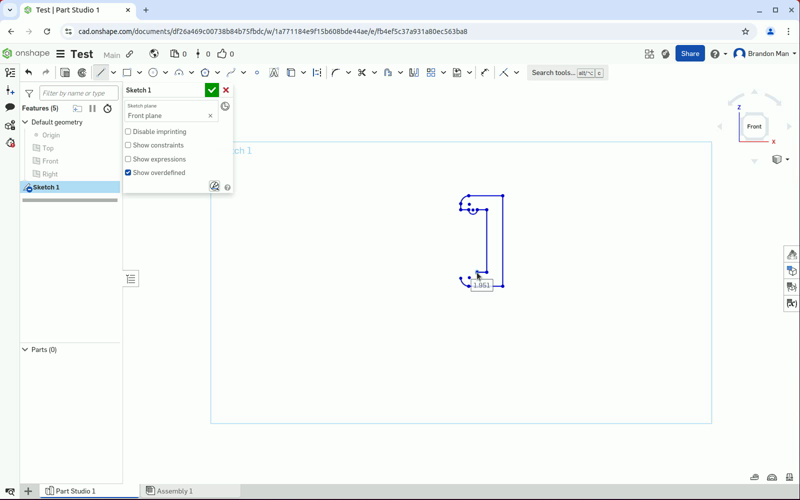
key(a)
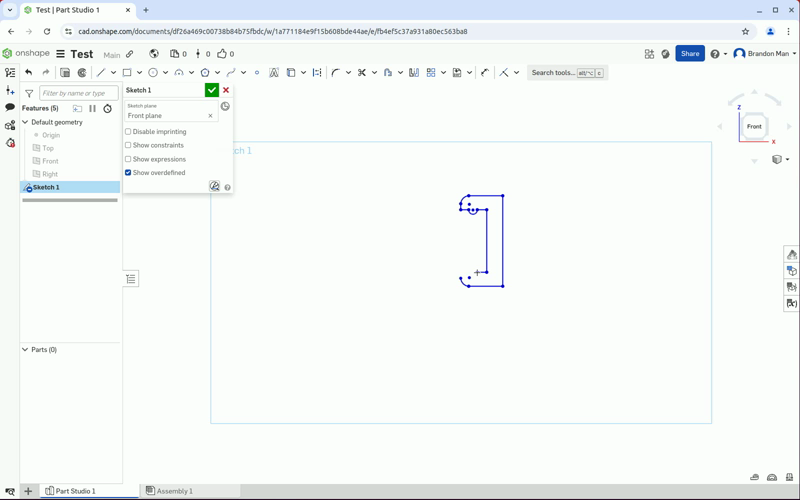
mouse_move(477, 272)
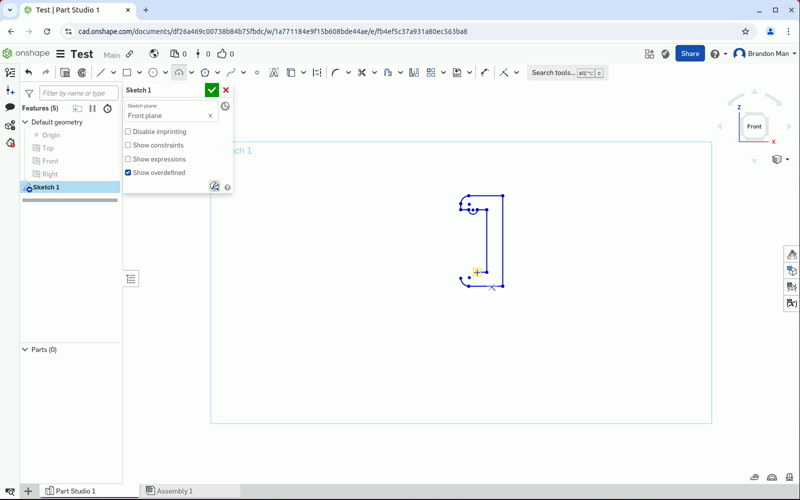
click(477, 272)
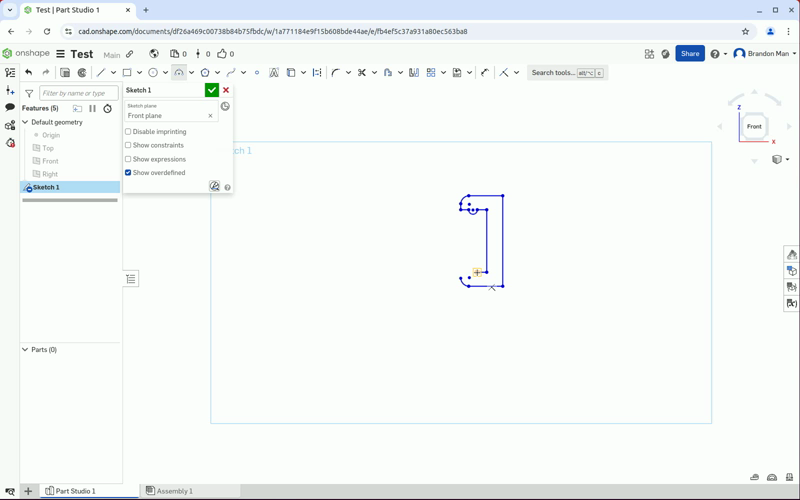
key_down(shift)
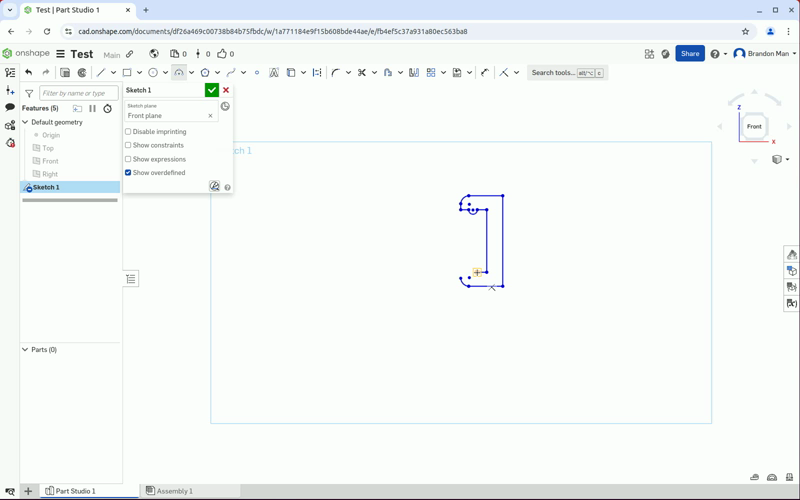
mouse_move(468, 272)
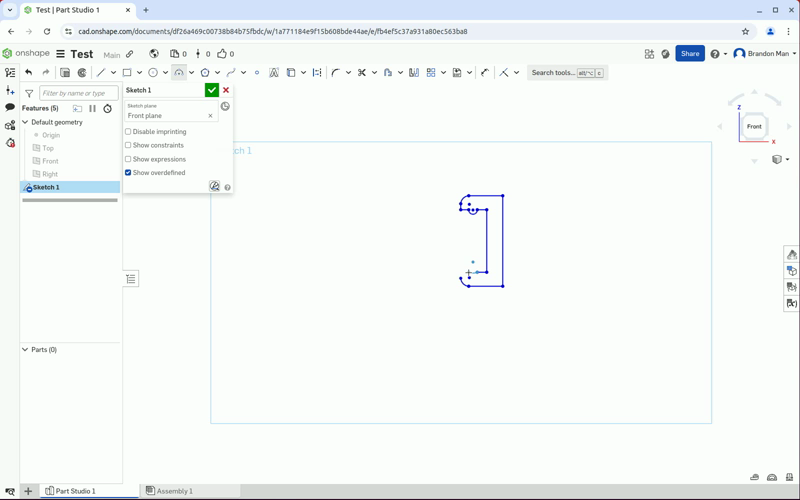
click(468, 272)
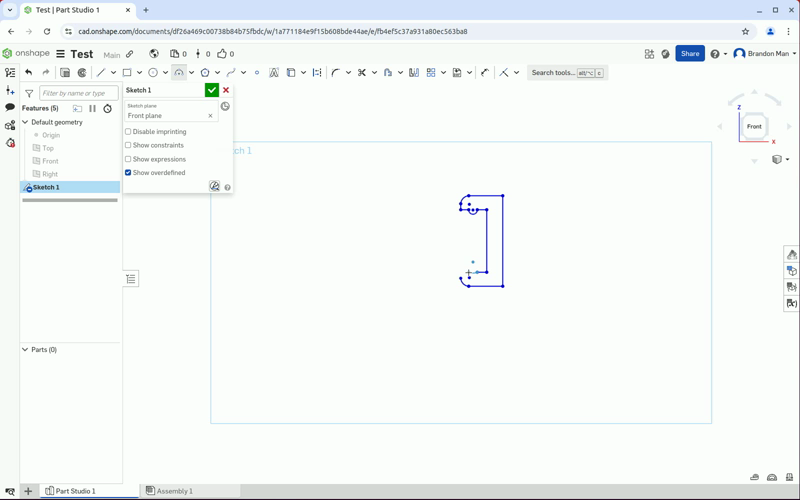
mouse_move(472, 267)
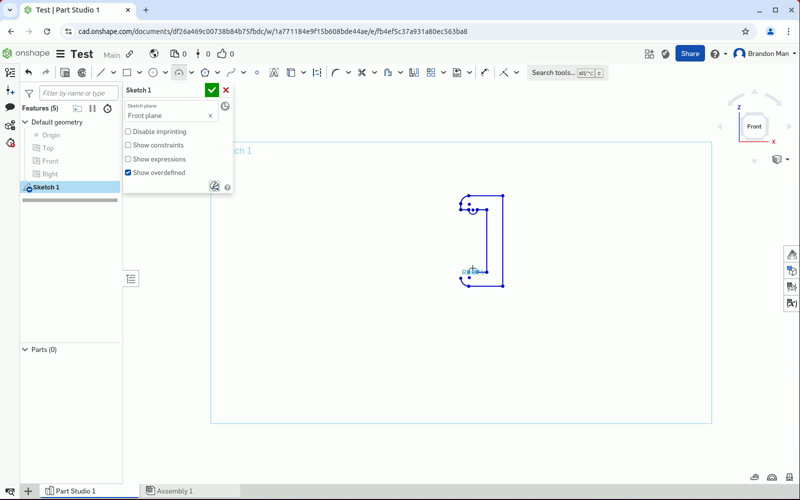
click(472, 267)
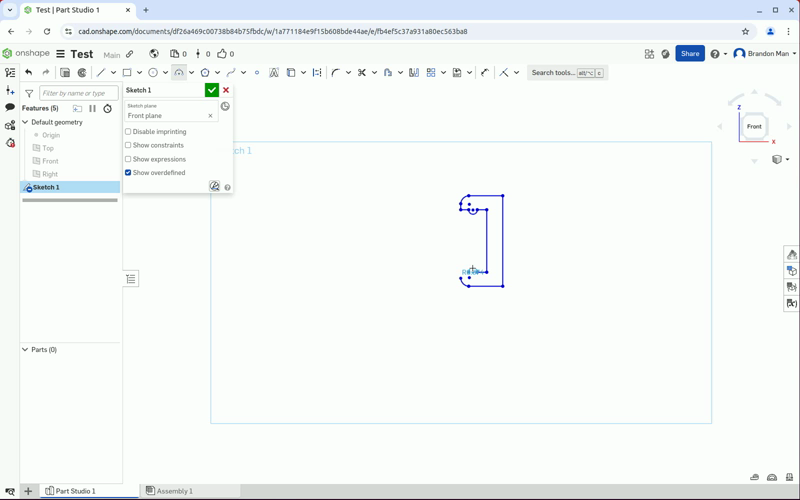
key_up(shift)
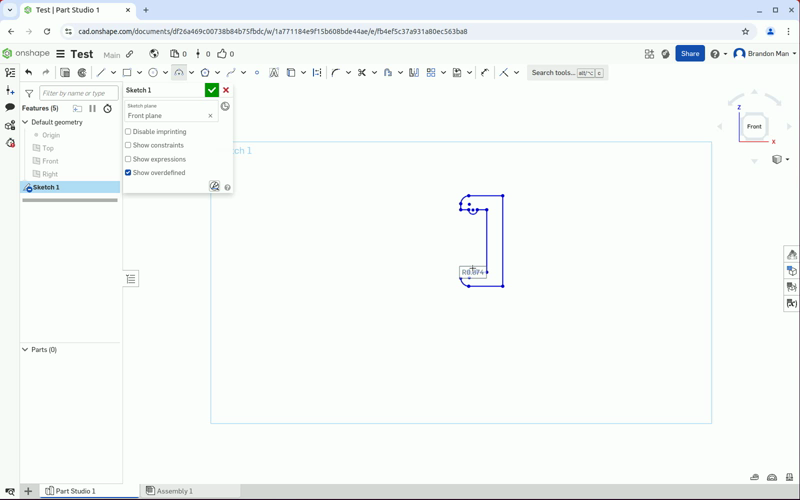
key(esc)
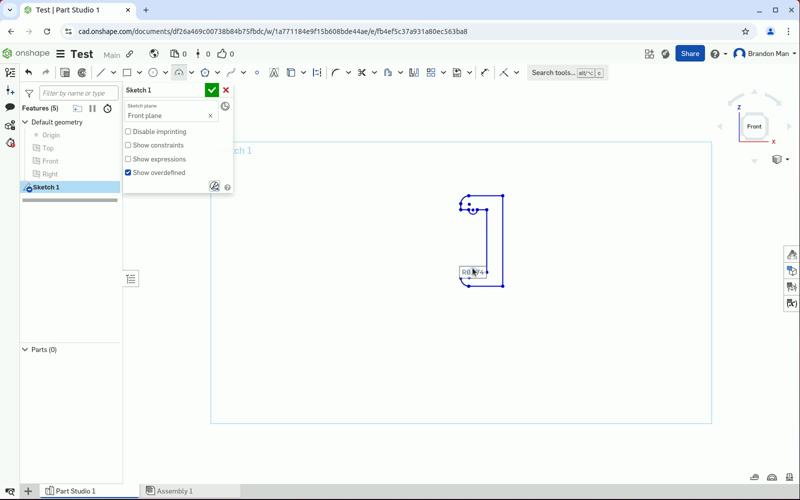
key(l)
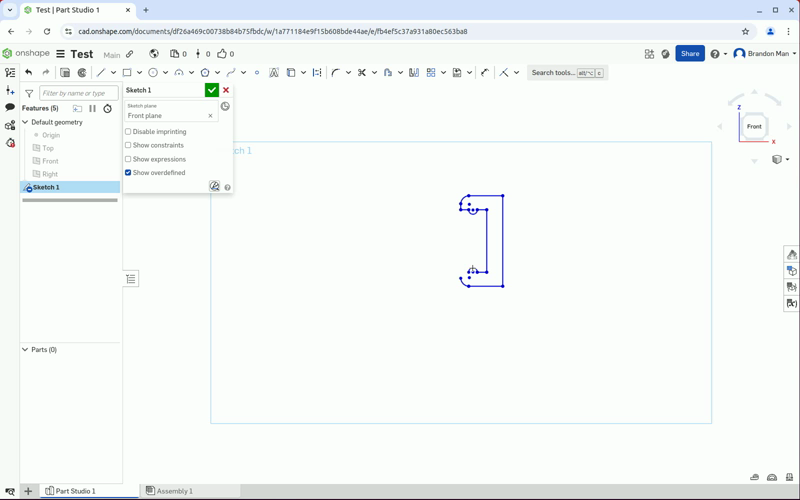
mouse_move(468, 272)
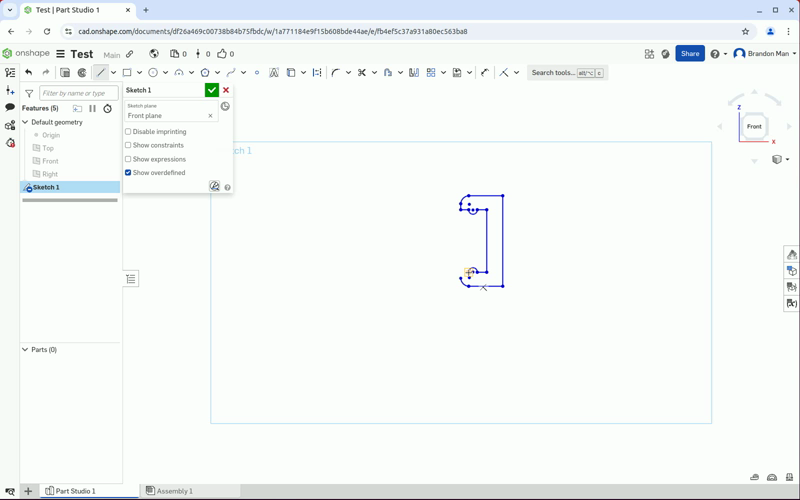
scroll(6)
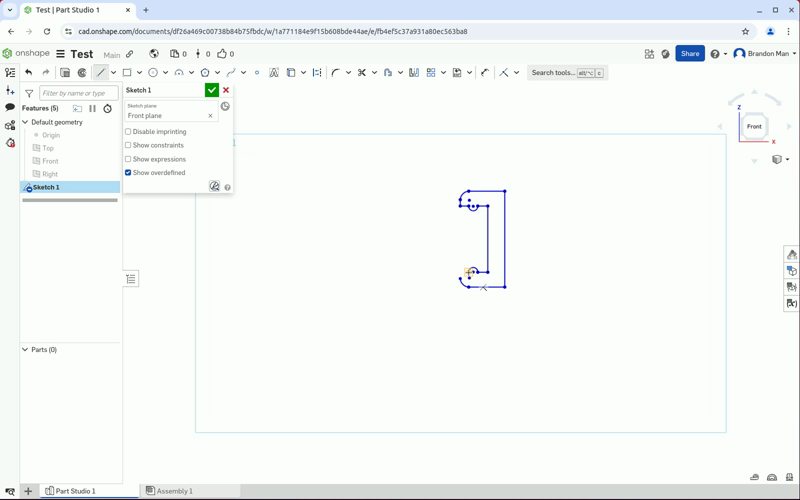
scroll(6)
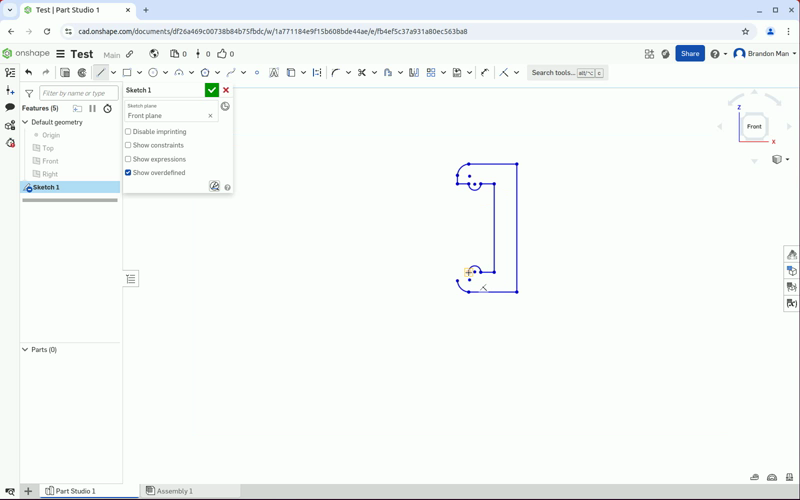
scroll(6)
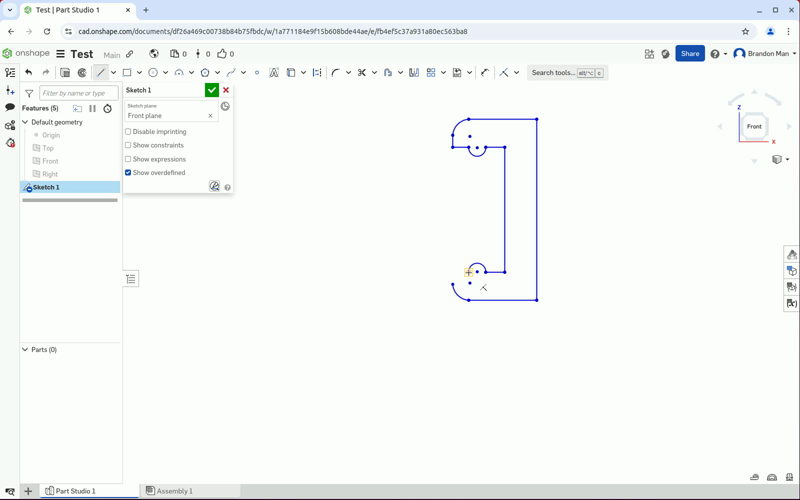
scroll(6)
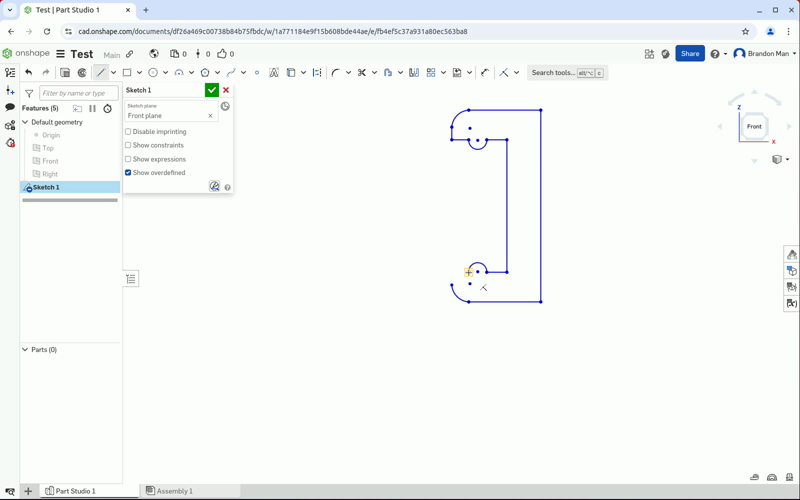
scroll(6)
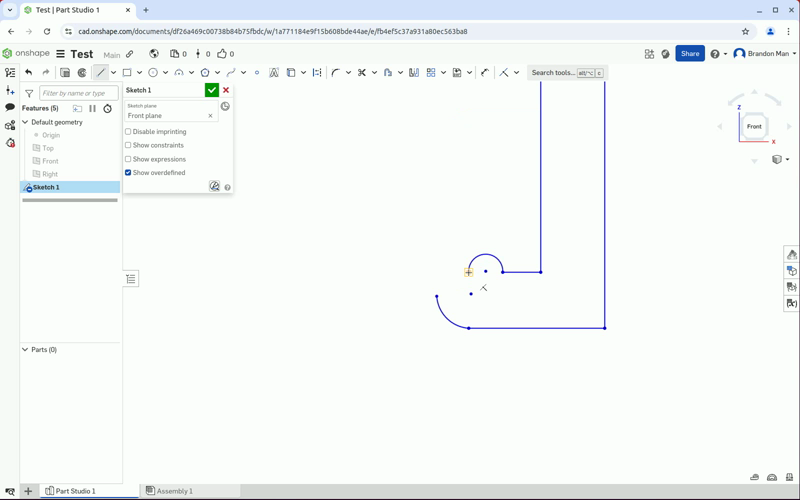
scroll(6)
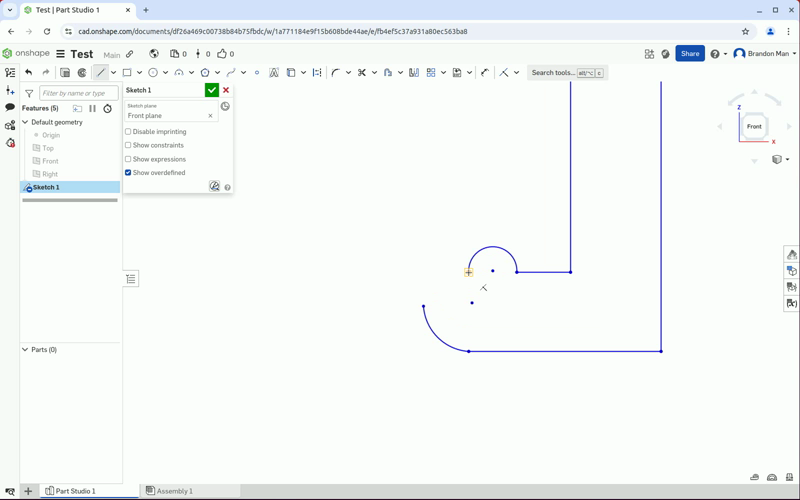
scroll(6)
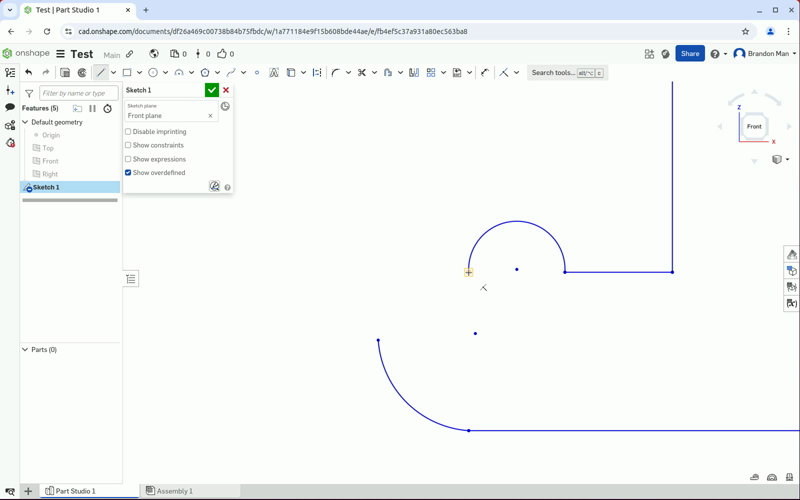
click(468, 272)
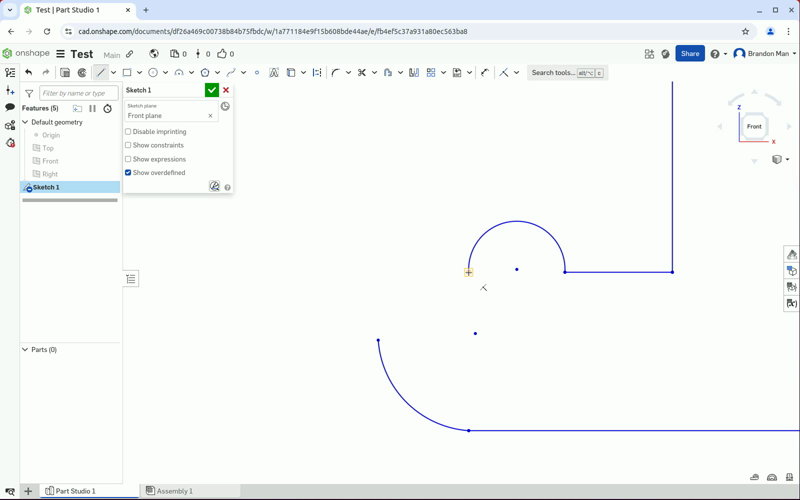
scroll(-6)
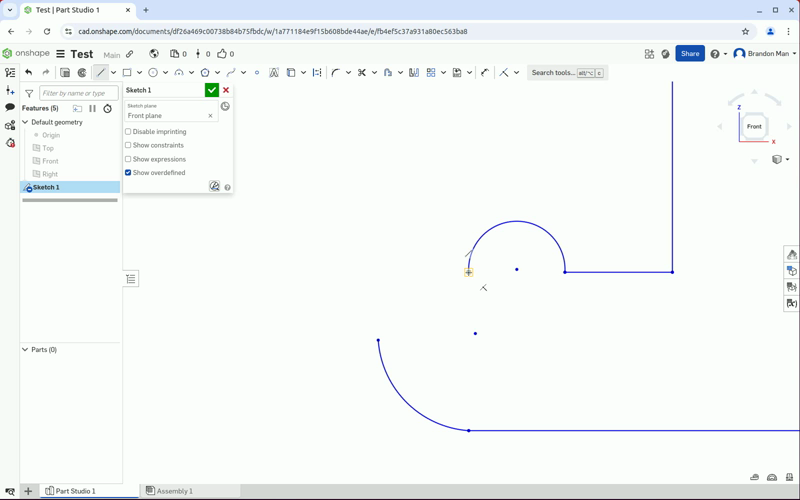
scroll(-6)
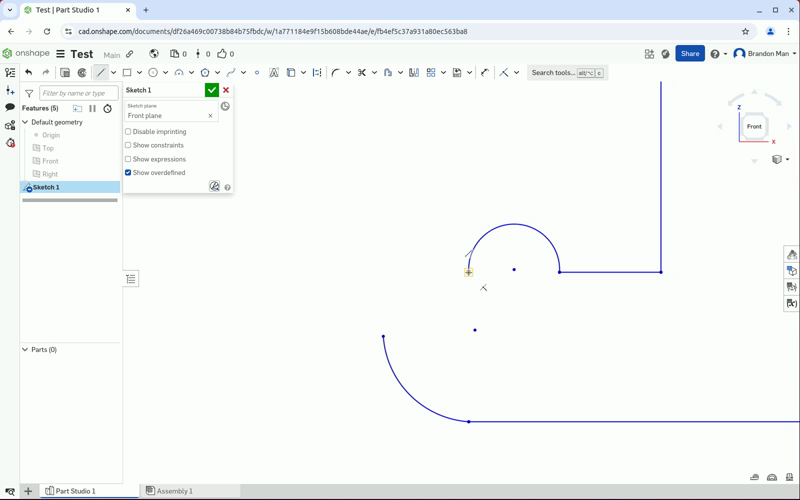
scroll(-6)
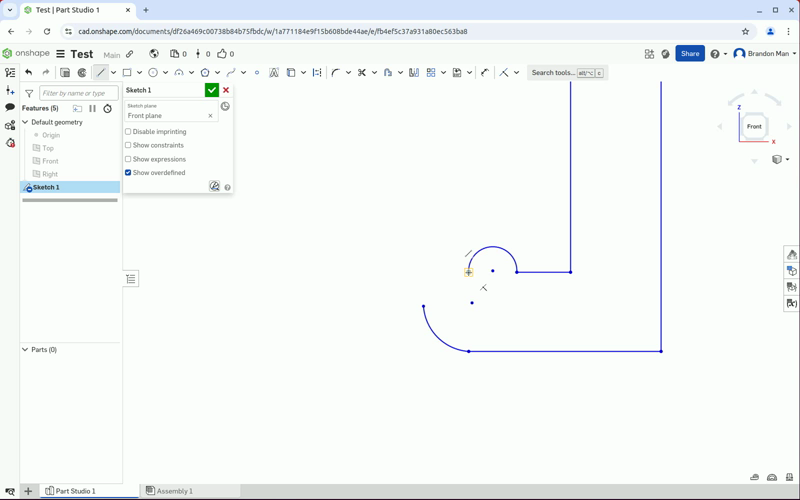
scroll(-6)
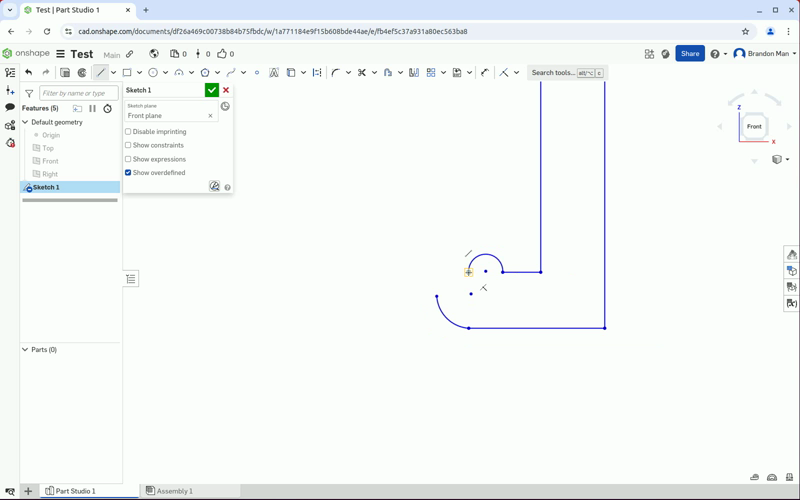
scroll(-6)
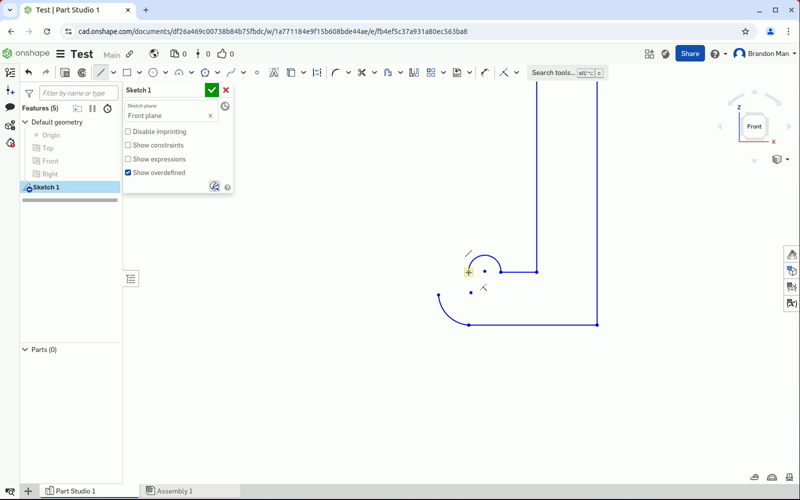
scroll(-6)
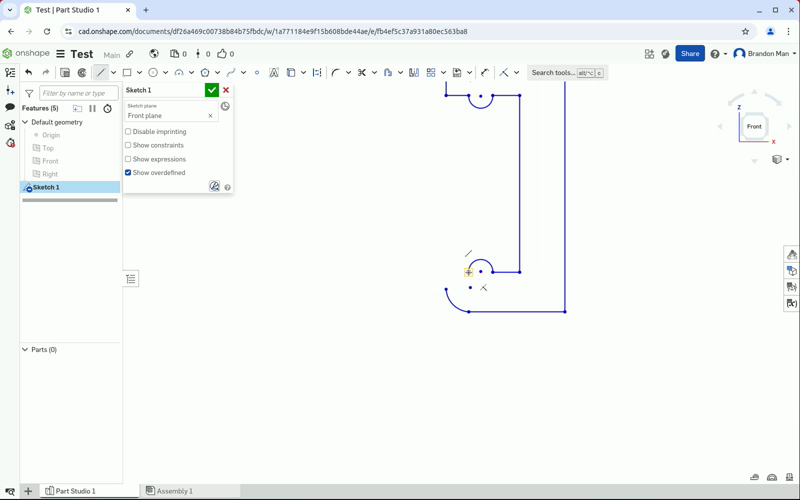
scroll(-6)
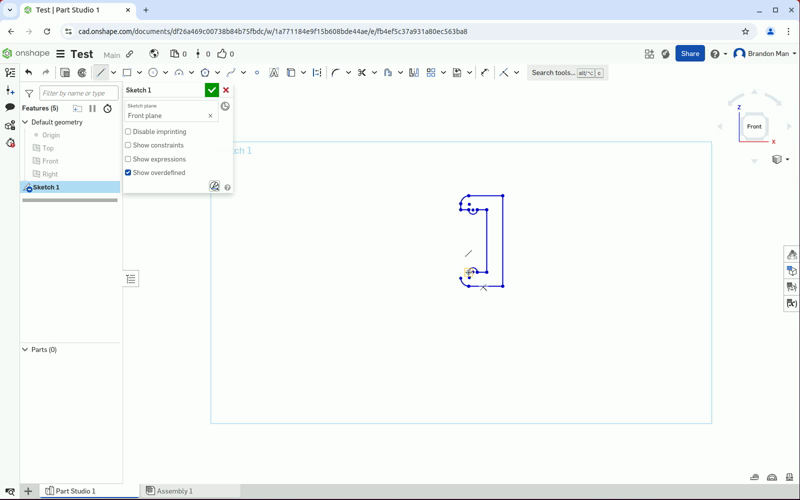
key_down(shift)
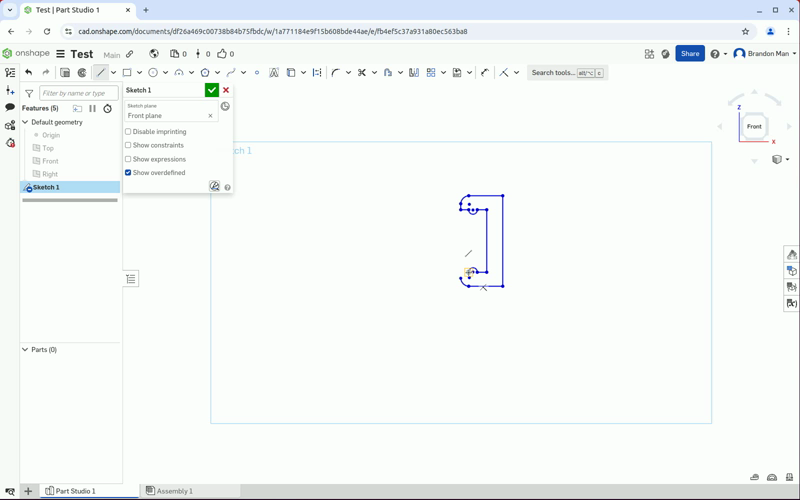
mouse_move(498, 272)
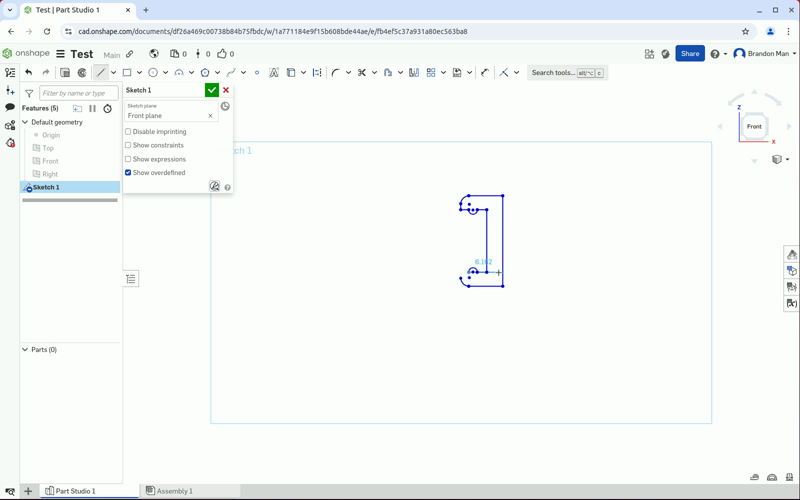
mouse_move(460, 272)
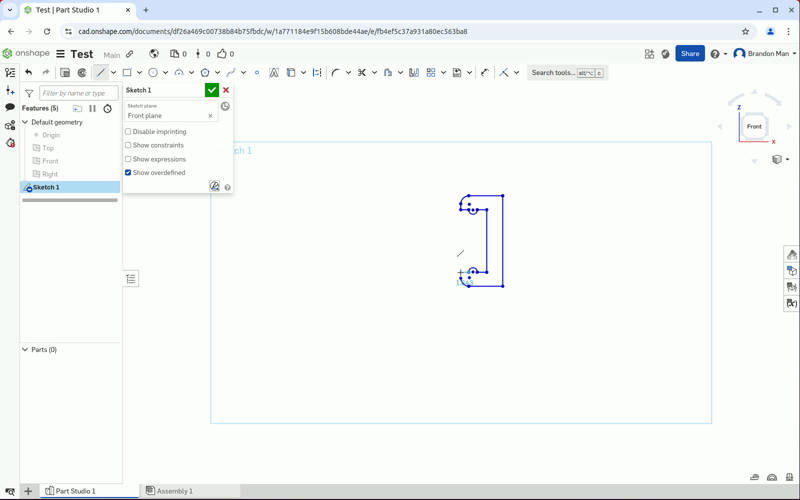
click(460, 272)
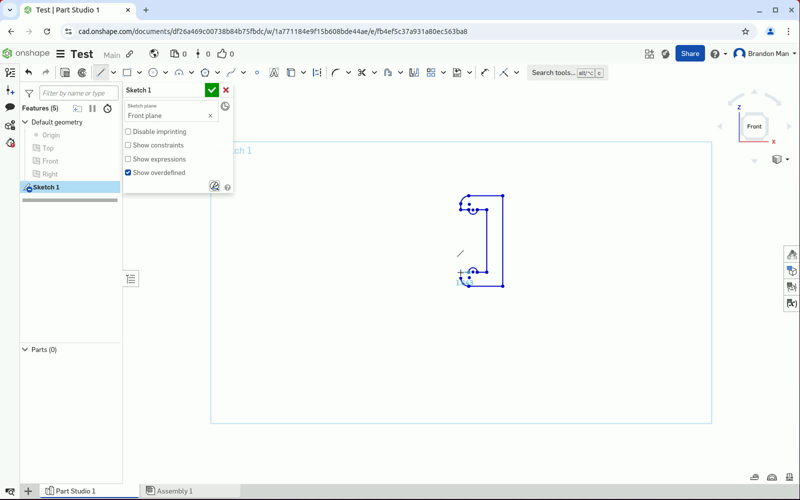
key_up(shift)
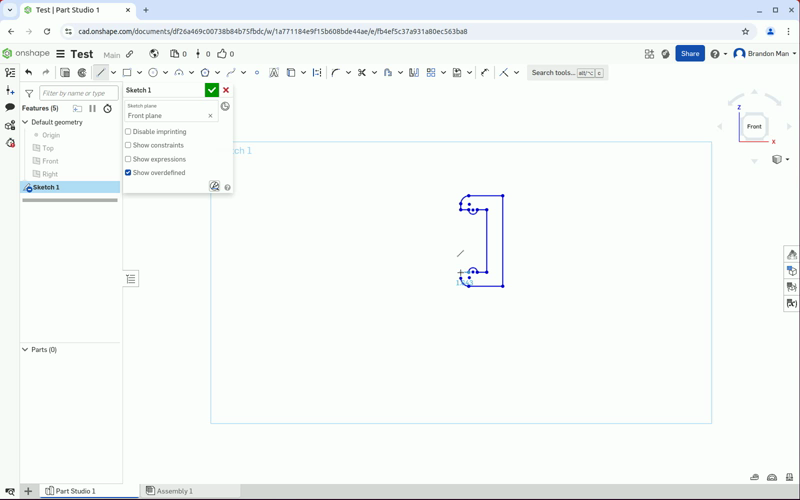
mouse_move(490, 272)
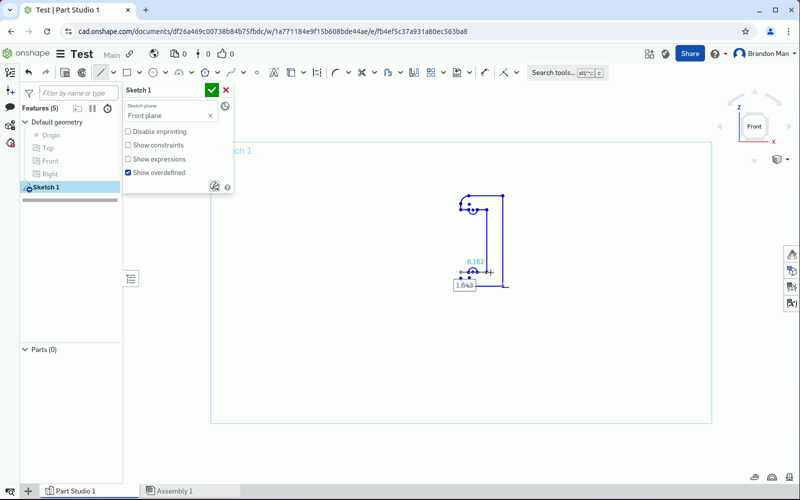
key_down(shift)
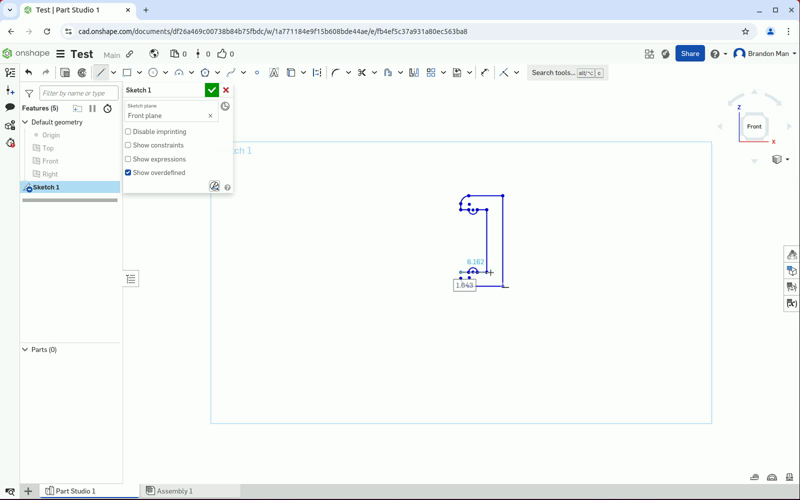
mouse_move(460, 278)
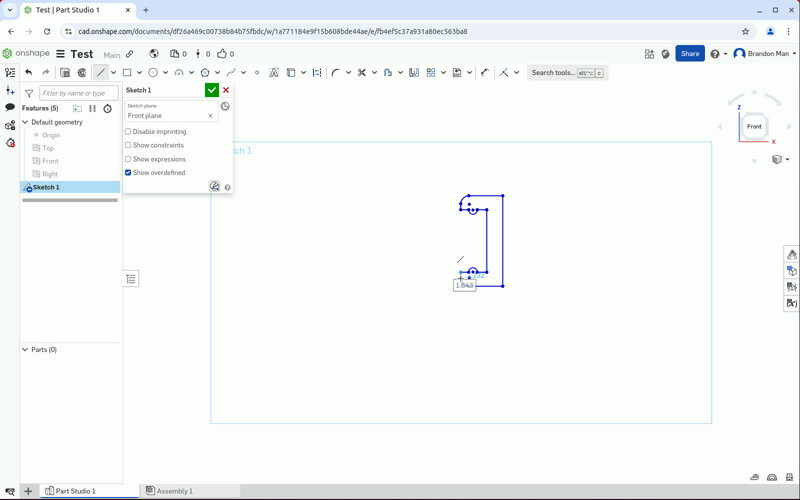
scroll(6)
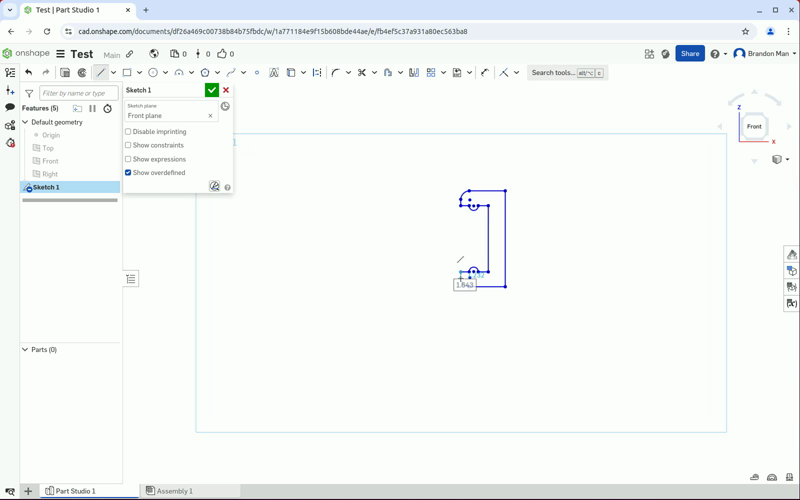
scroll(6)
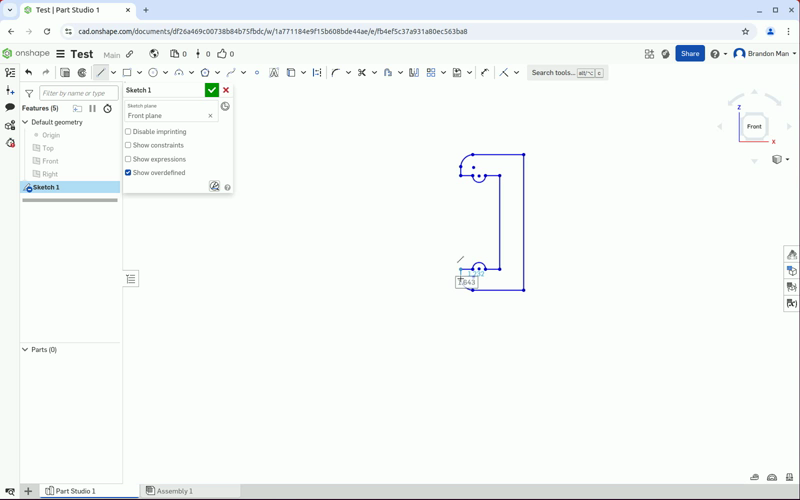
scroll(6)
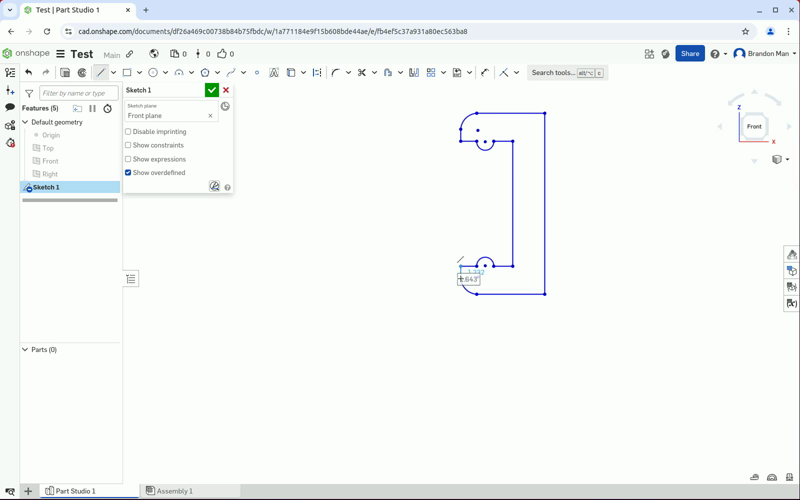
scroll(6)
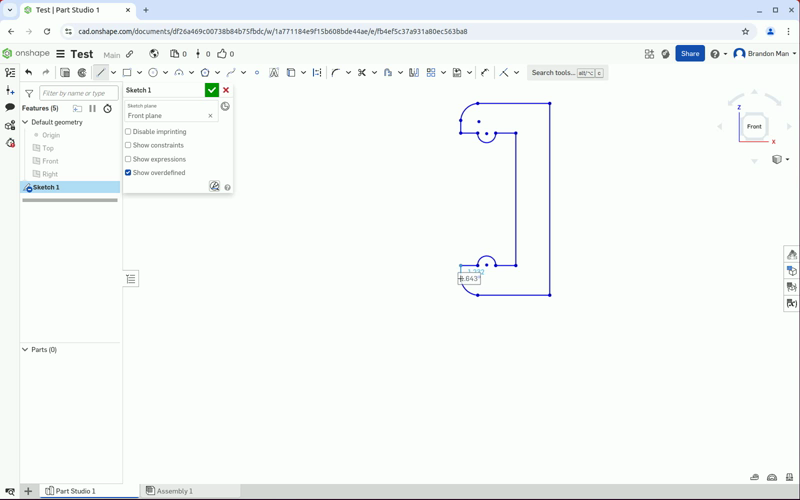
scroll(6)
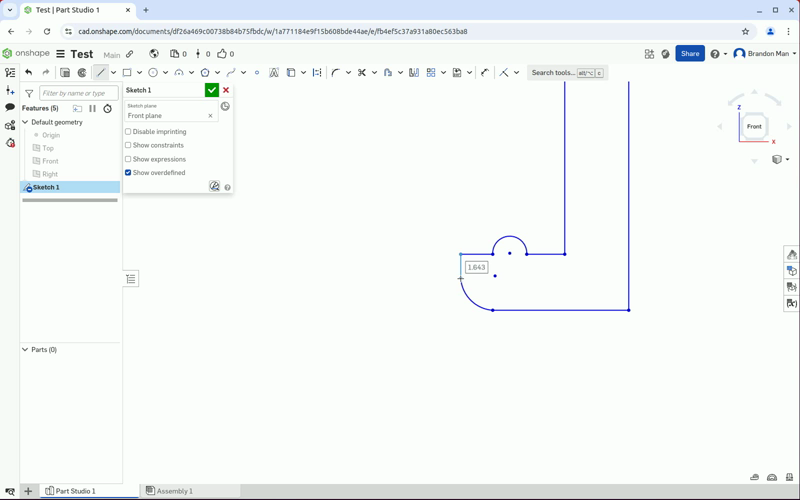
scroll(6)
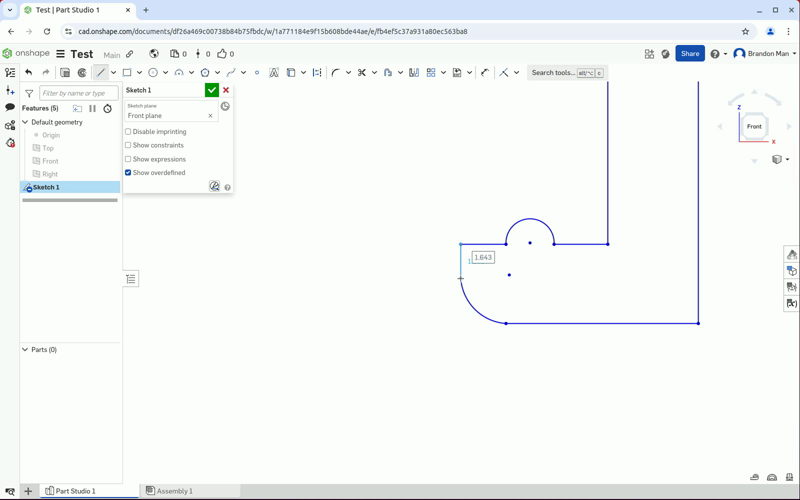
scroll(6)
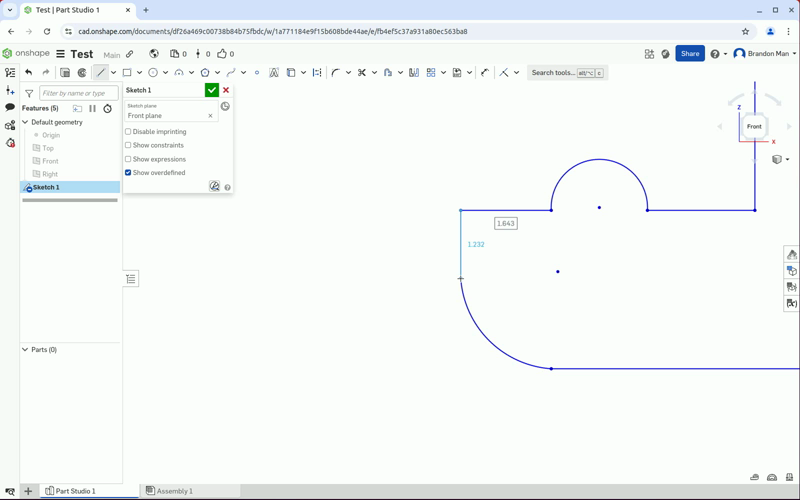
key_up(shift)
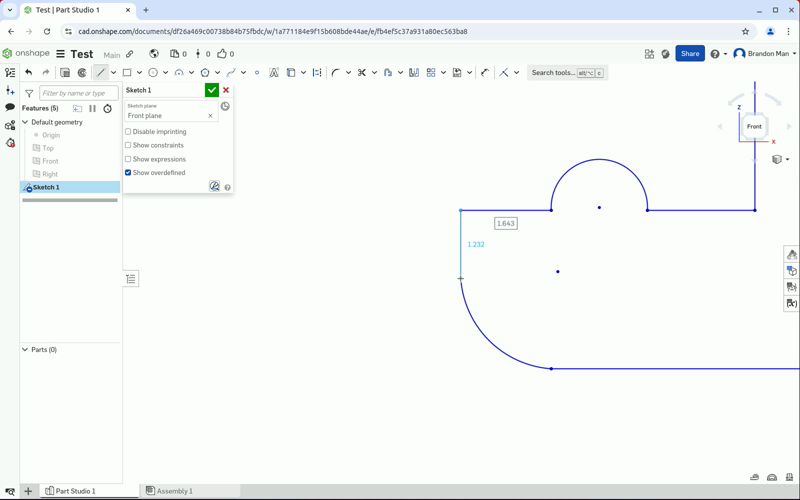
click(460, 278)
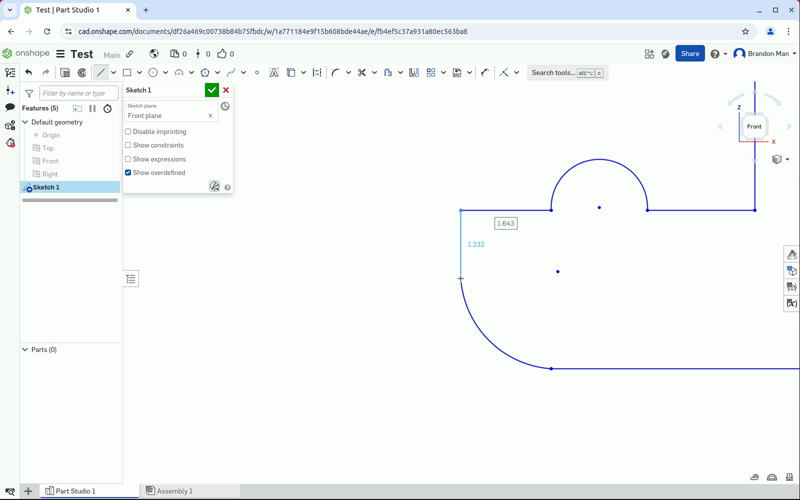
scroll(-6)
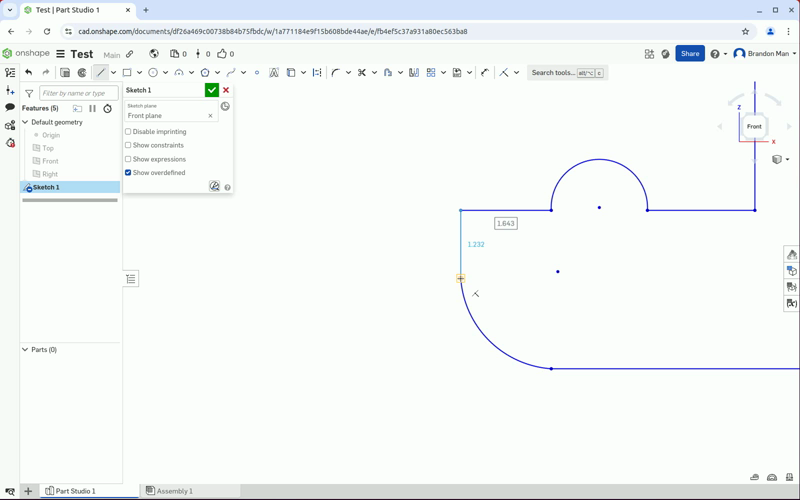
scroll(-6)
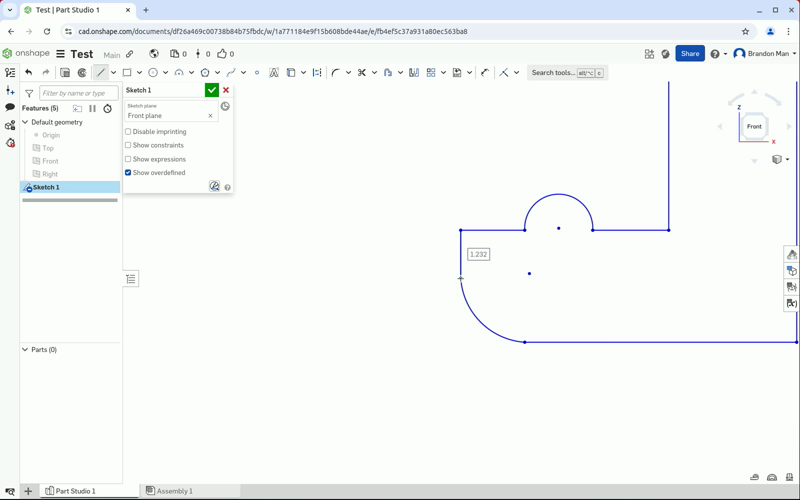
scroll(-6)
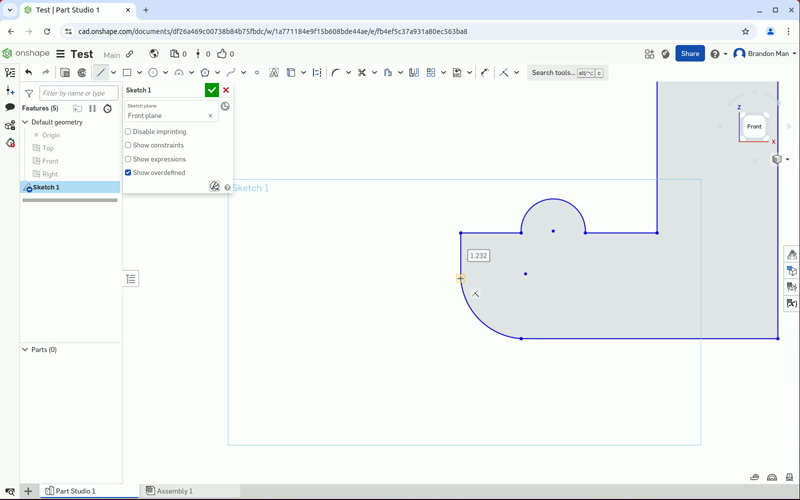
scroll(-6)
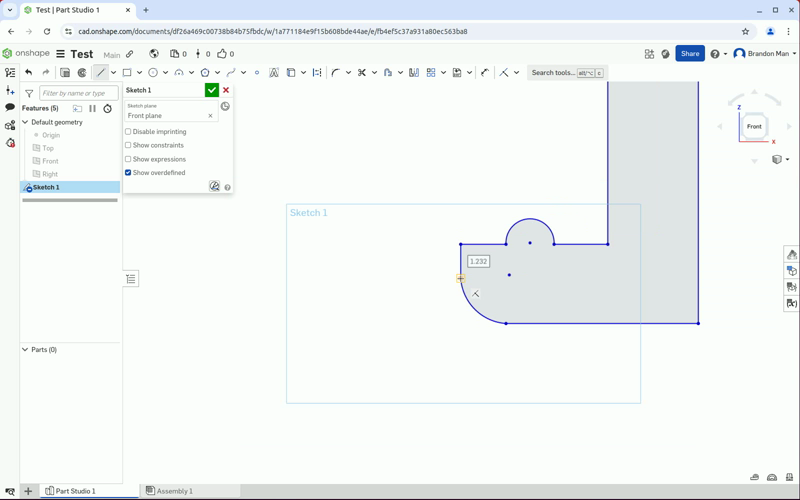
scroll(-6)
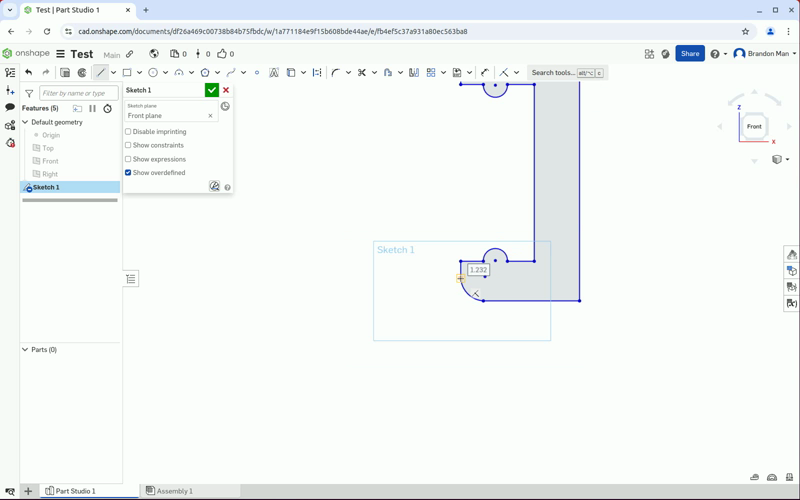
scroll(-6)
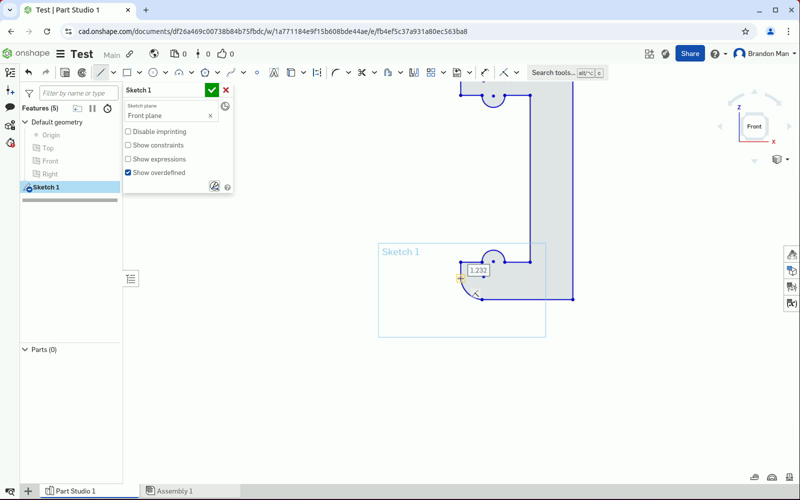
scroll(-6)
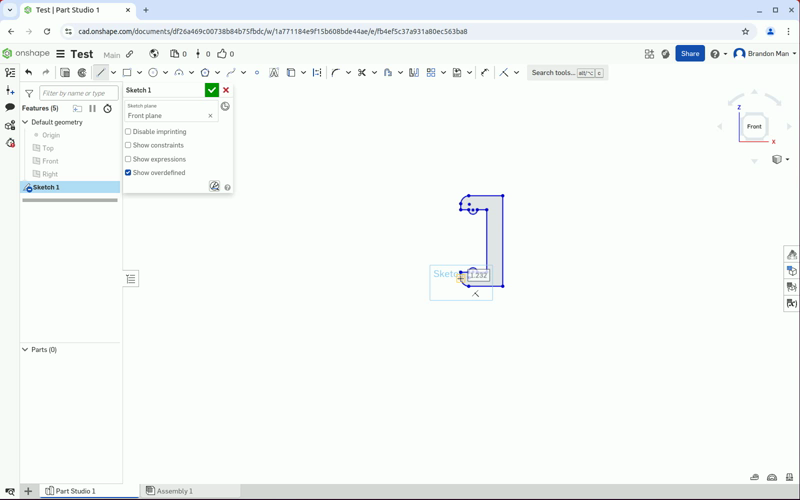
key(esc)
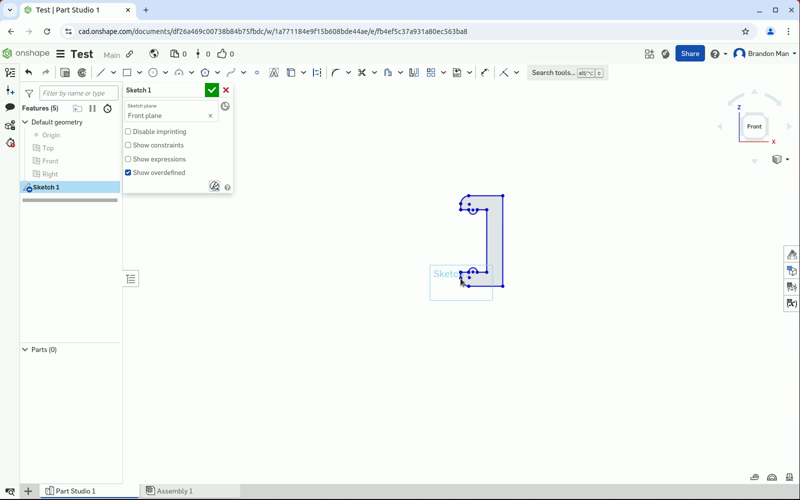
mouse_move(491, 276)
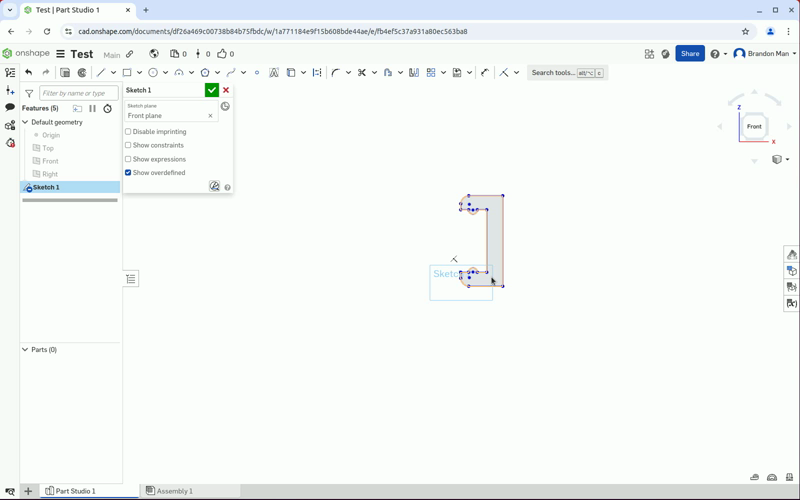
scroll(6)
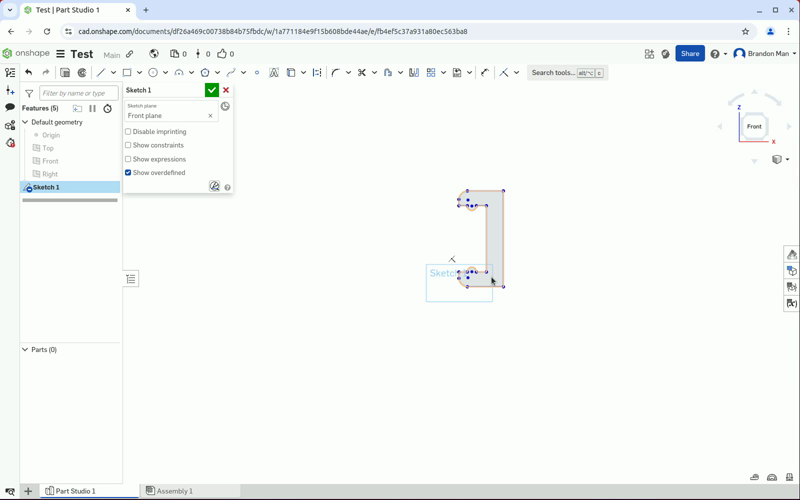
scroll(6)
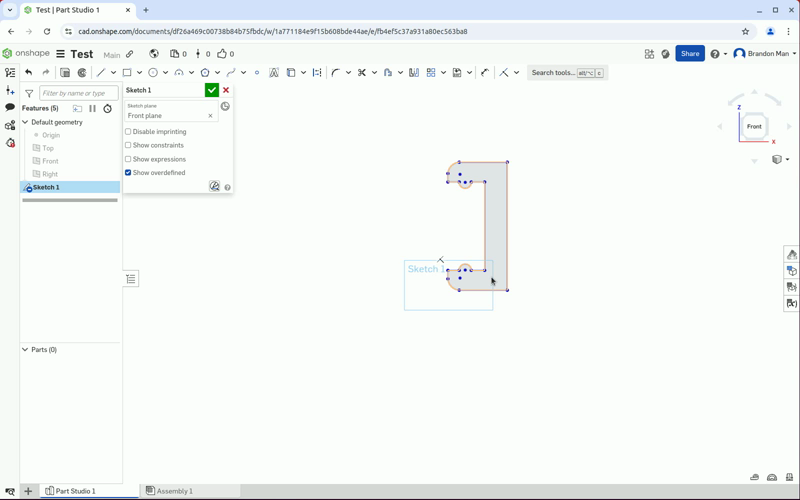
scroll(6)
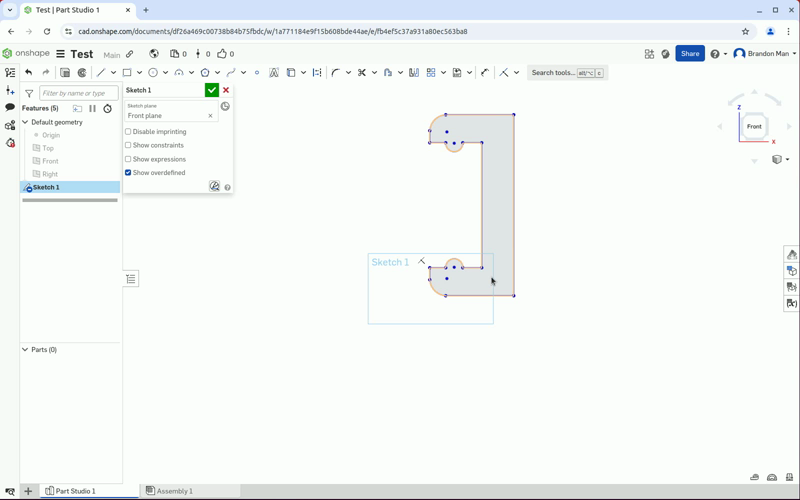
scroll(6)
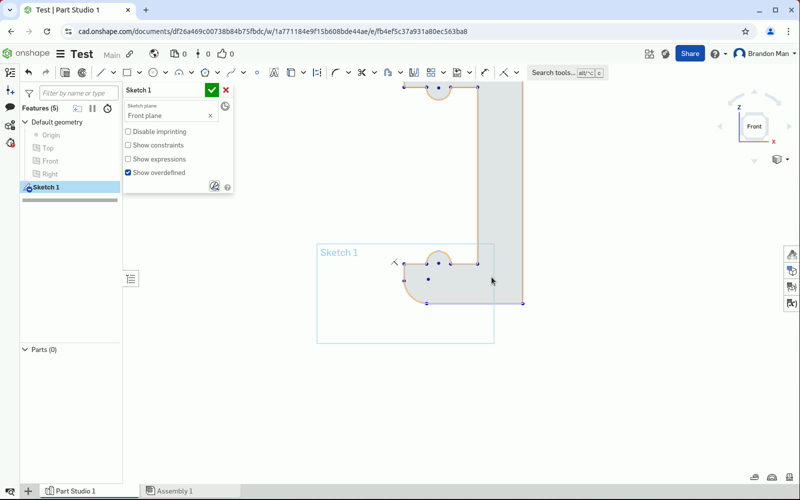
scroll(6)
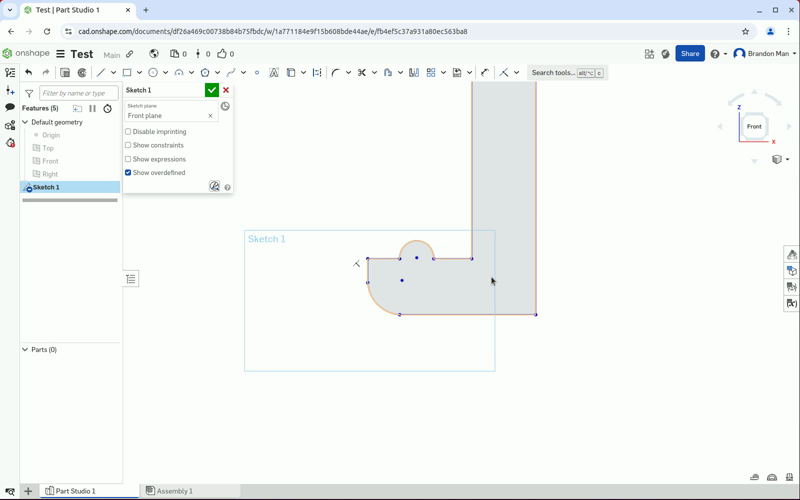
scroll(6)
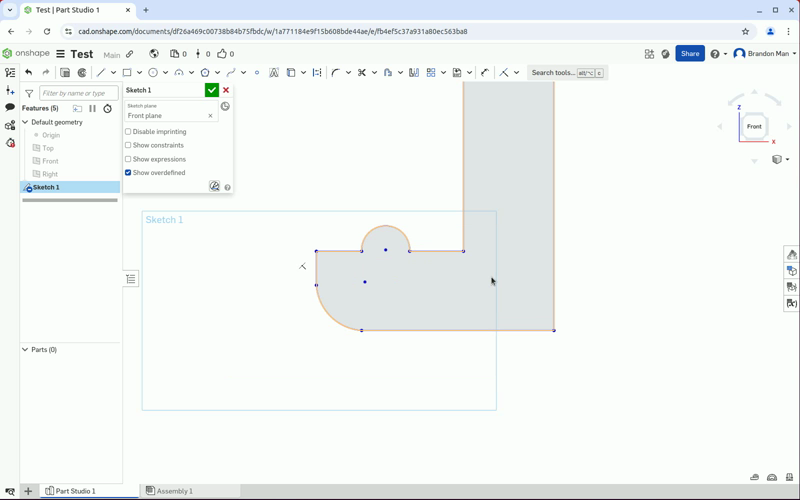
scroll(6)
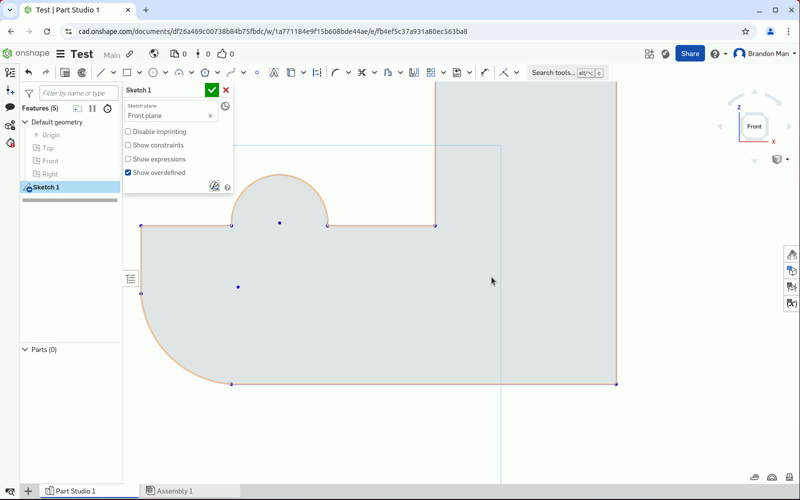
click(491, 276)
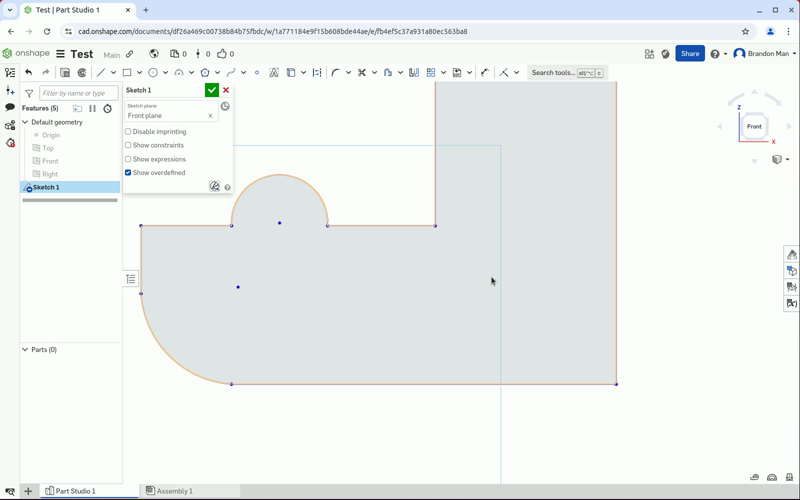
scroll(-6)
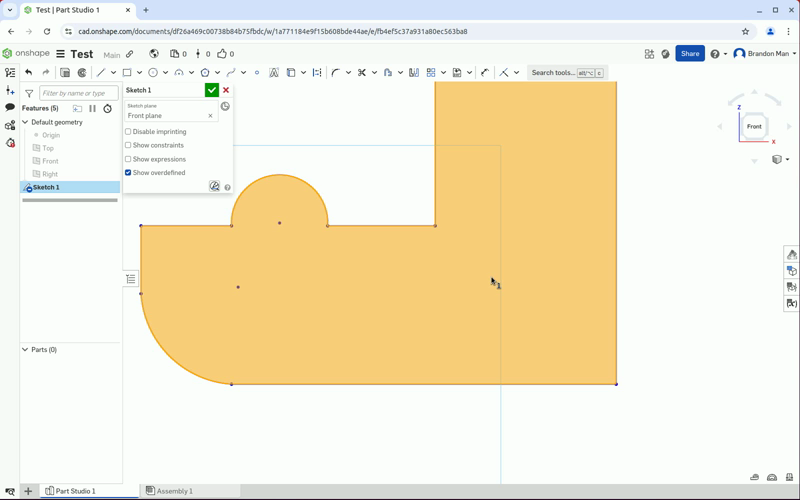
scroll(-6)
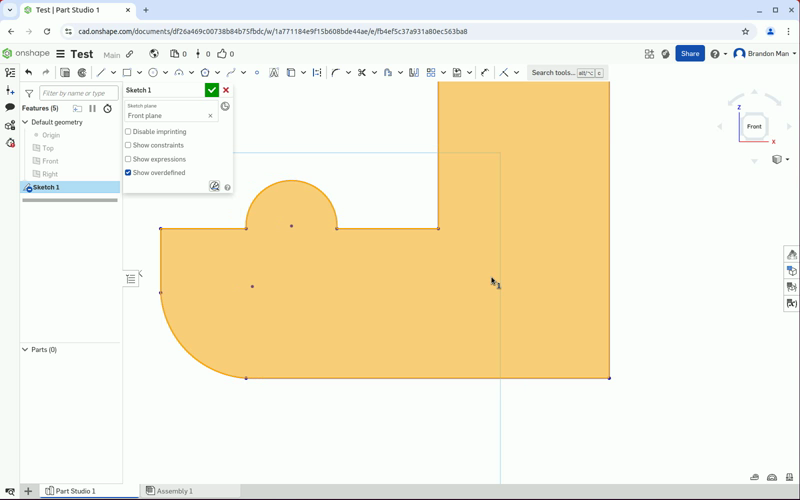
scroll(-6)
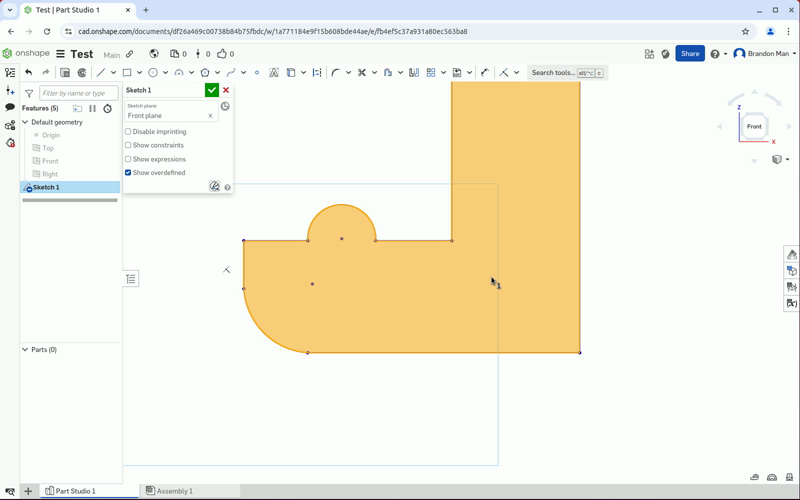
scroll(-6)
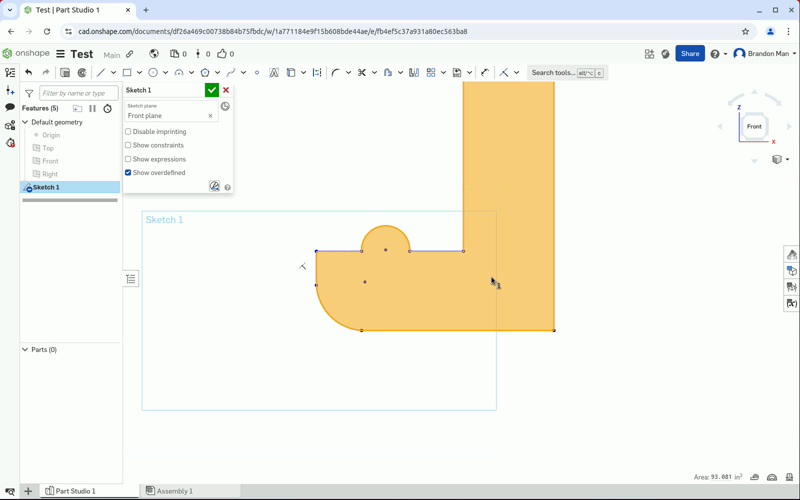
scroll(-6)
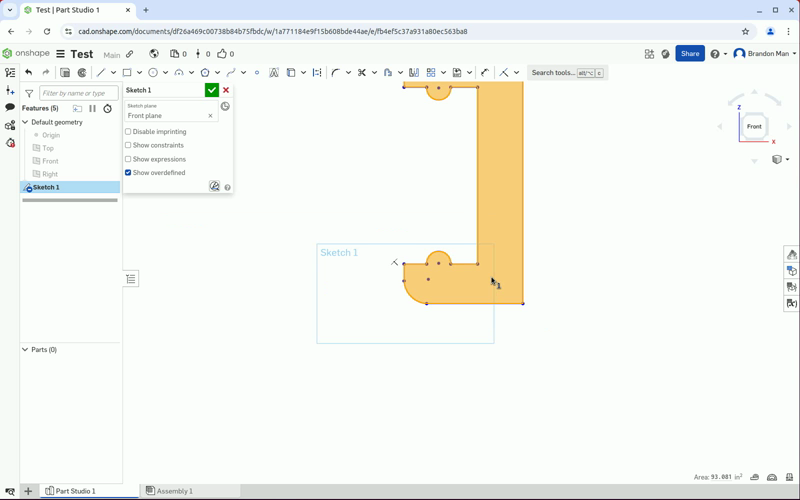
scroll(-6)
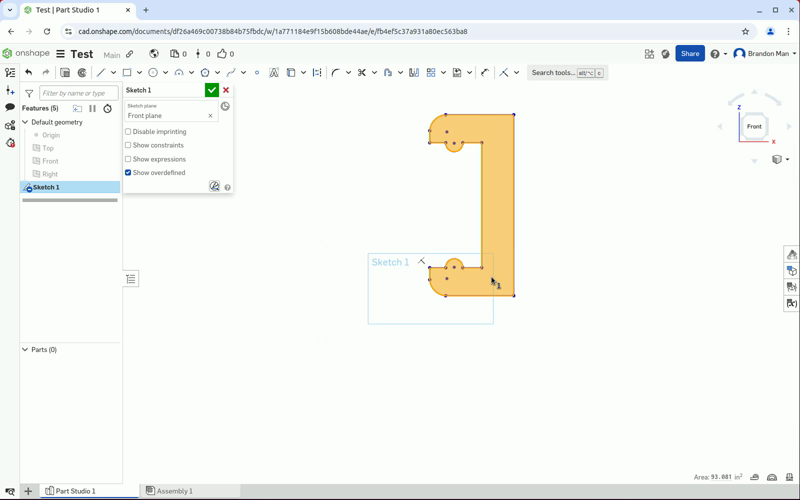
scroll(-6)
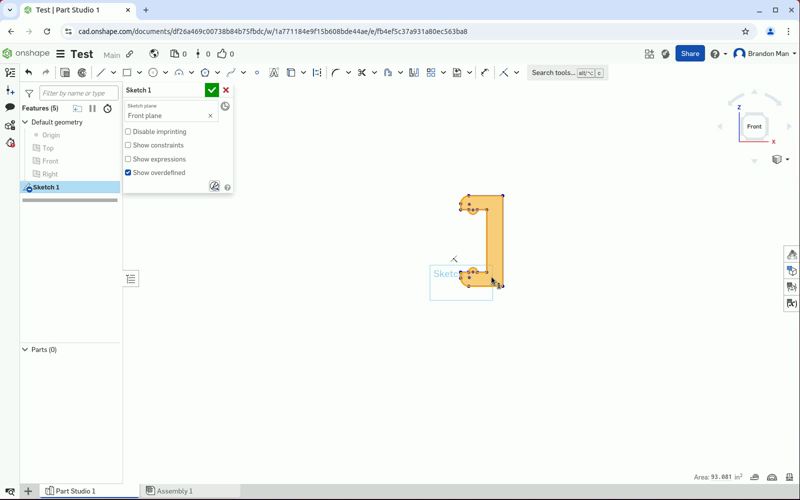
mouse_move(73, 352)
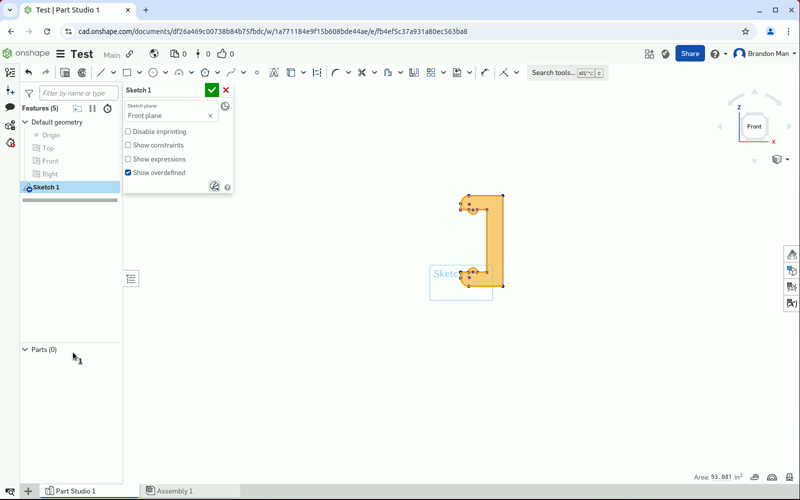
key(shift+y)
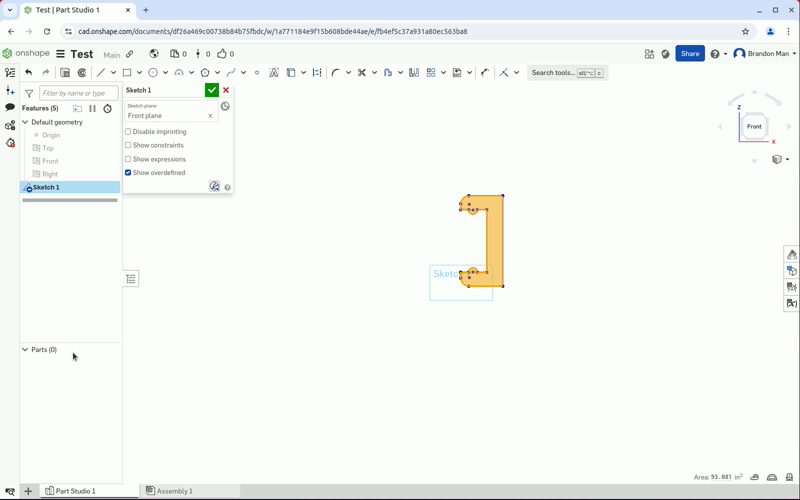
key(shift+e)
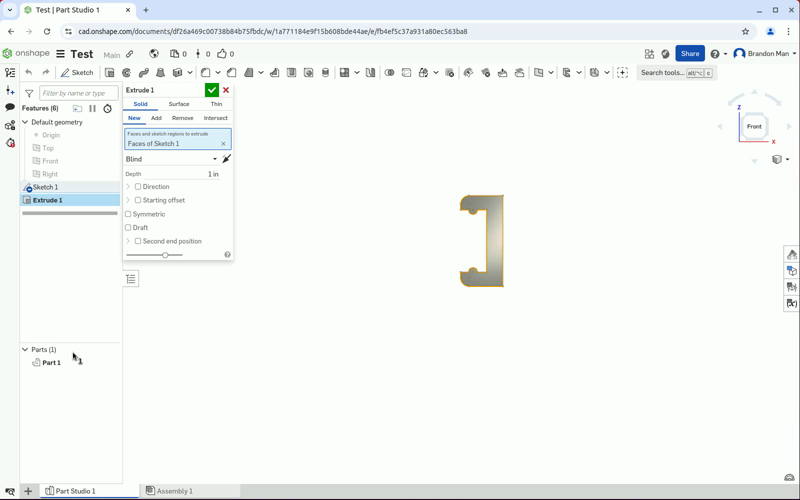
mouse_move(143, 106)
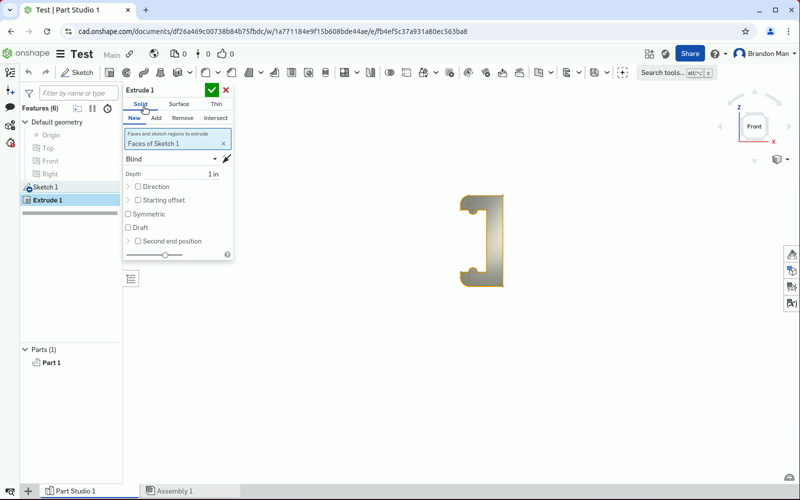
click(143, 106)
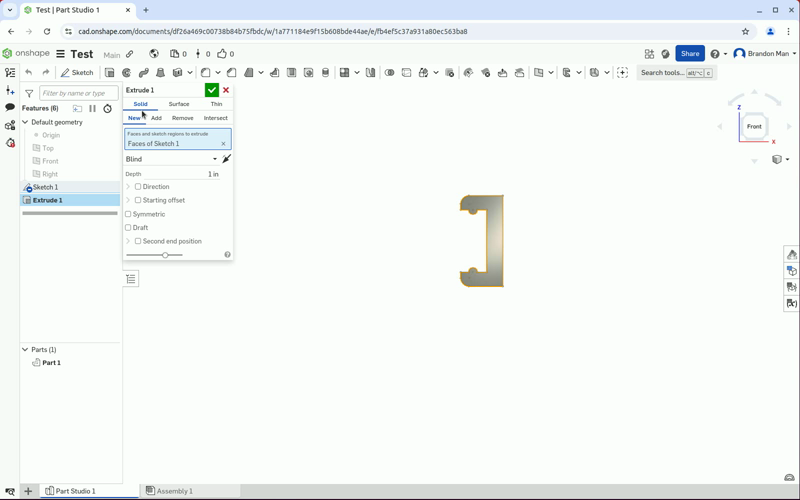
mouse_move(137, 120)
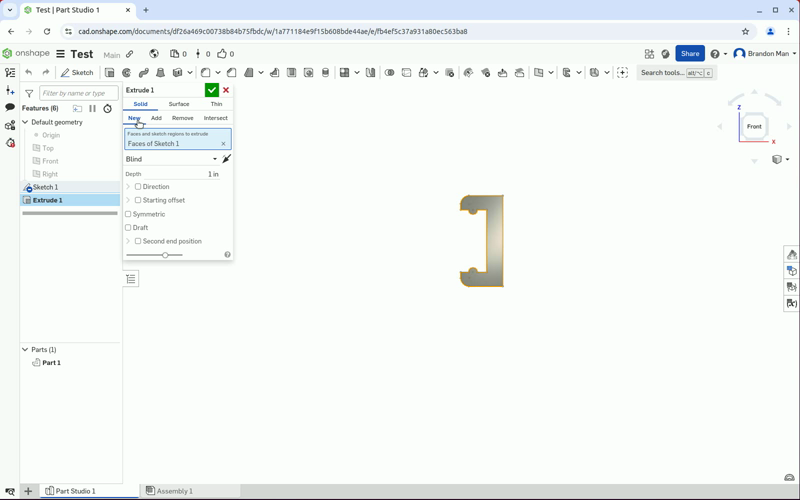
click(137, 120)
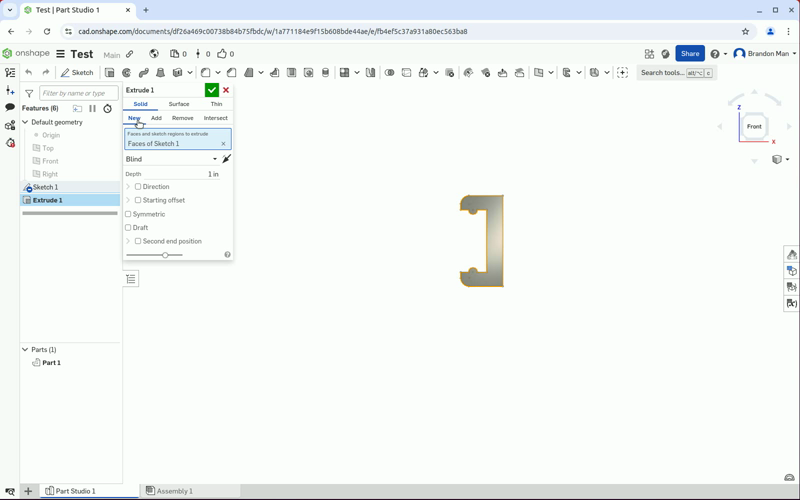
key(tab, 4)
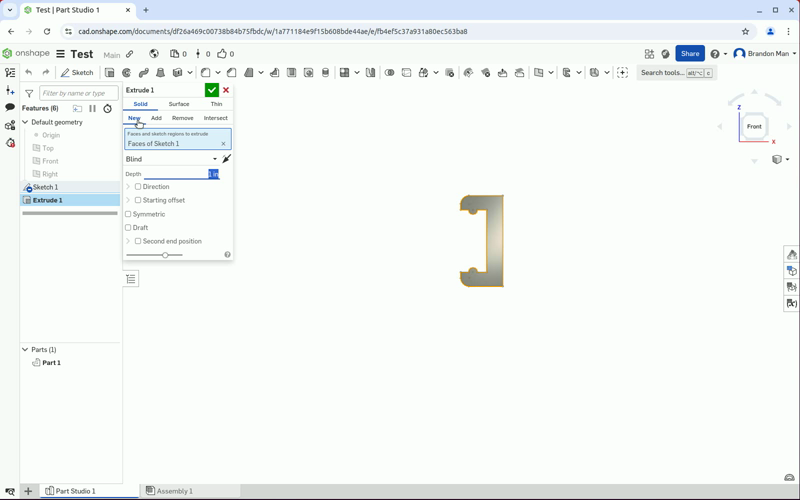
text(12.517)
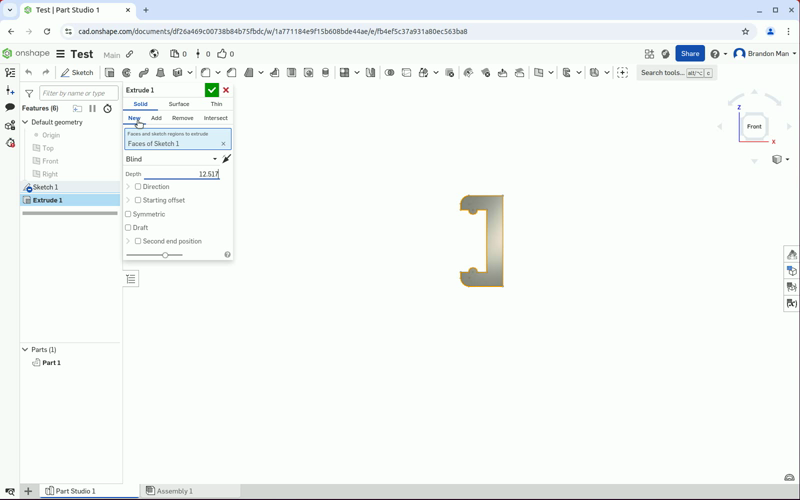
key(enter)
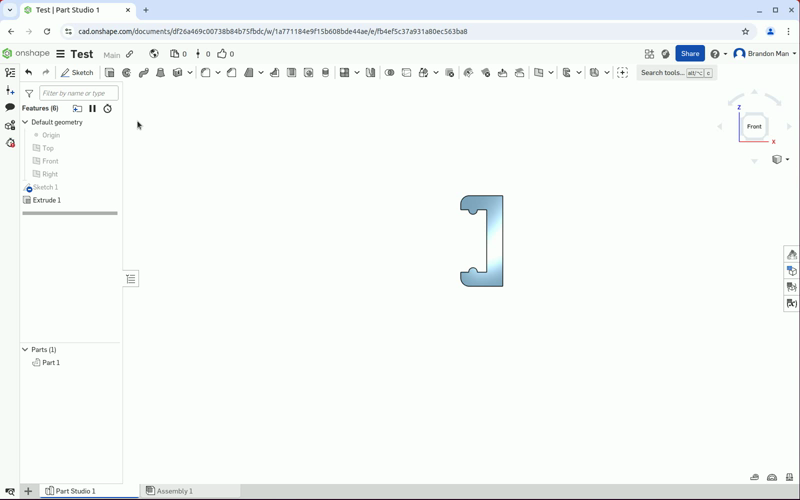
key(shift+h)
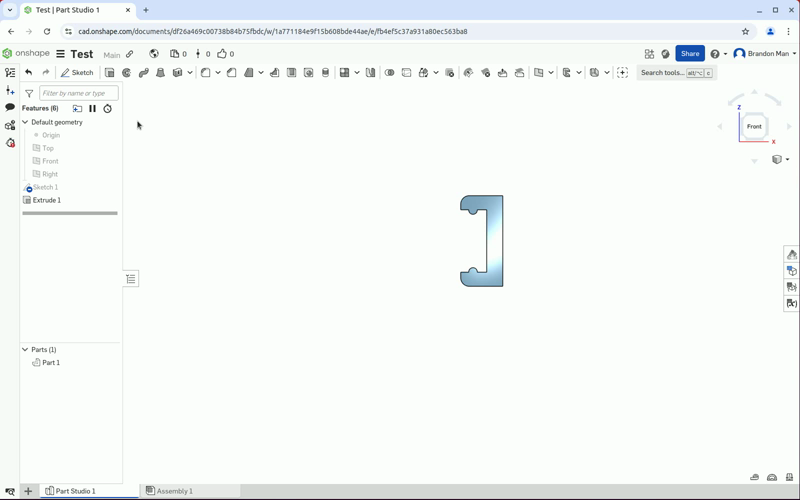
key(shift+h)
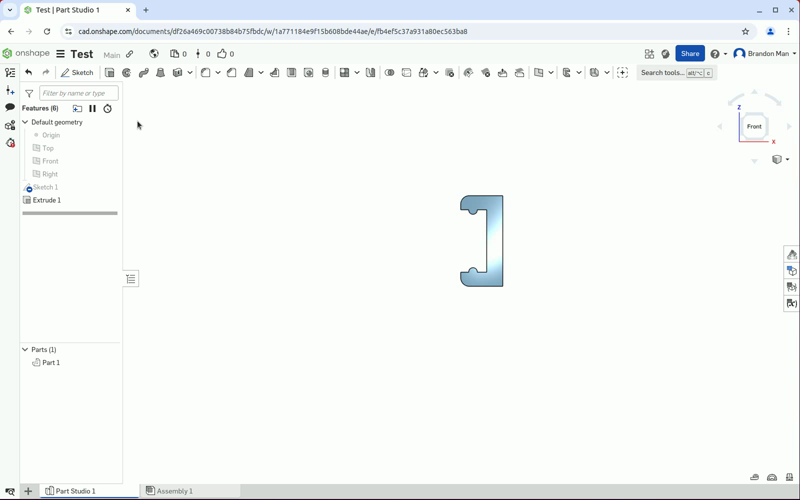
mouse_move(73, 189)
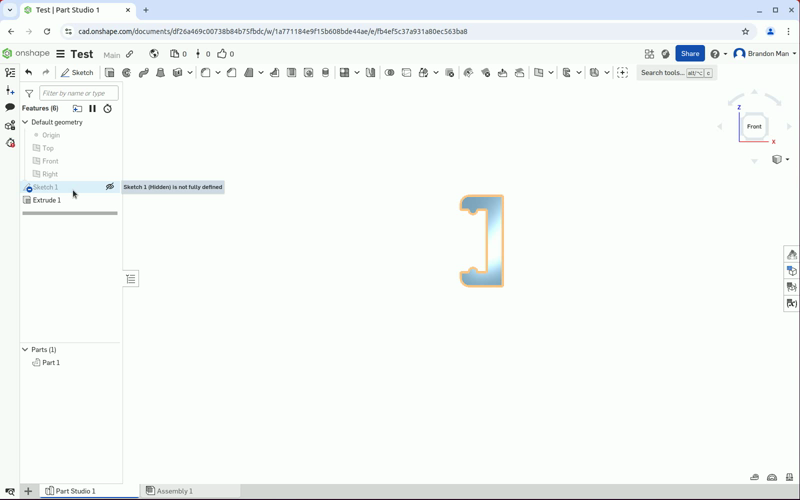
click(73, 189)
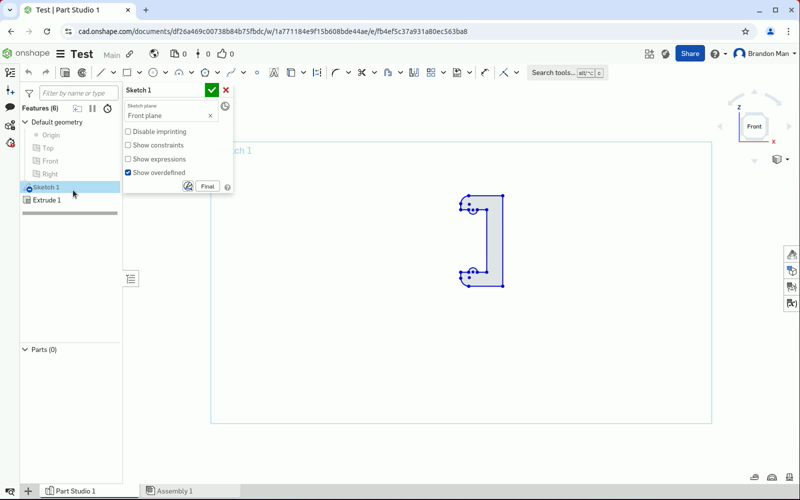
mouse_move(229, 92)
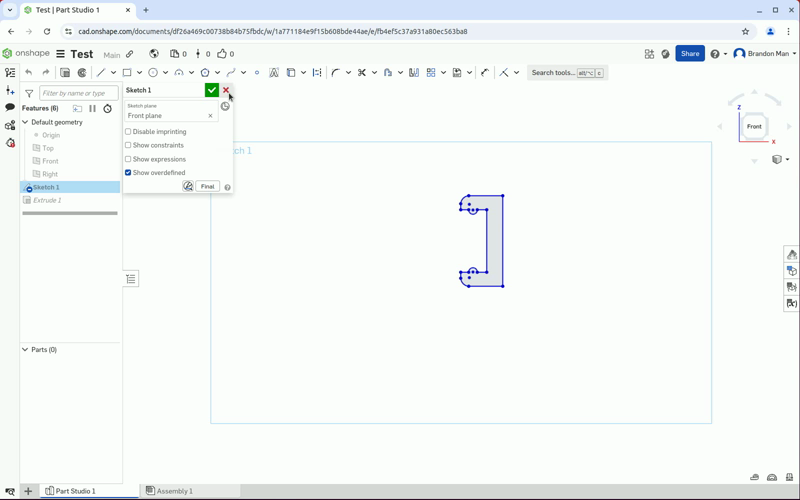
click(229, 92)
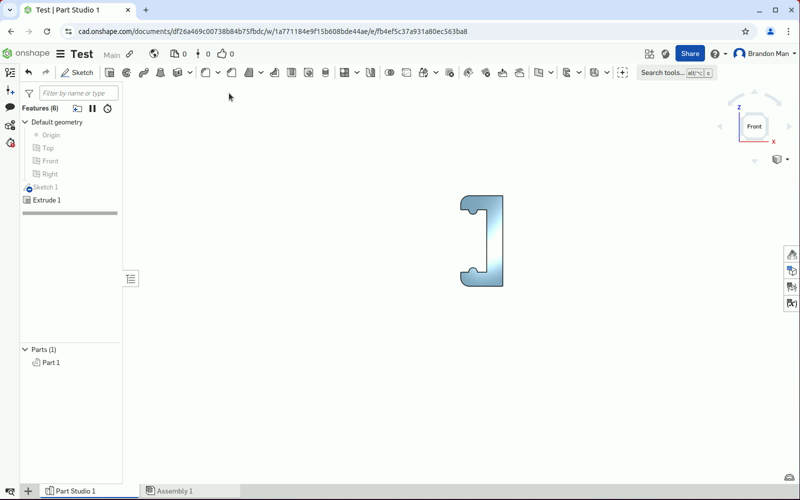
mouse_move(73, 352)
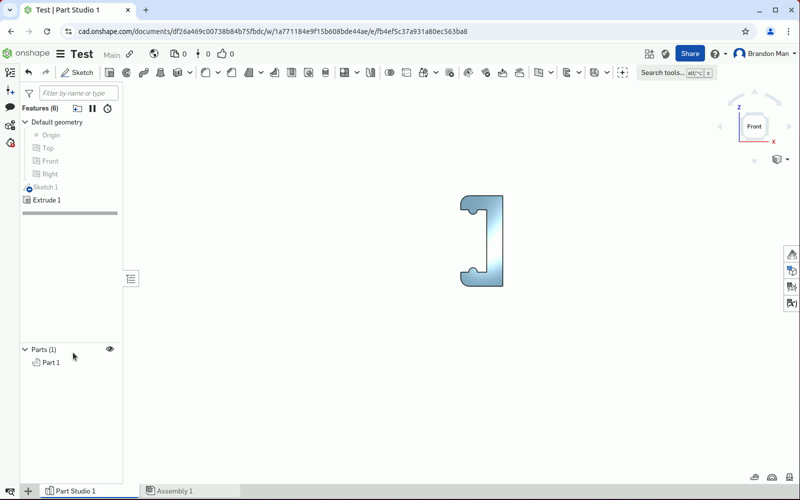
key(y)
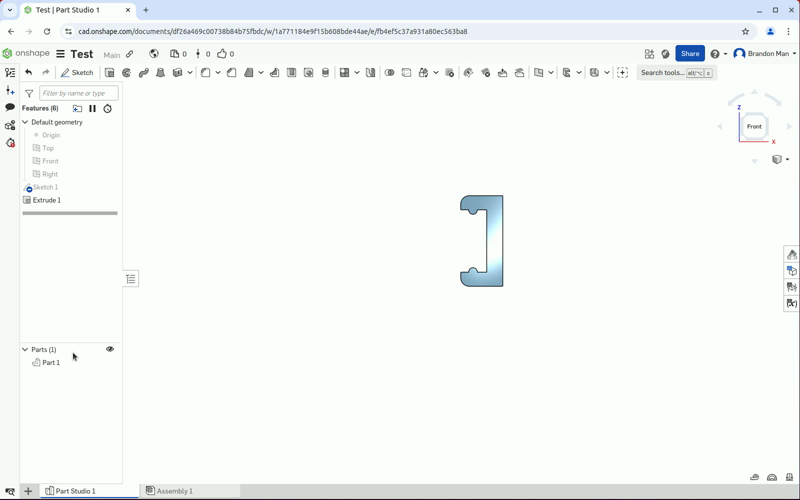
key(shift+p)
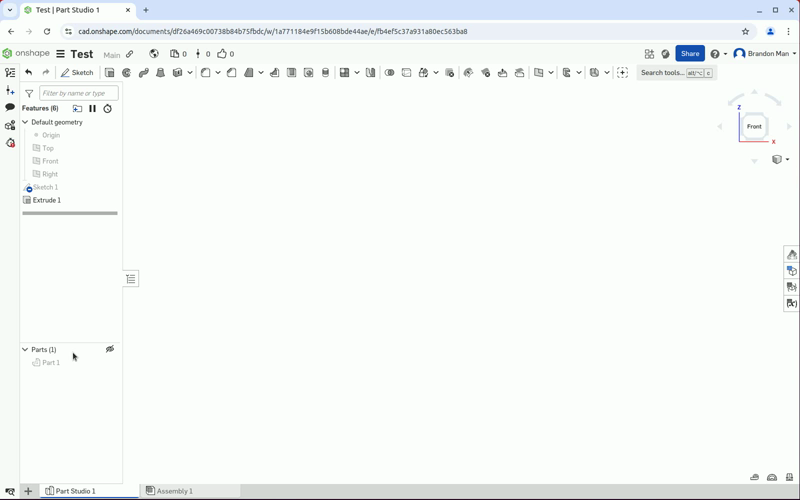
key(space)
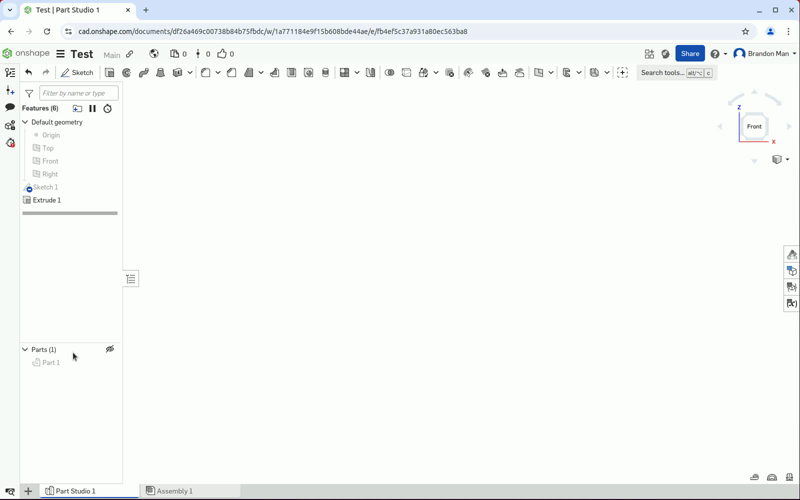
key_down(shift)
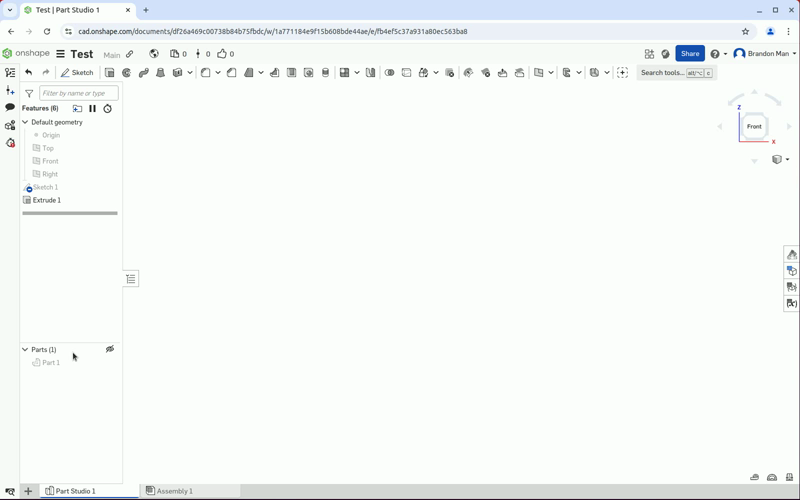
key(down)
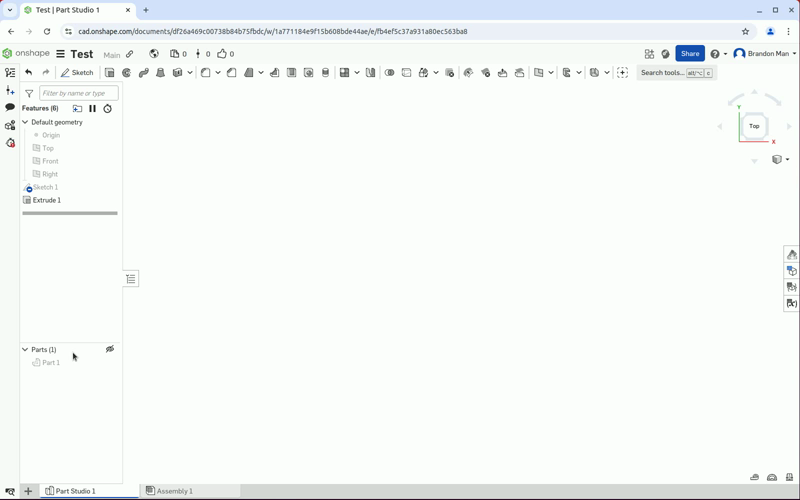
key_up(shift)
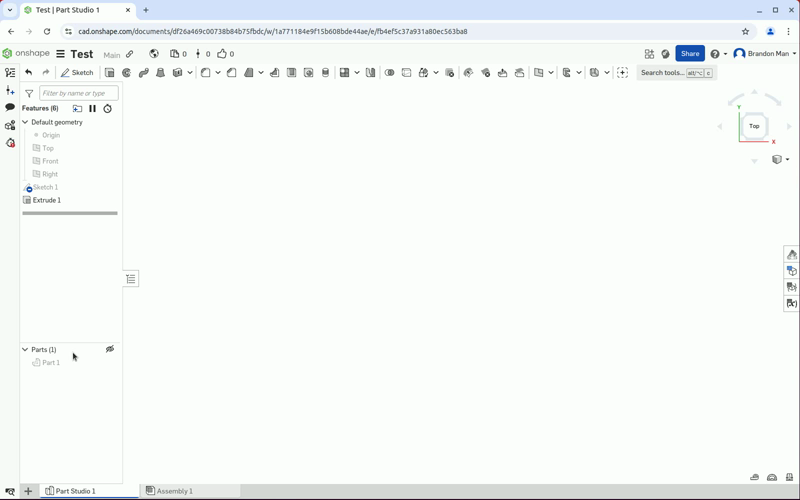
mouse_move(73, 352)
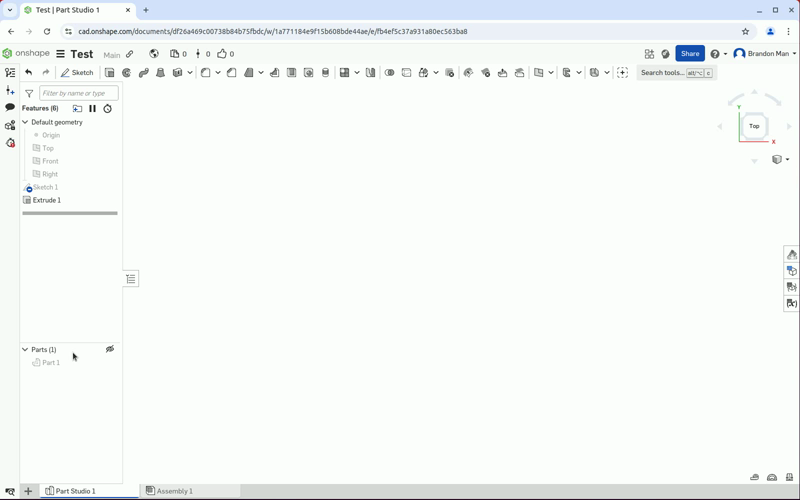
key(shift+y)
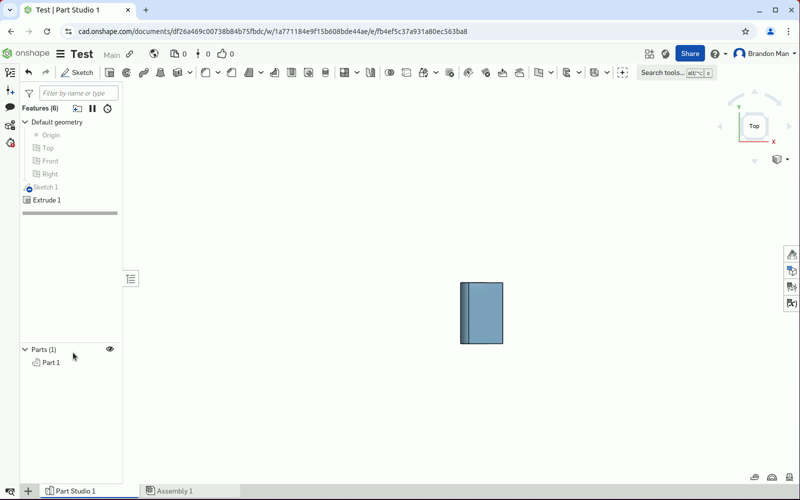
mouse_move(541, 75)
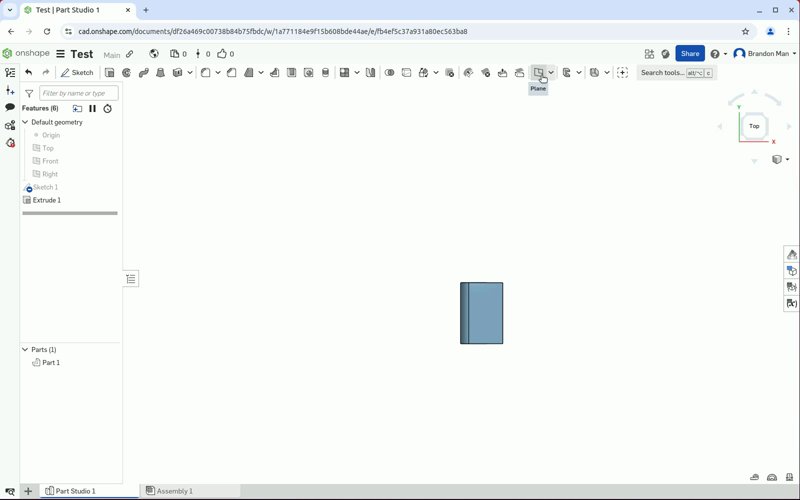
click(541, 75)
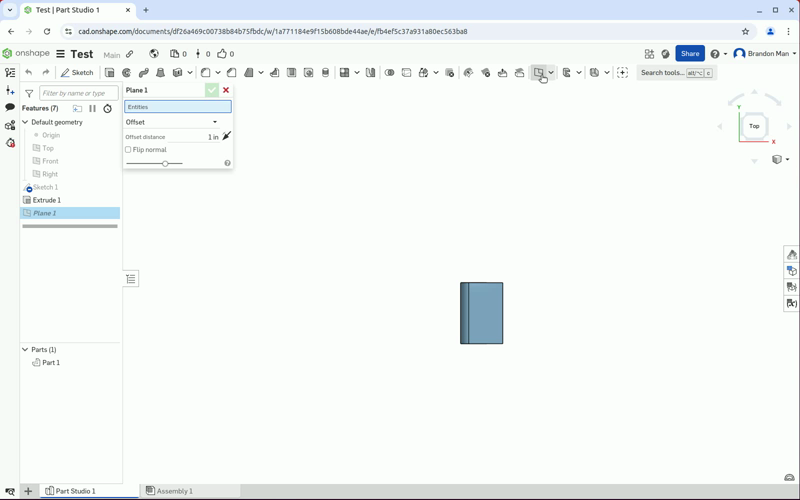
mouse_move(73, 150)
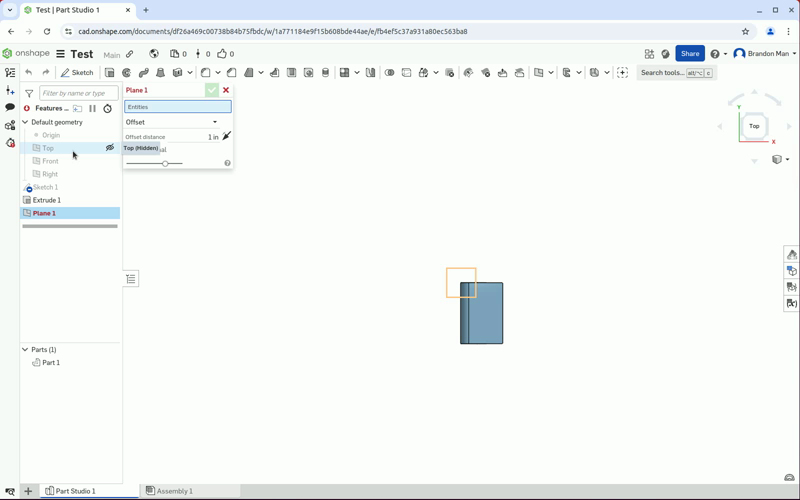
click(73, 150)
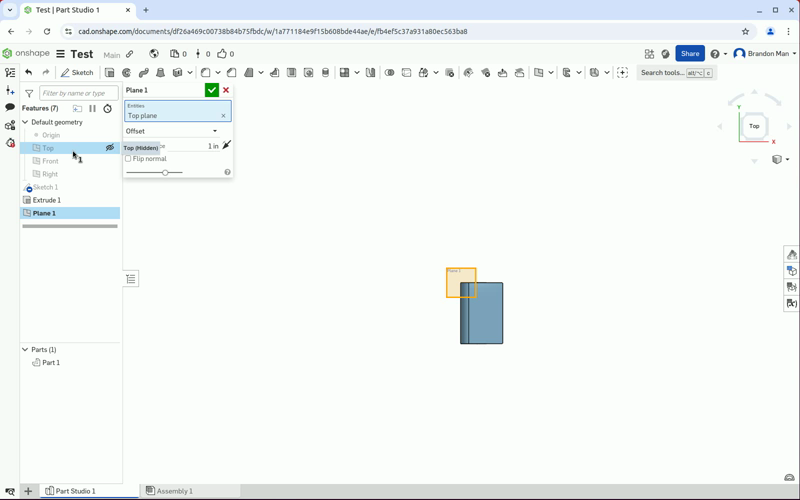
key(tab, 2)
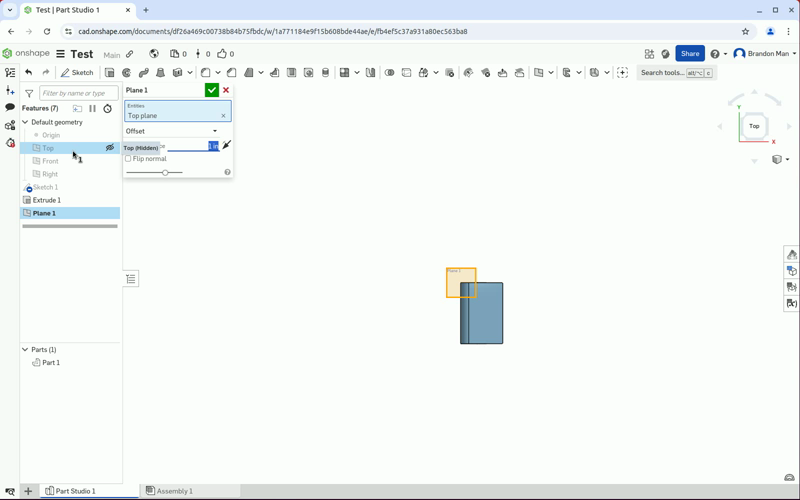
text(17.809)
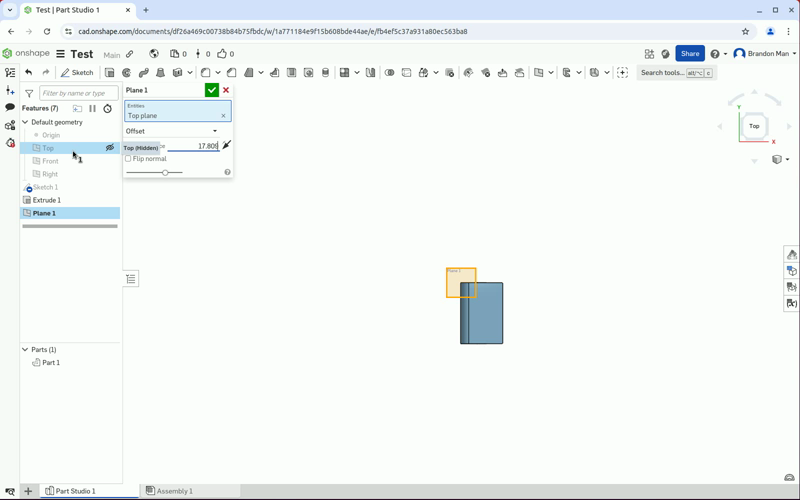
key(enter, 2)
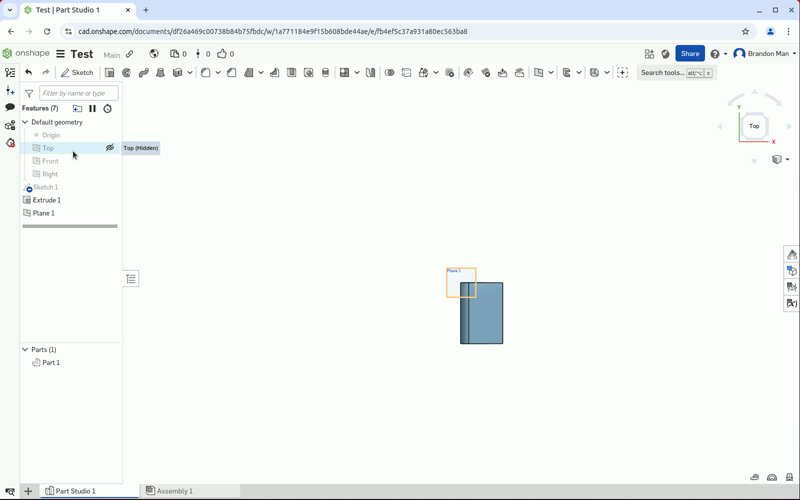
key(shift+s)
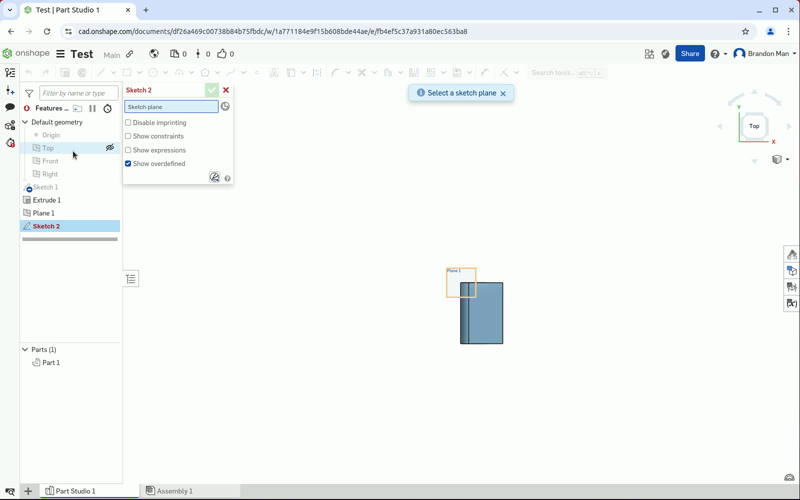
mouse_move(73, 215)
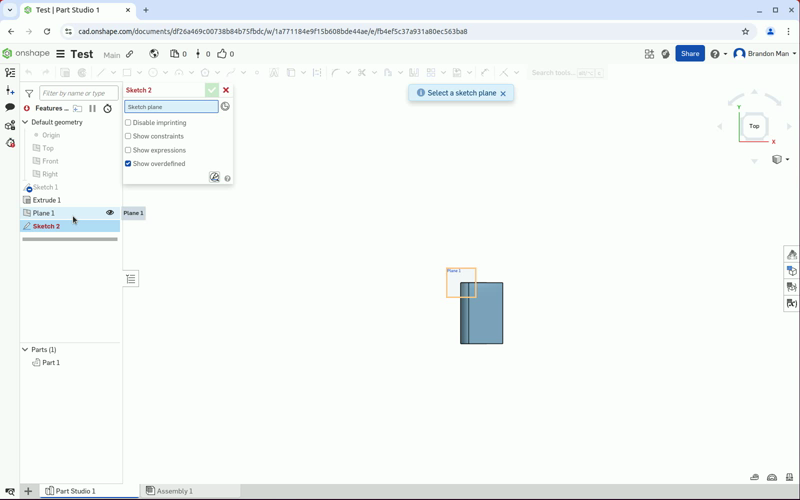
click(73, 215)
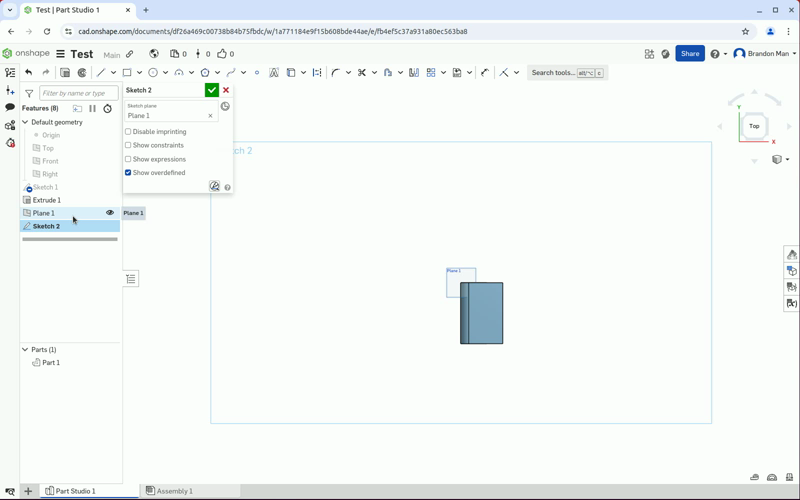
mouse_move(73, 352)
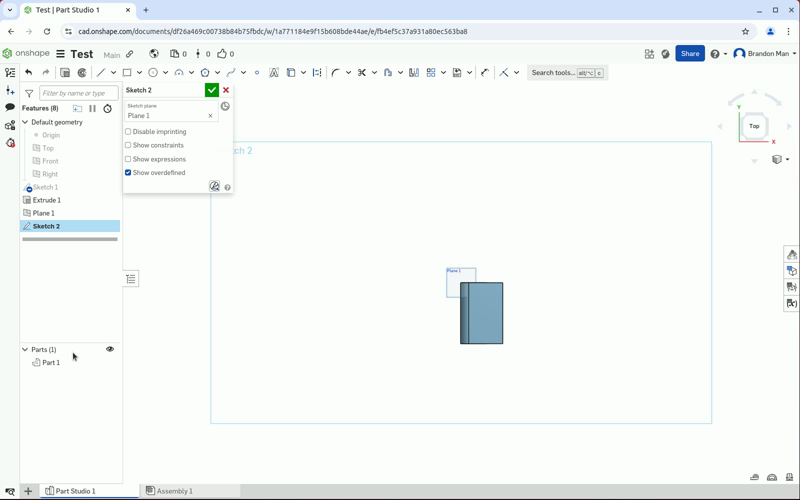
key(y)
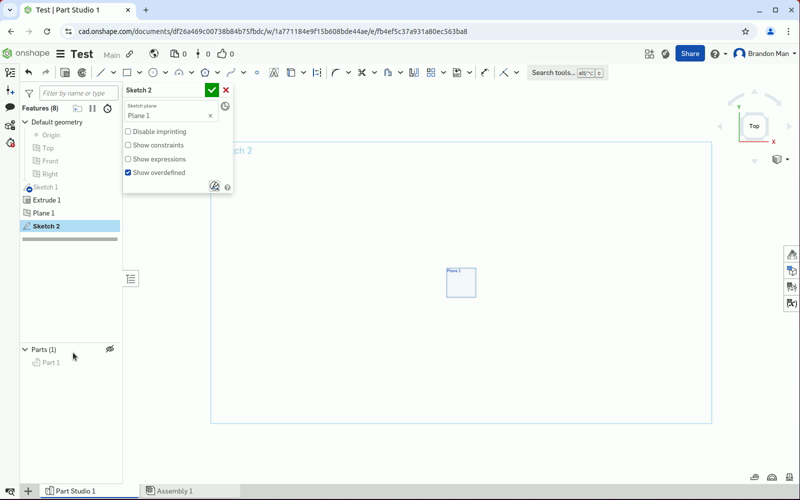
key(c)
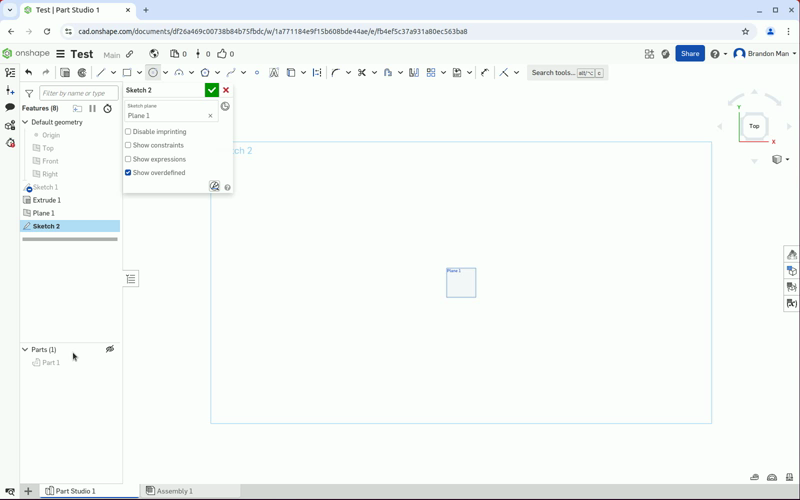
key_down(shift)
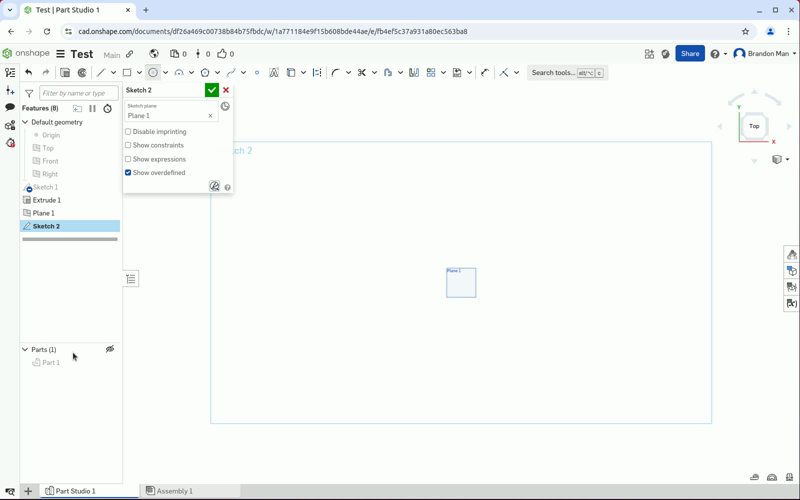
mouse_move(538, 318)
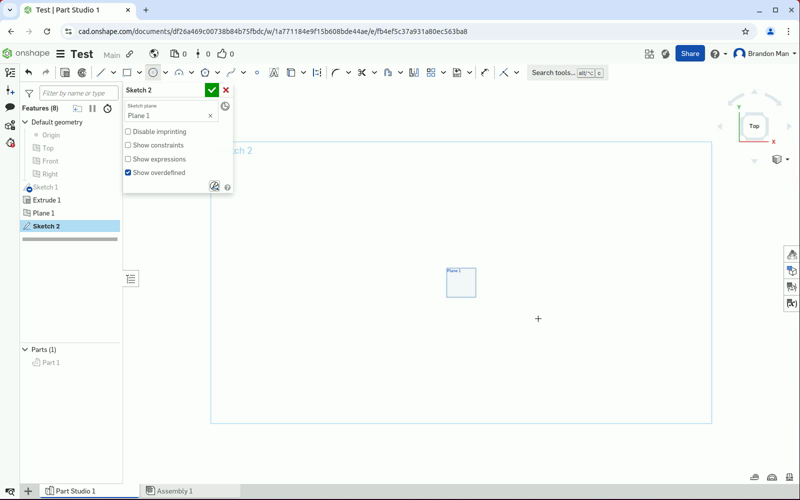
click(538, 318)
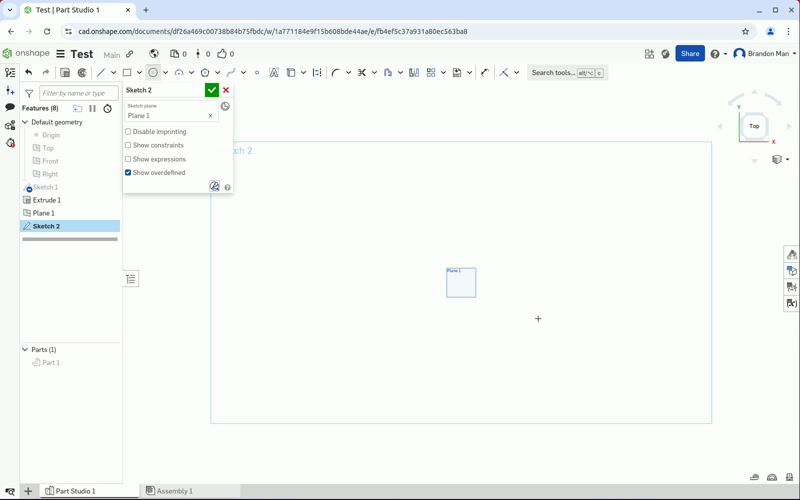
key_up(shift)
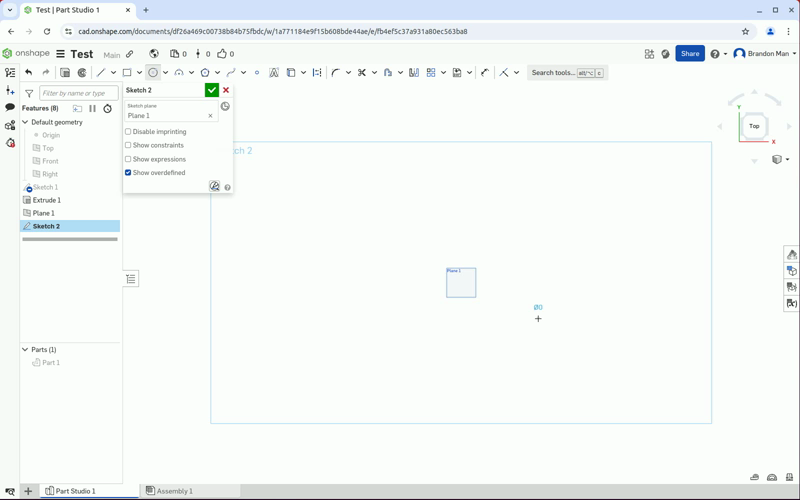
mouse_move(573, 318)
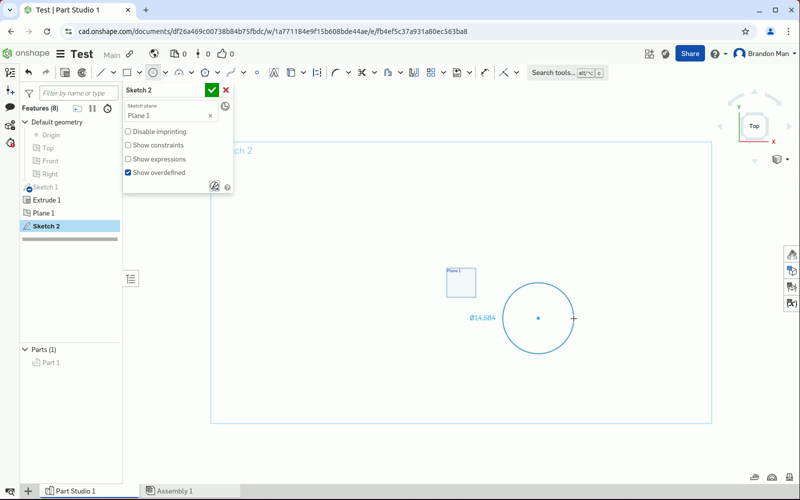
click(573, 318)
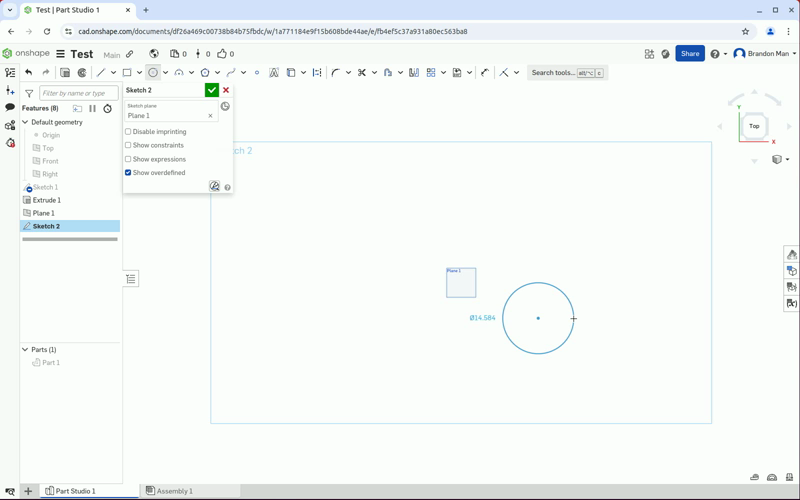
key(esc)
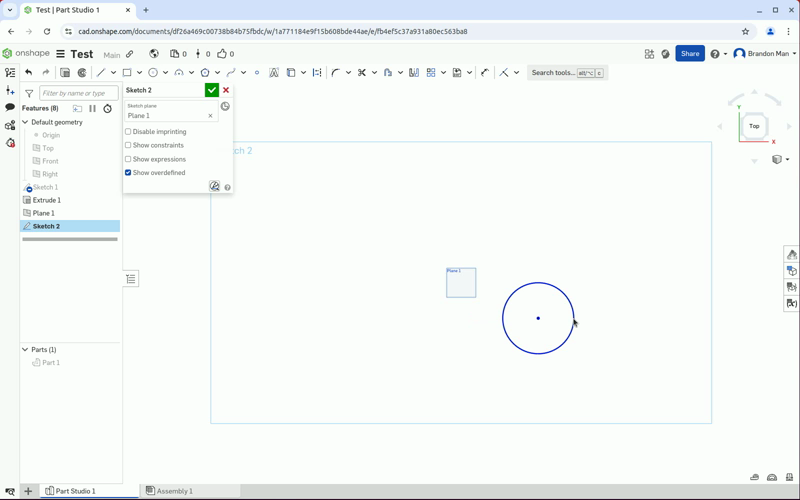
mouse_move(516, 305)
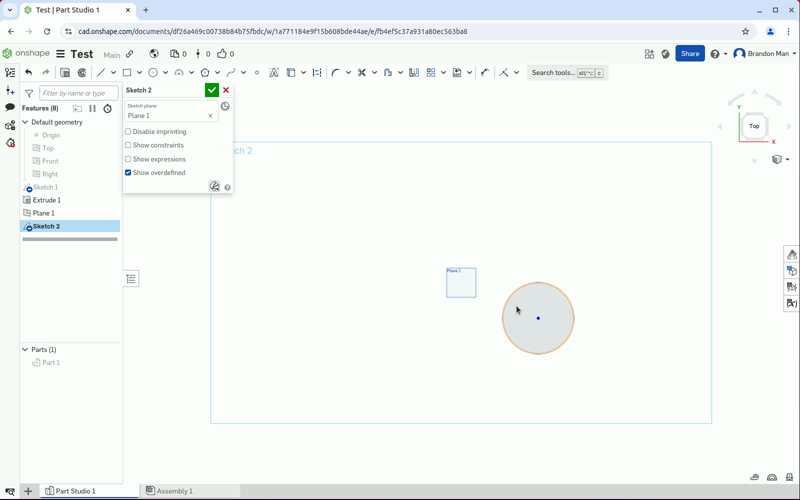
click(516, 305)
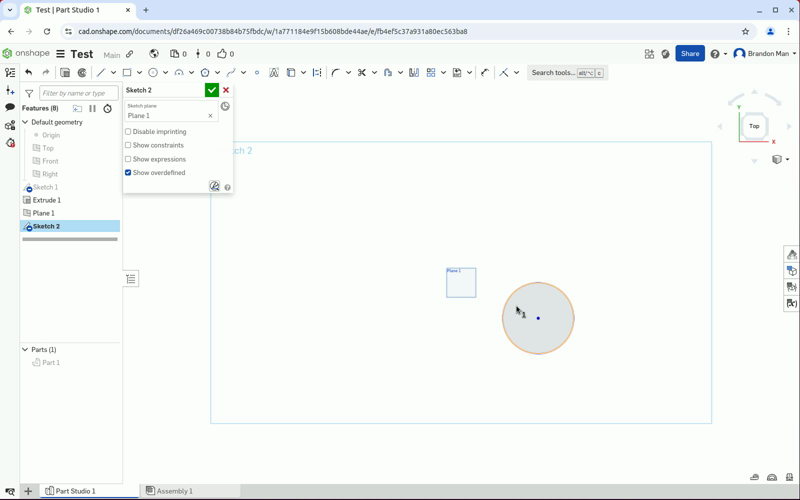
mouse_move(73, 352)
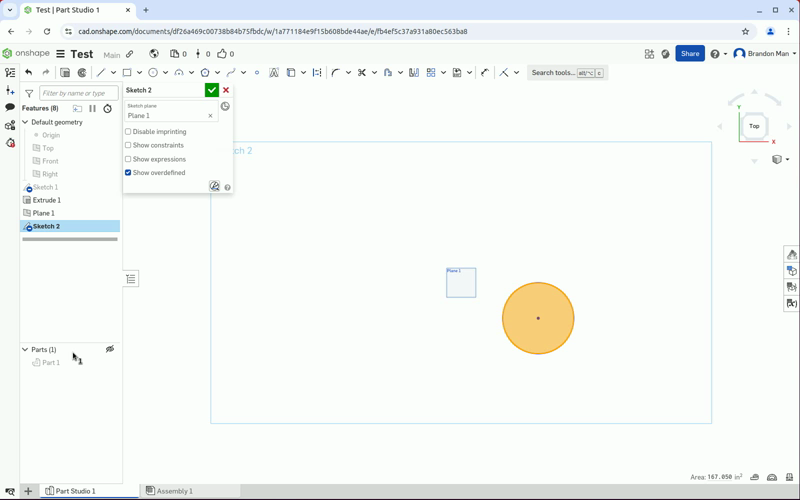
key(shift+y)
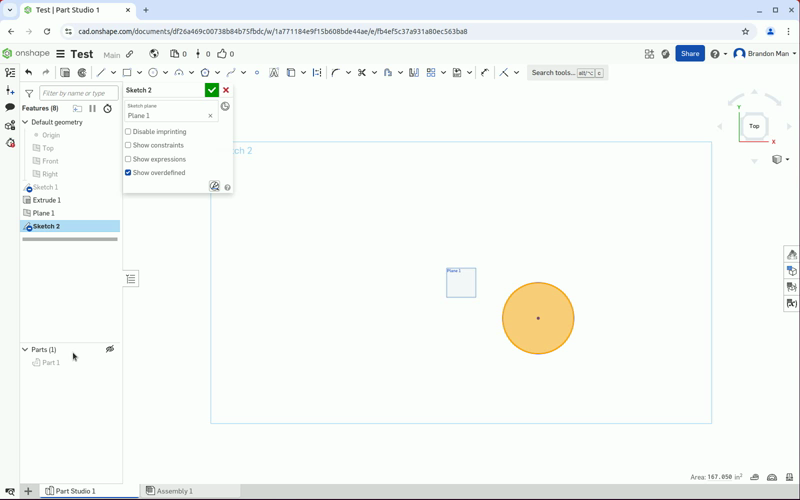
key(shift+e)
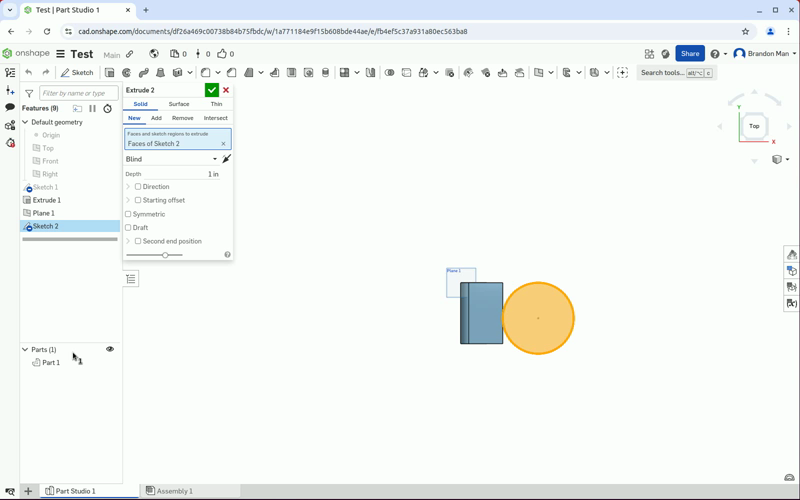
mouse_move(143, 106)
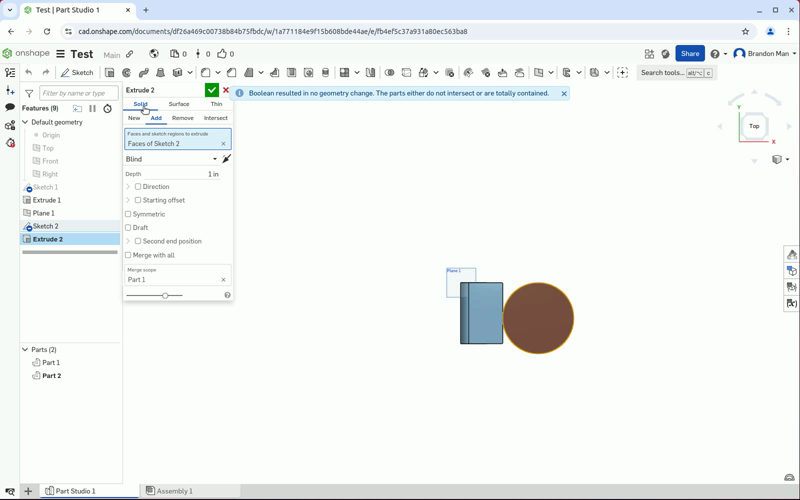
click(143, 106)
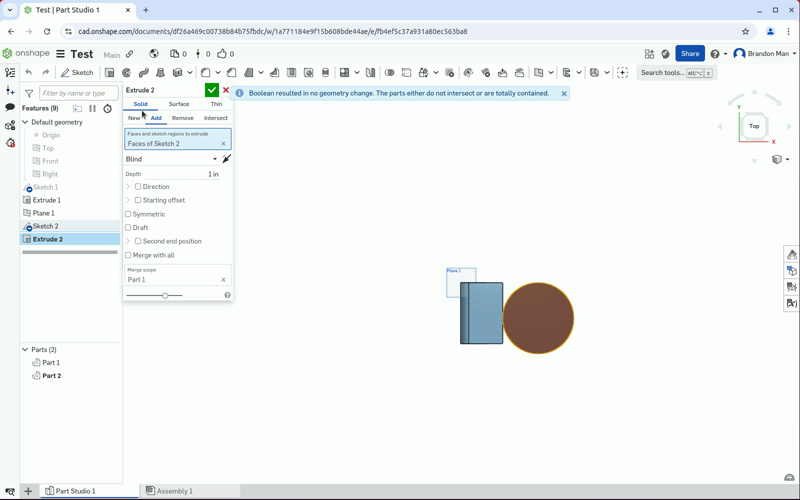
mouse_move(137, 120)
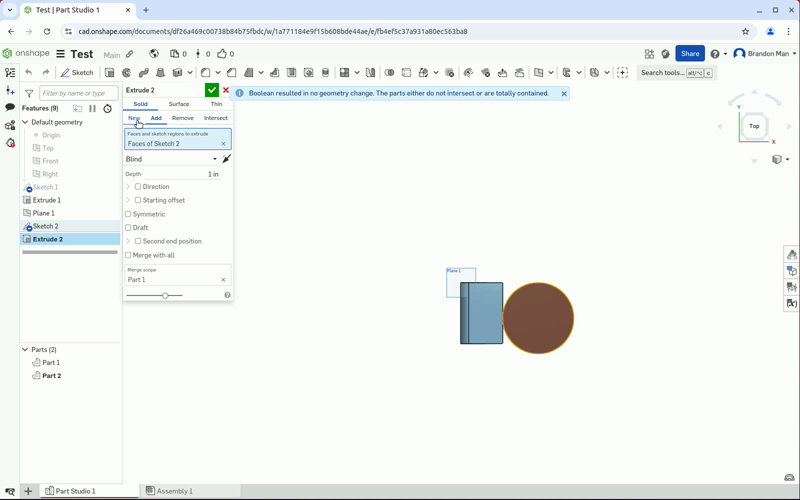
click(137, 120)
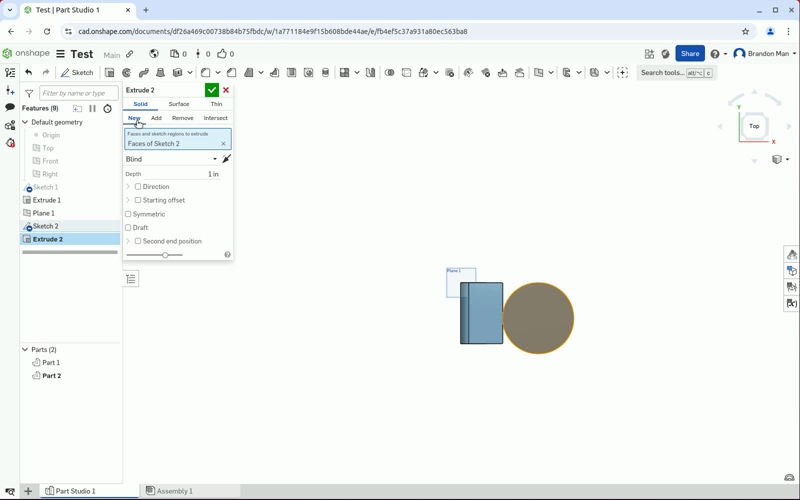
key(tab, 4)
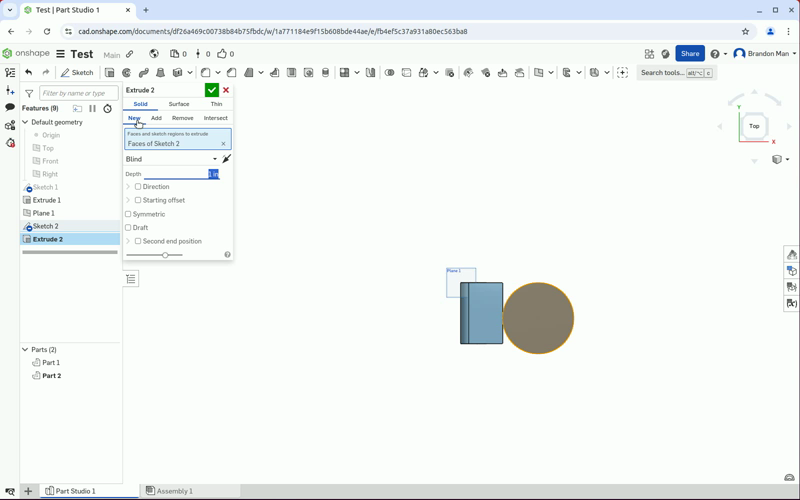
text(-10.351)
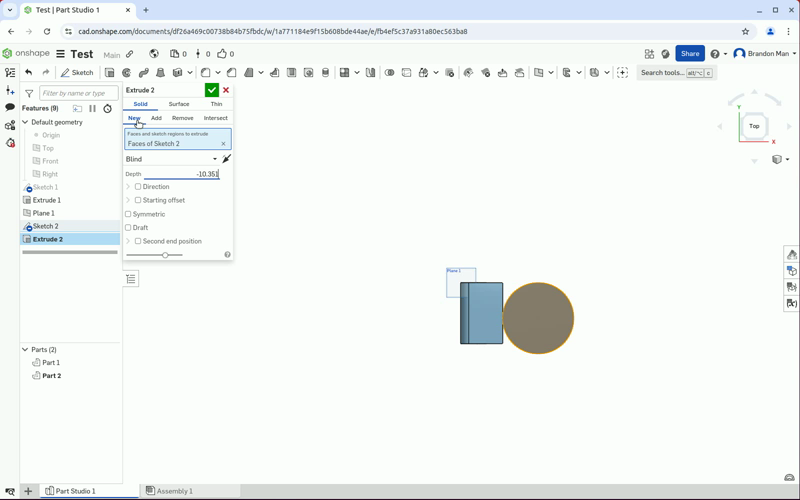
key(enter)
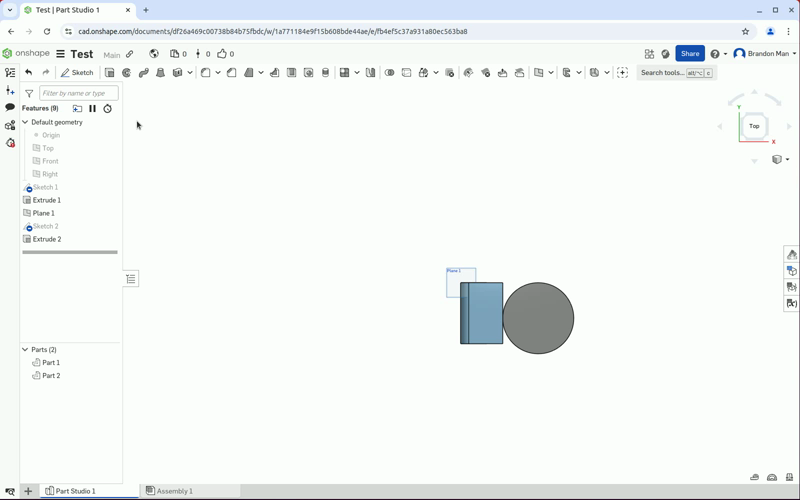
key(shift+h)
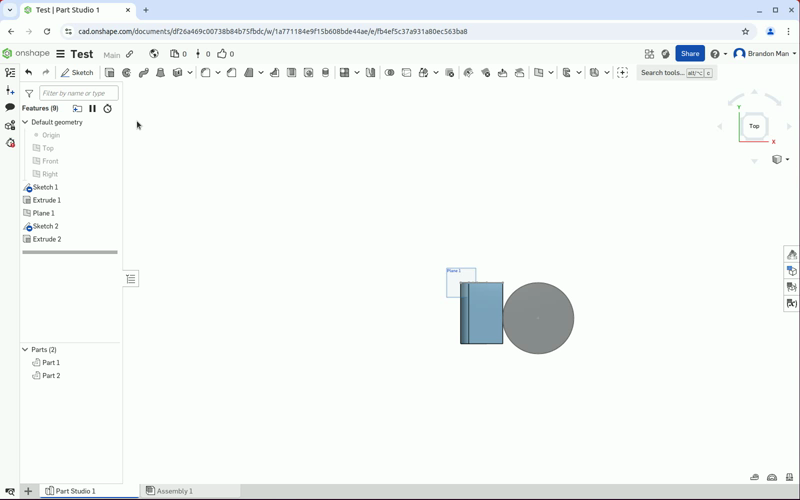
key(shift+h)
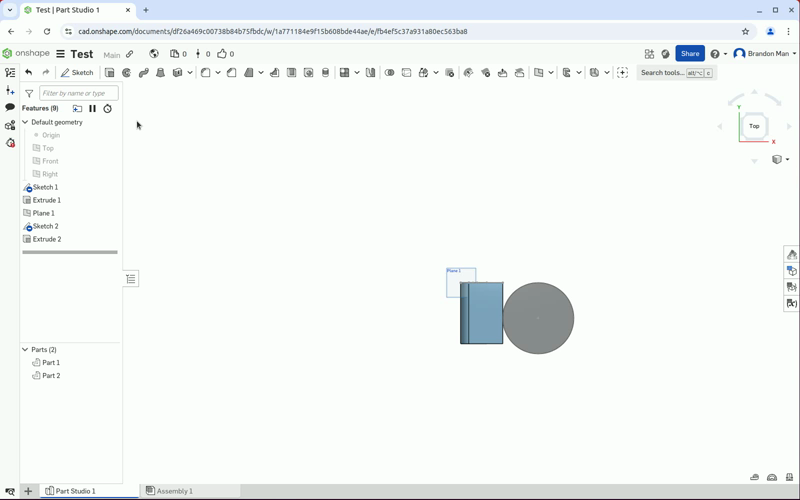
key(shift+7)
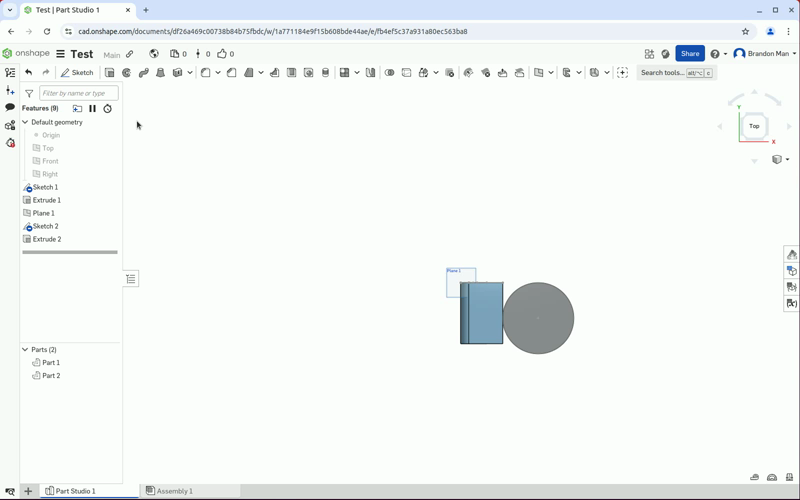
key(up, 3)
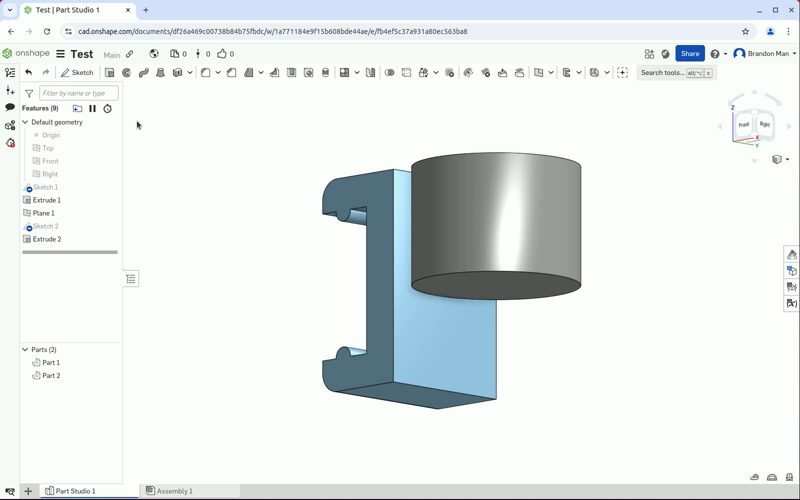
key(left, 3)
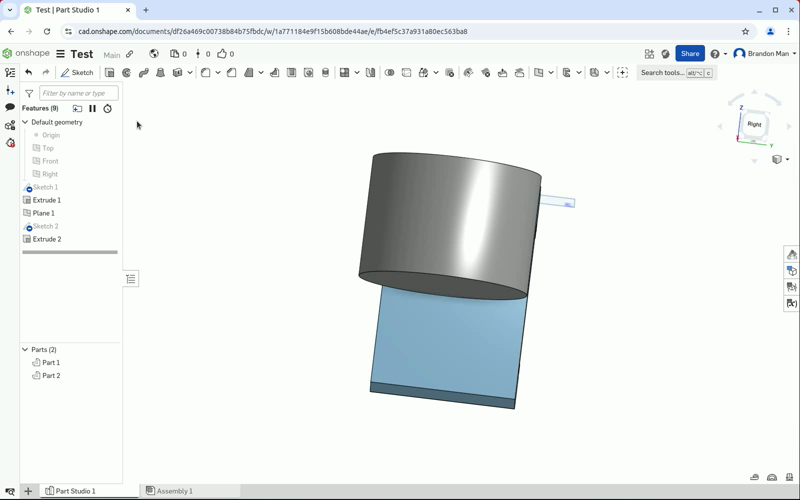
key(right, 3)
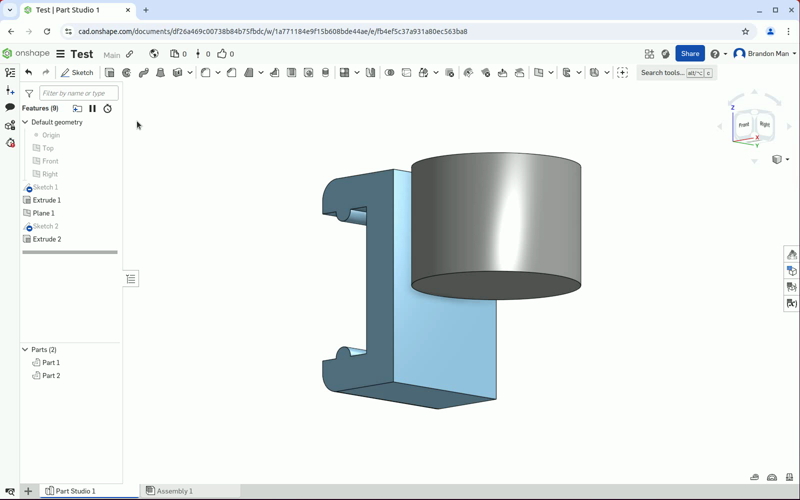
key(down, 3)
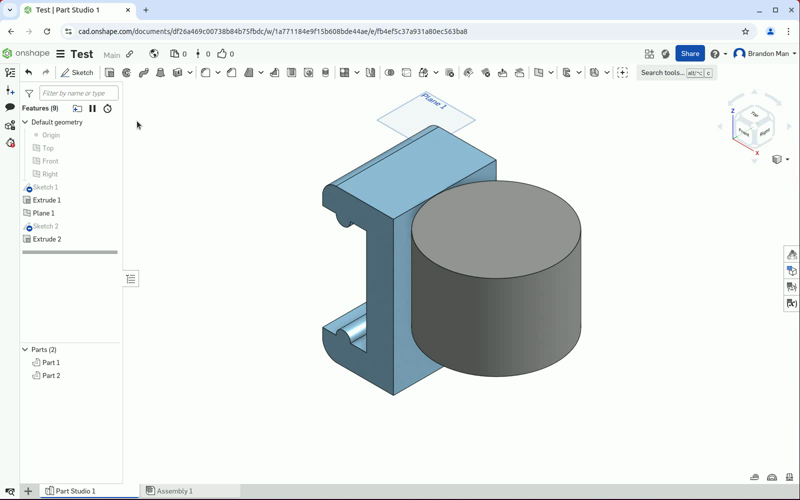
mouse_move(73, 189)
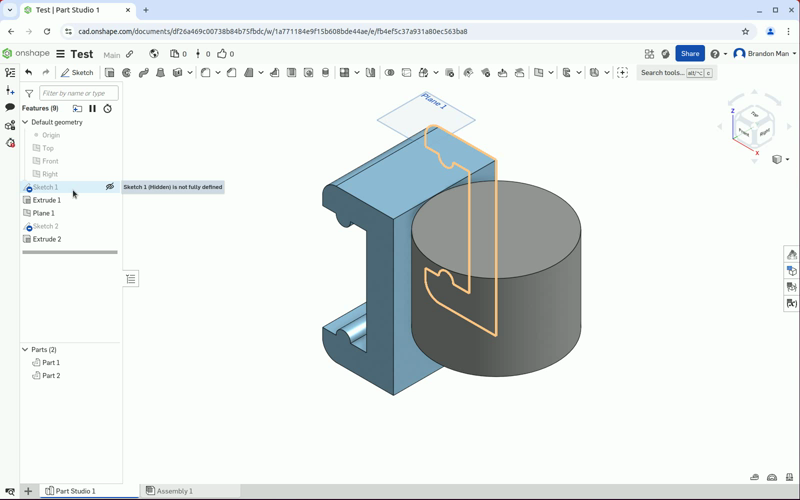
click(73, 189)